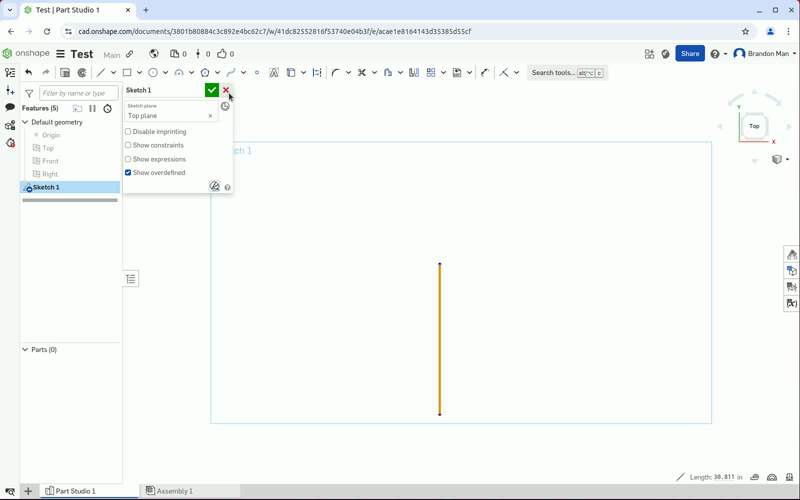
key(shift+h)
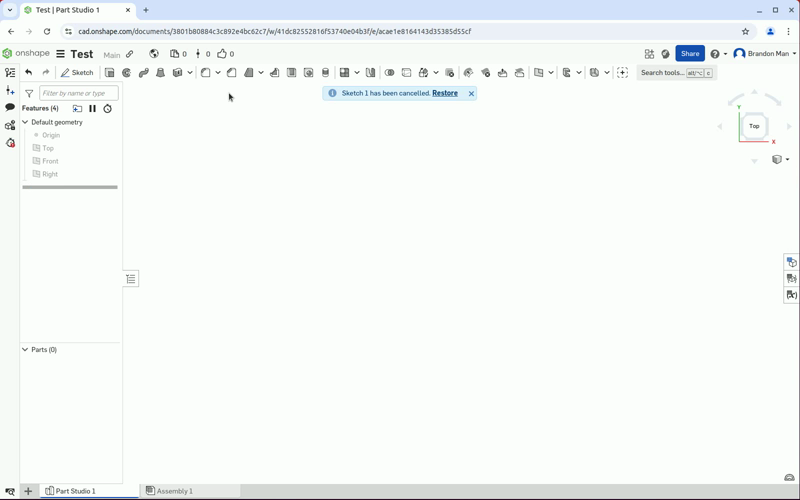
mouse_move(73, 352)
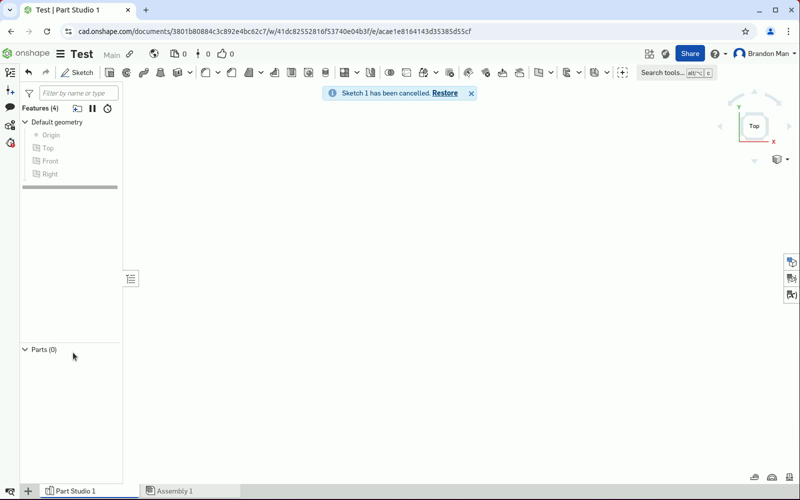
key(y)
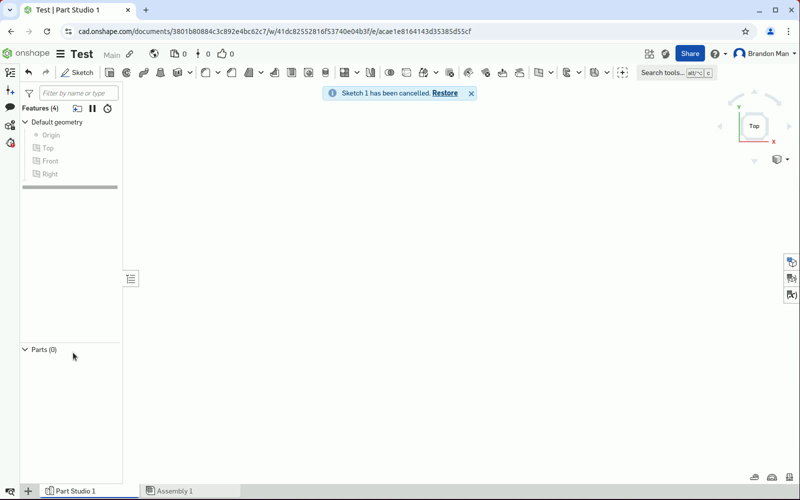
key(shift+p)
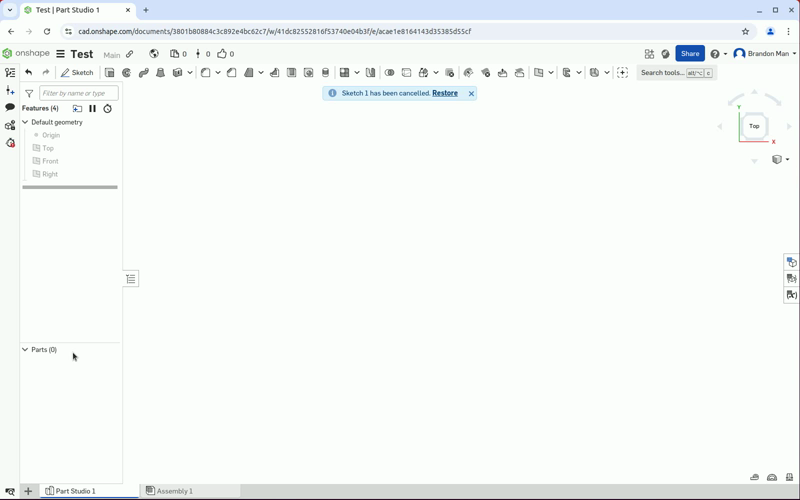
key(space)
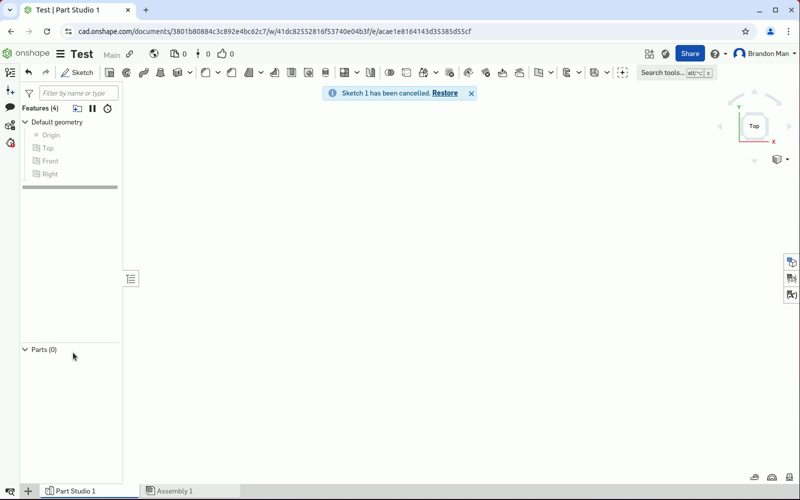
key_down(shift)
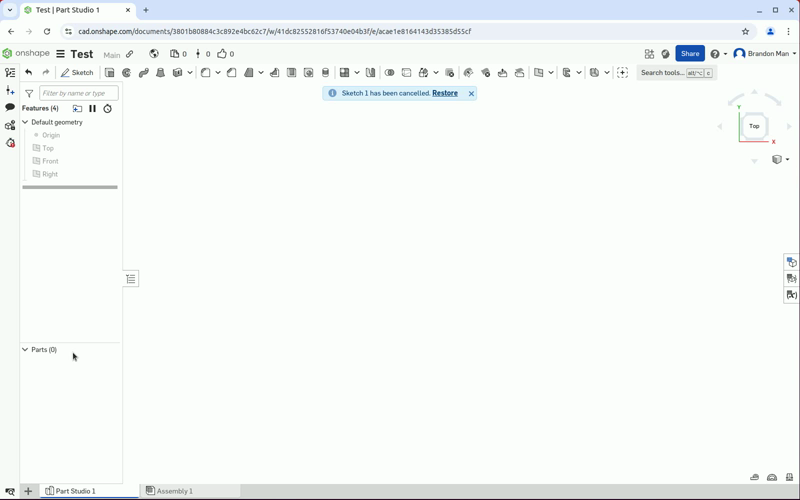
key(up)
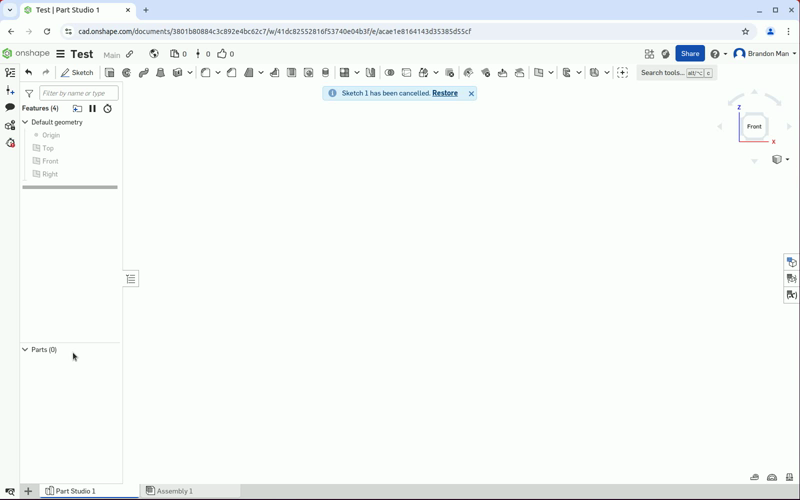
key_up(shift)
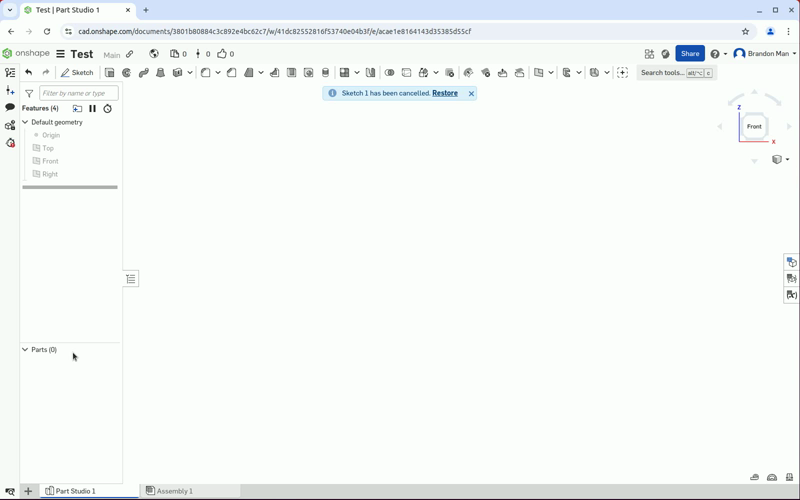
mouse_move(73, 352)
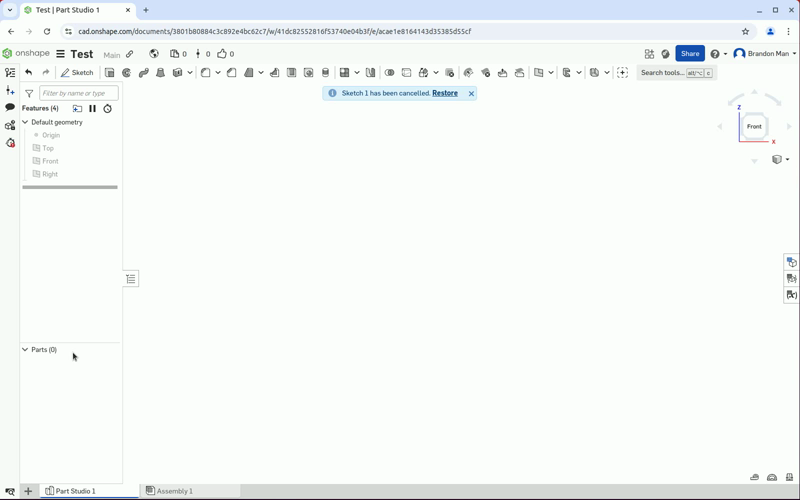
key(shift+y)
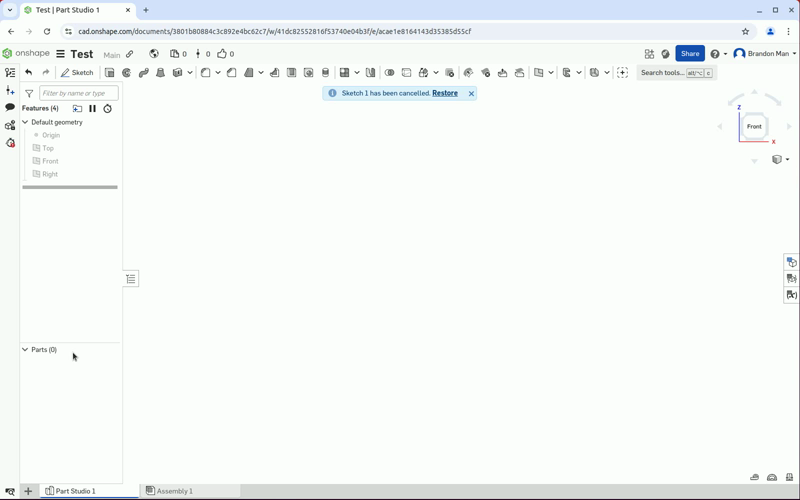
key(shift+s)
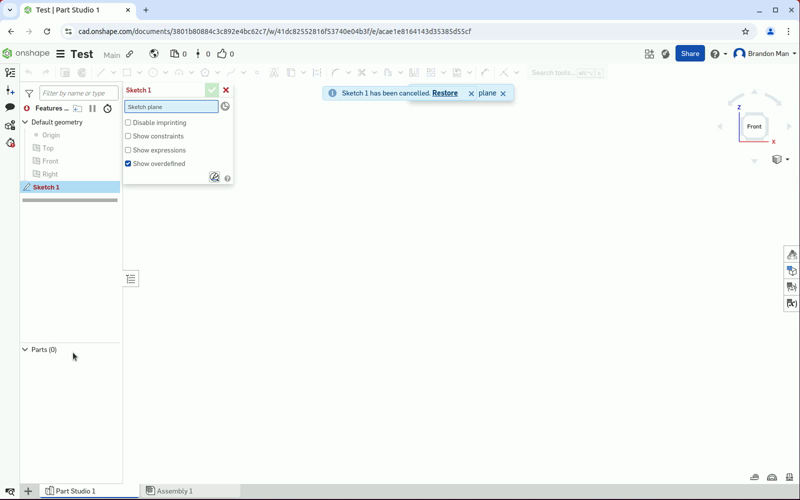
mouse_move(73, 163)
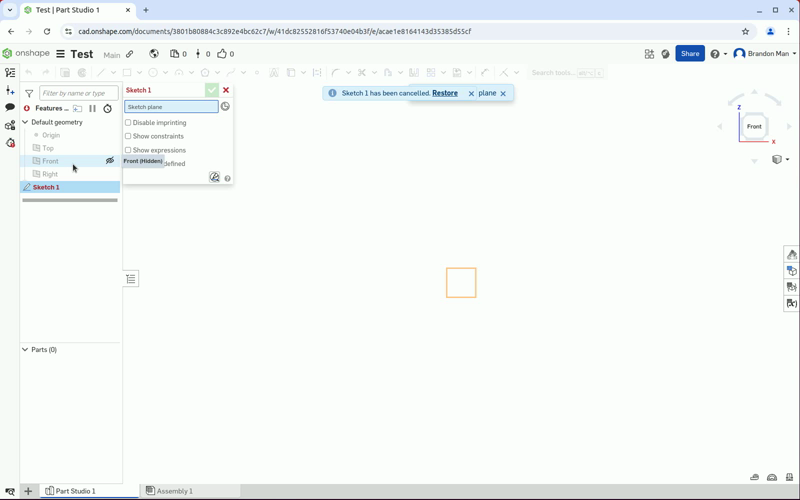
click(73, 163)
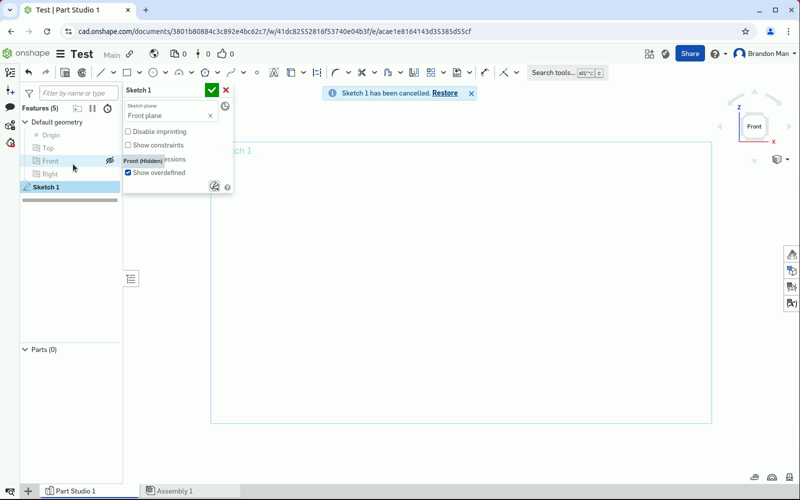
mouse_move(73, 352)
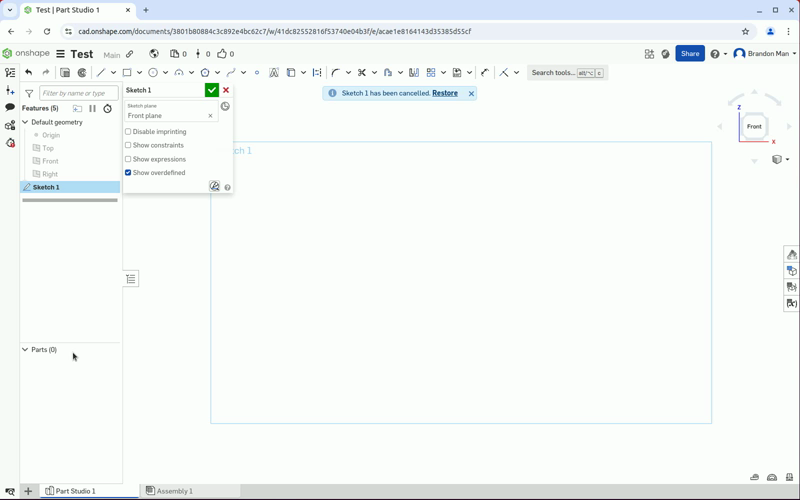
key(y)
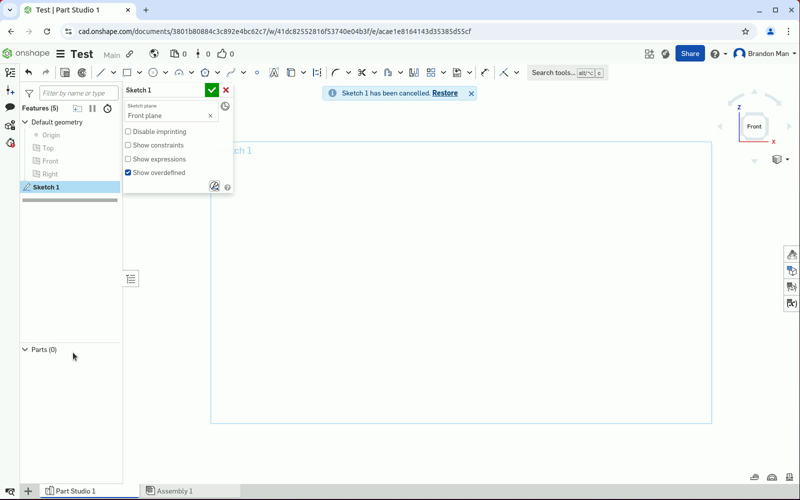
key(l)
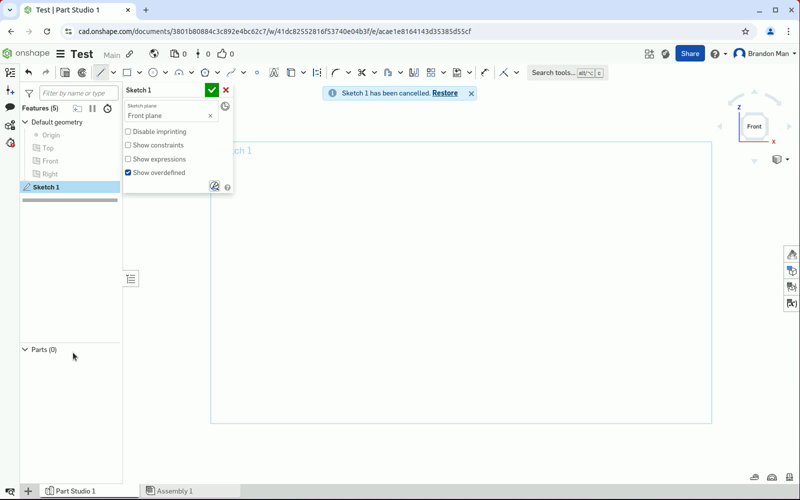
key_down(shift)
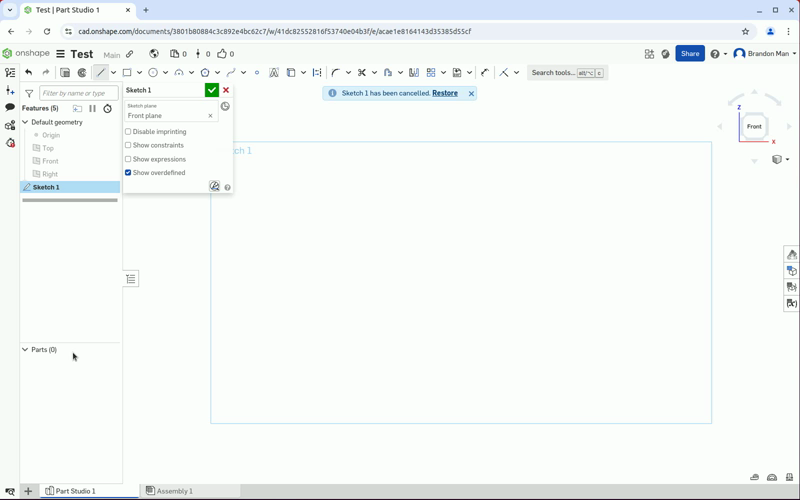
mouse_move(348, 352)
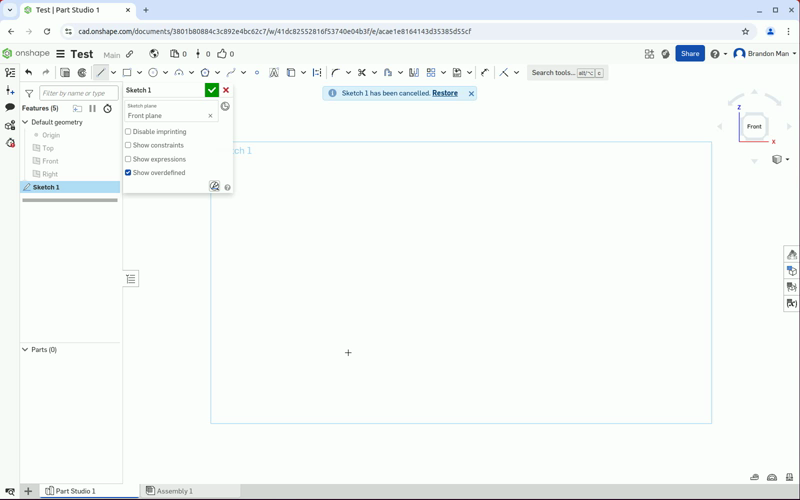
click(348, 352)
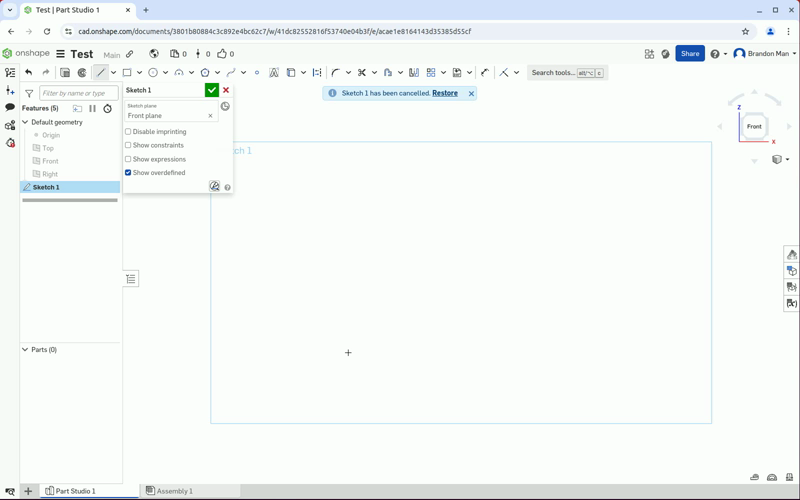
key_up(shift)
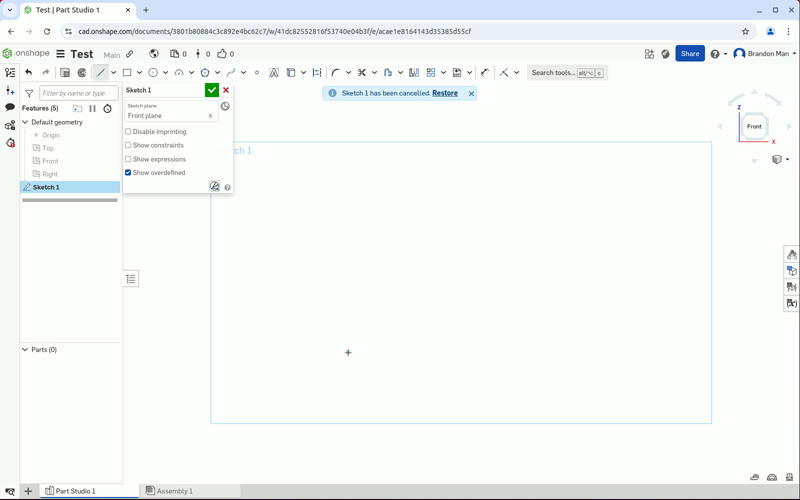
key_down(shift)
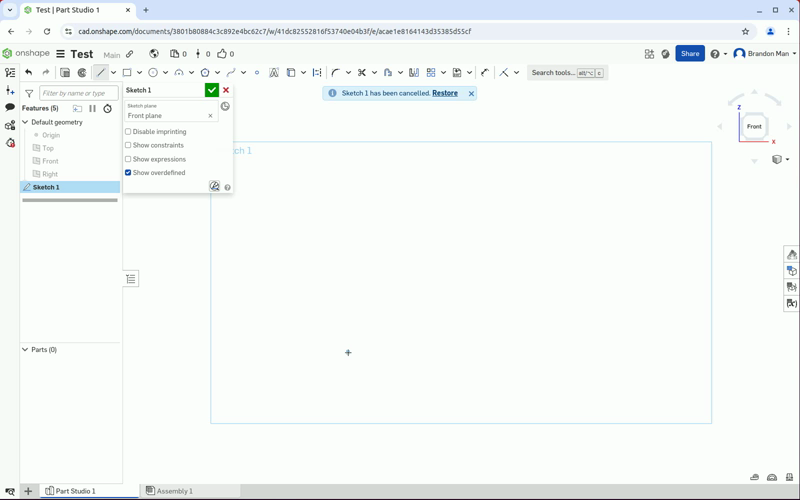
mouse_move(378, 352)
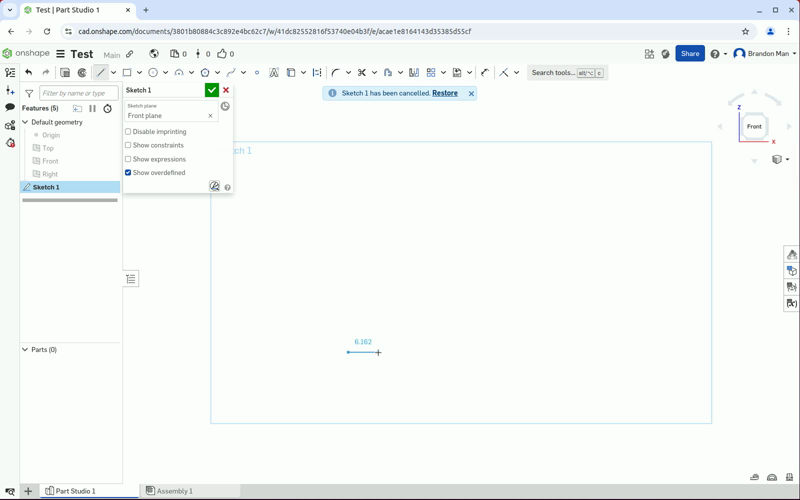
mouse_move(371, 352)
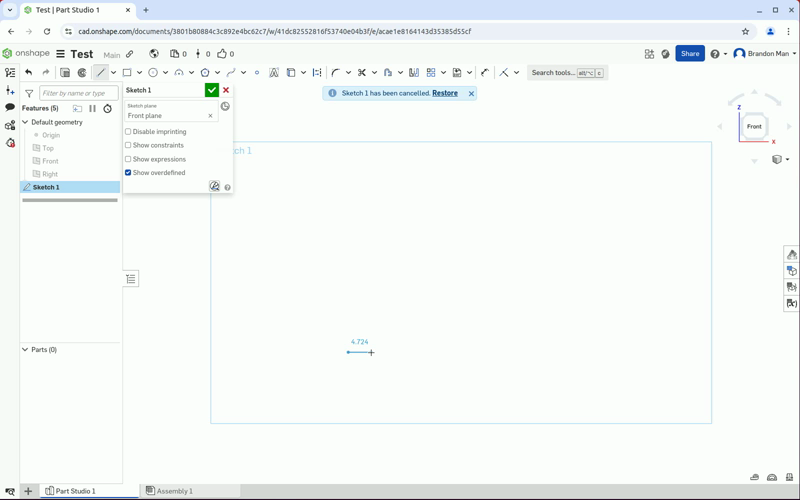
click(371, 352)
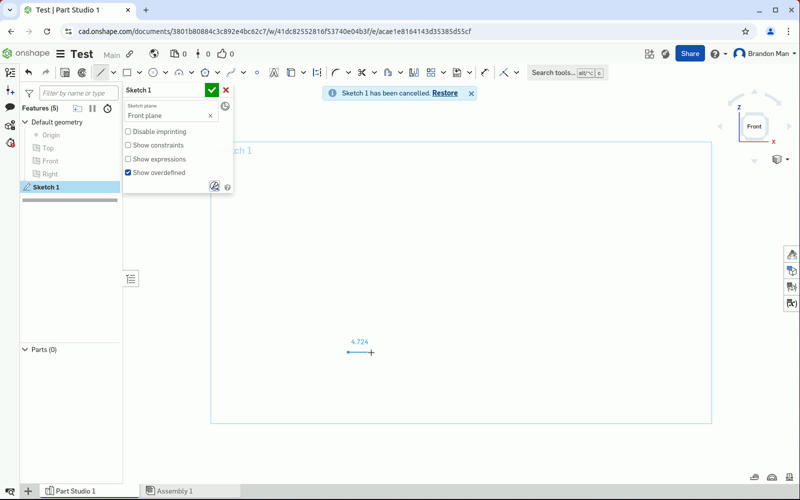
key_up(shift)
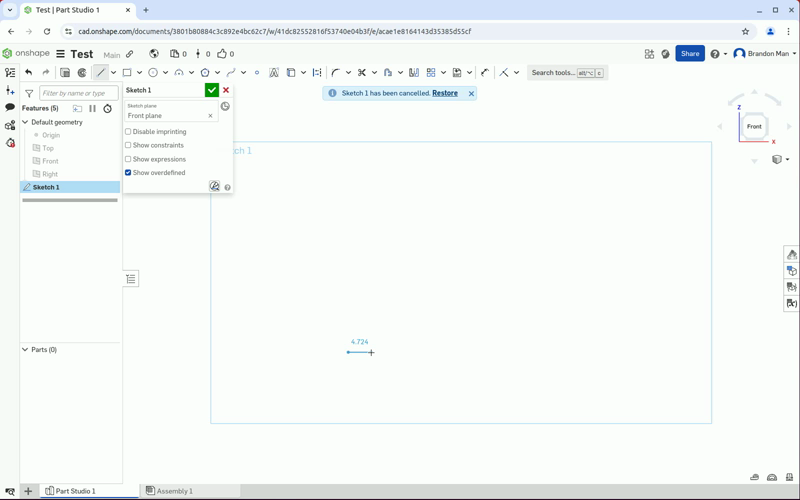
key(esc)
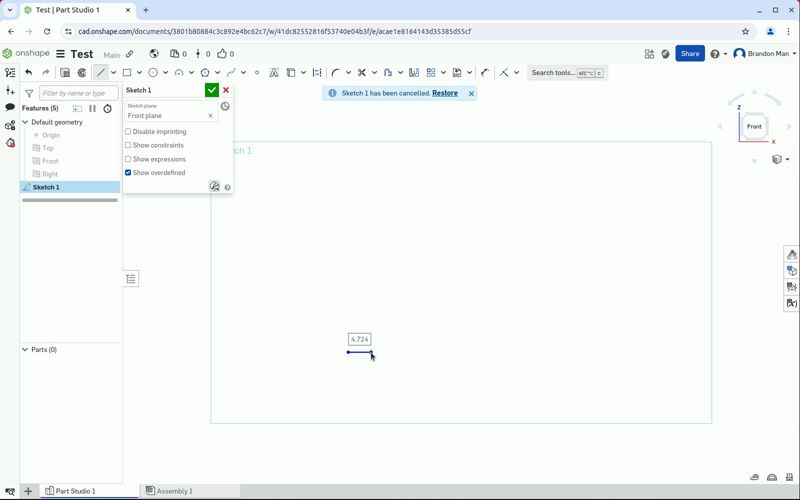
key(a)
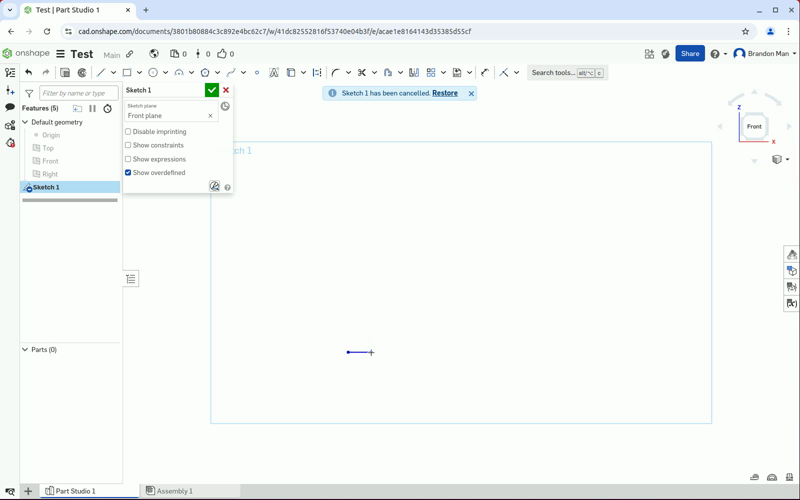
mouse_move(371, 352)
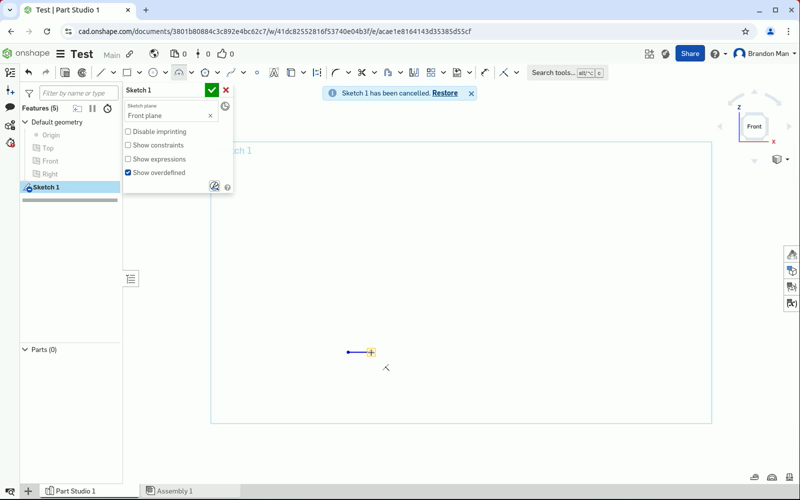
click(371, 352)
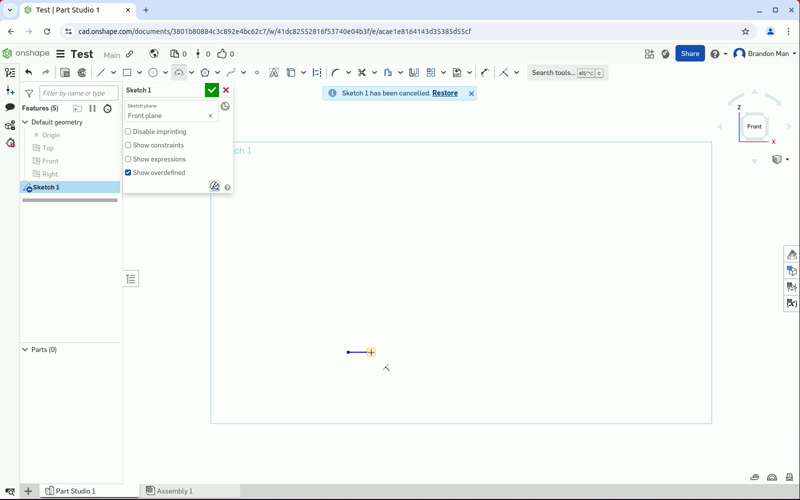
key_down(shift)
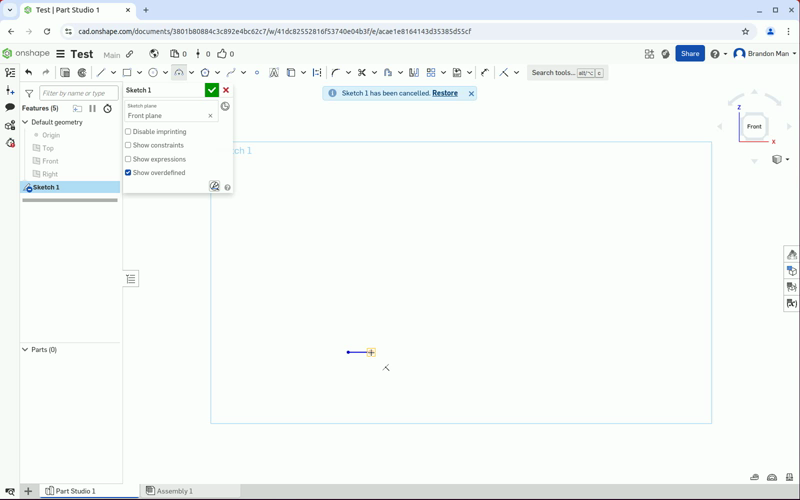
mouse_move(437, 352)
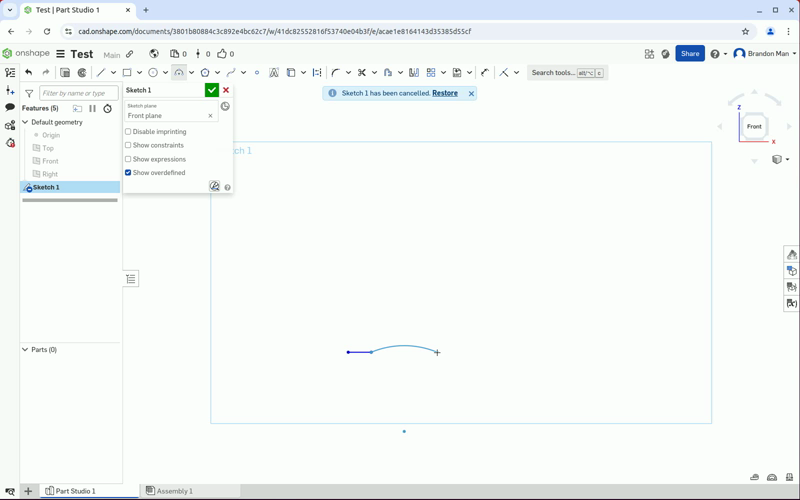
click(437, 352)
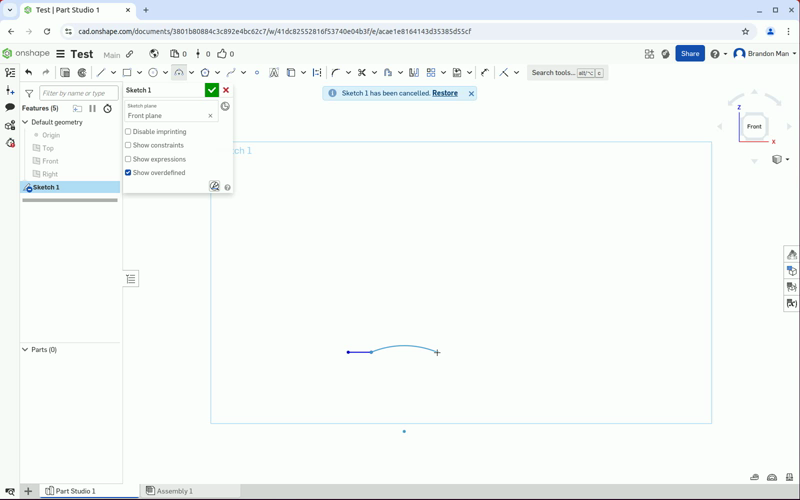
mouse_move(404, 319)
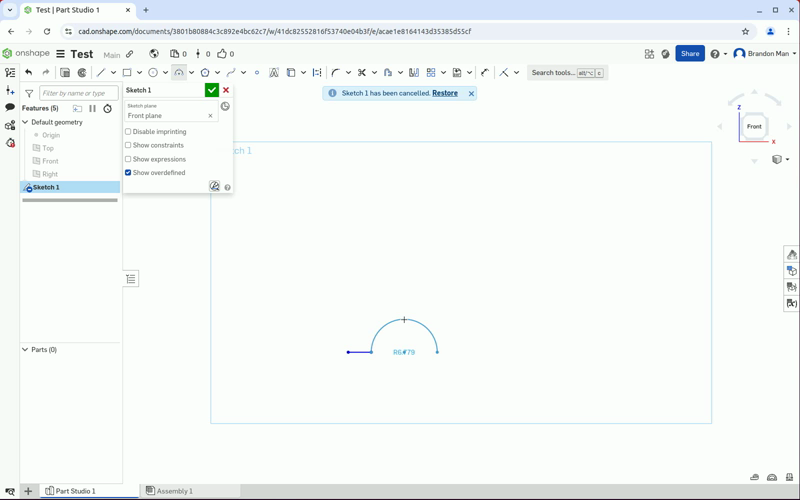
click(404, 319)
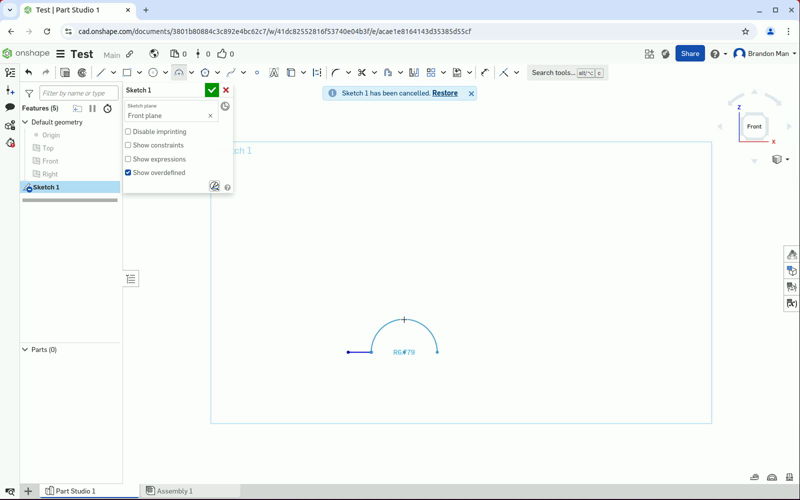
key_up(shift)
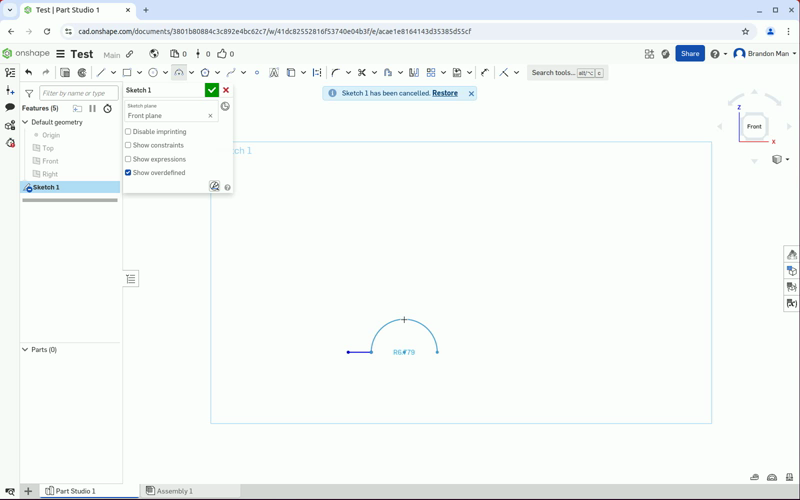
key(esc)
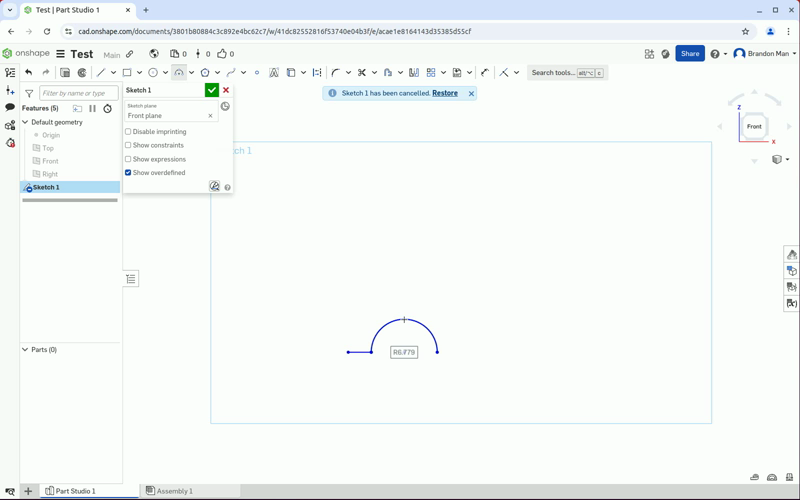
key(l)
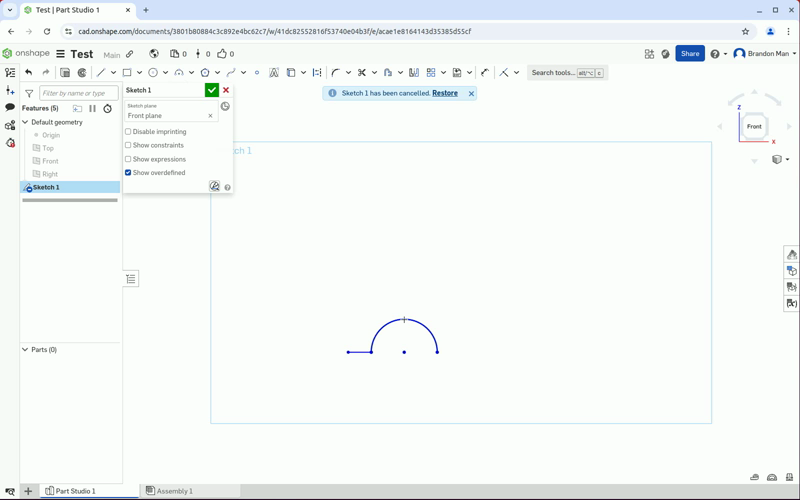
mouse_move(437, 352)
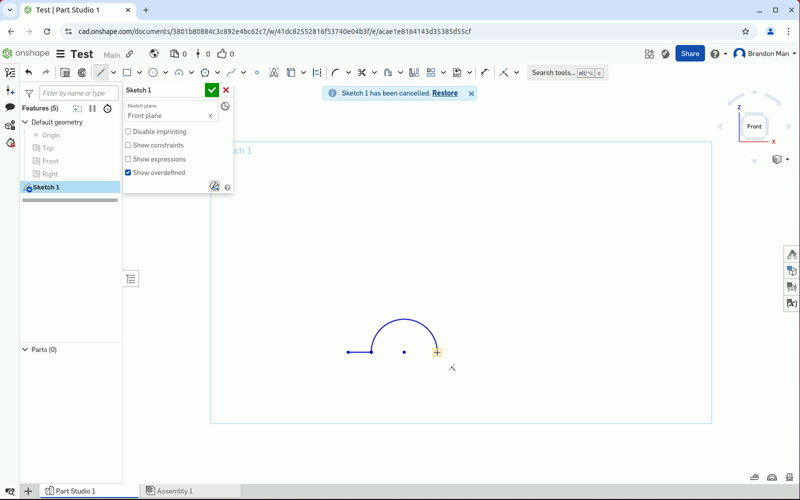
click(437, 352)
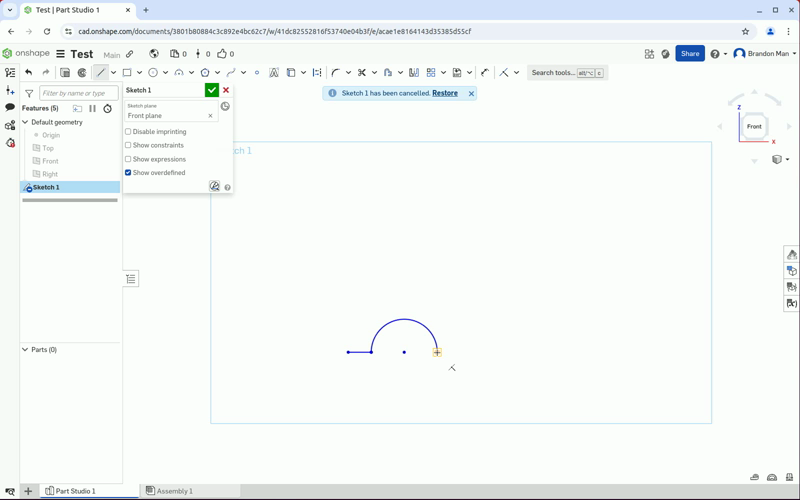
key_down(shift)
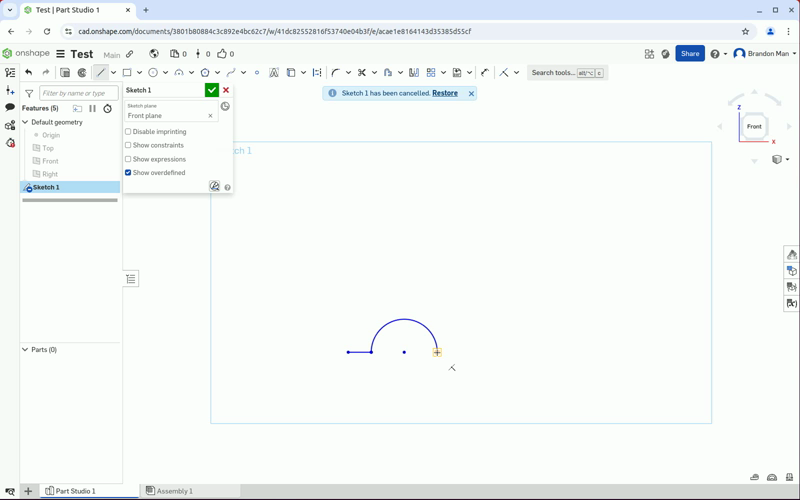
mouse_move(467, 352)
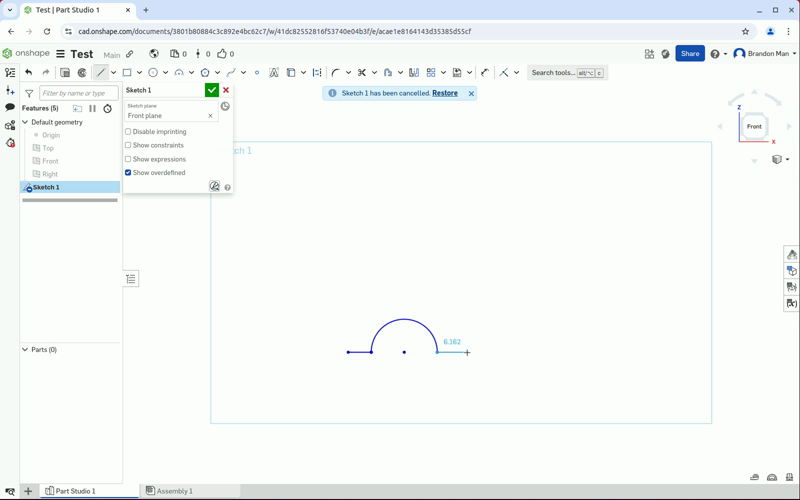
mouse_move(460, 352)
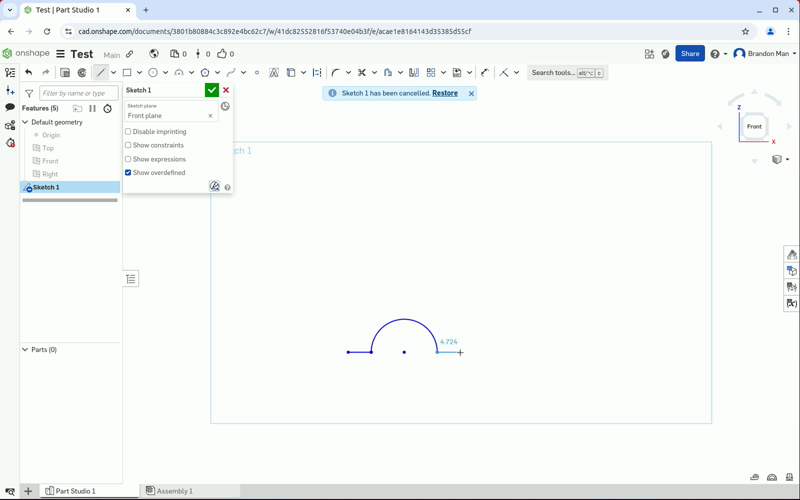
click(460, 352)
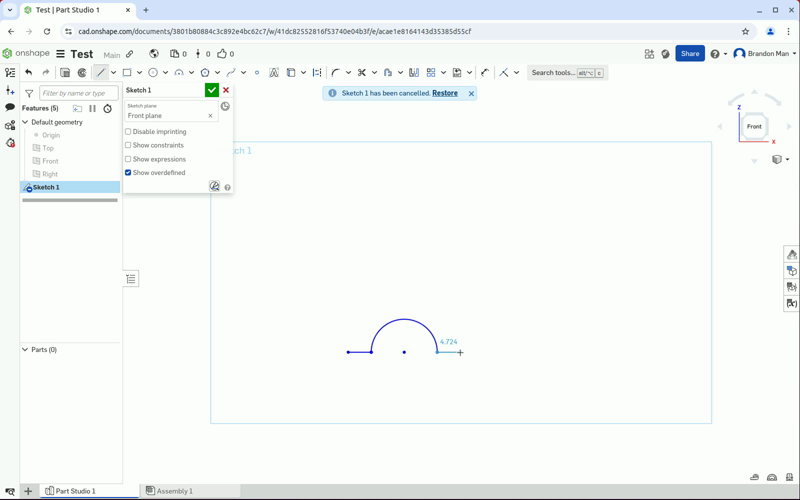
key_up(shift)
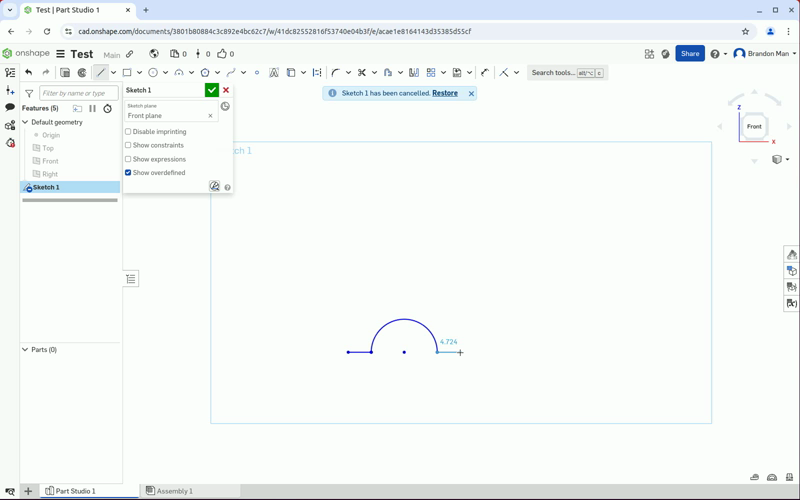
key_down(shift)
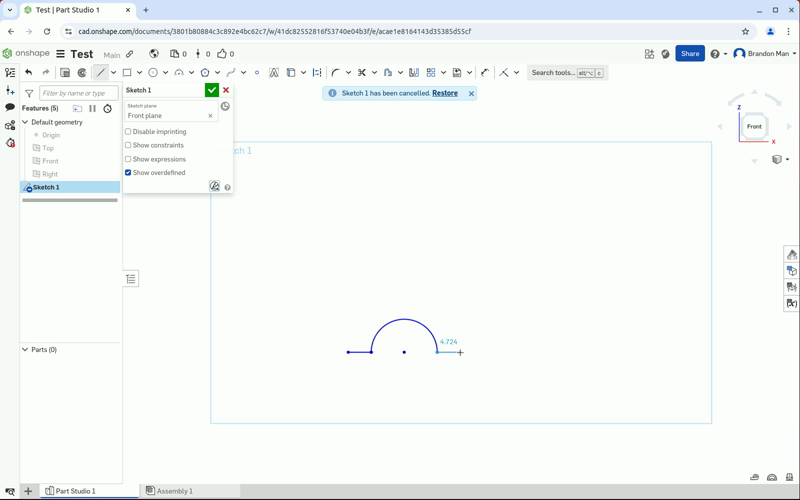
mouse_move(460, 240)
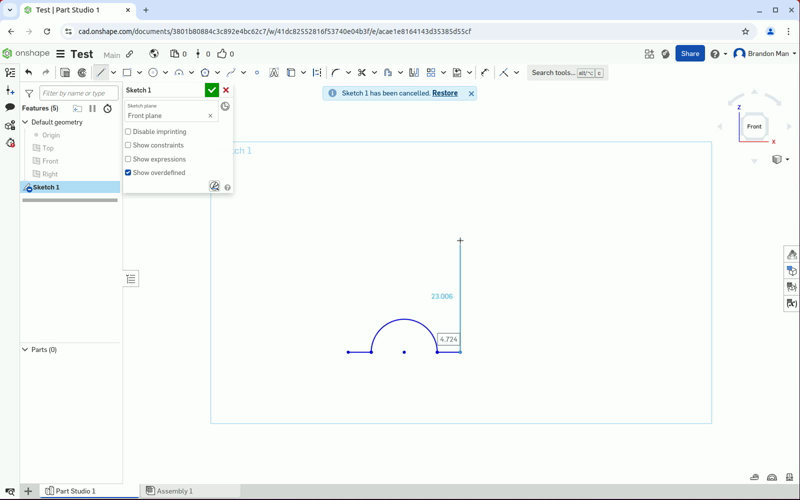
click(460, 240)
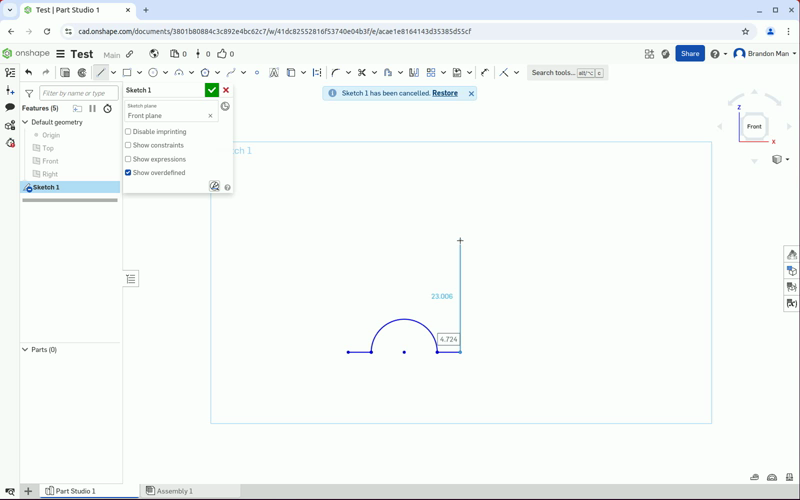
key_up(shift)
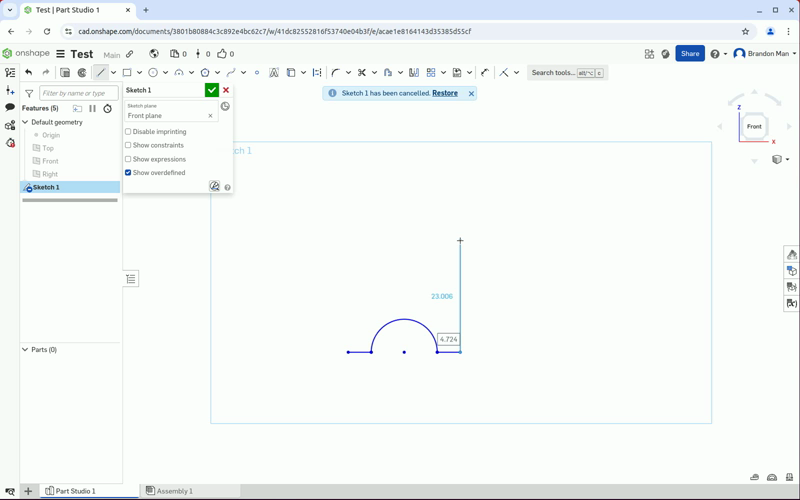
key(esc)
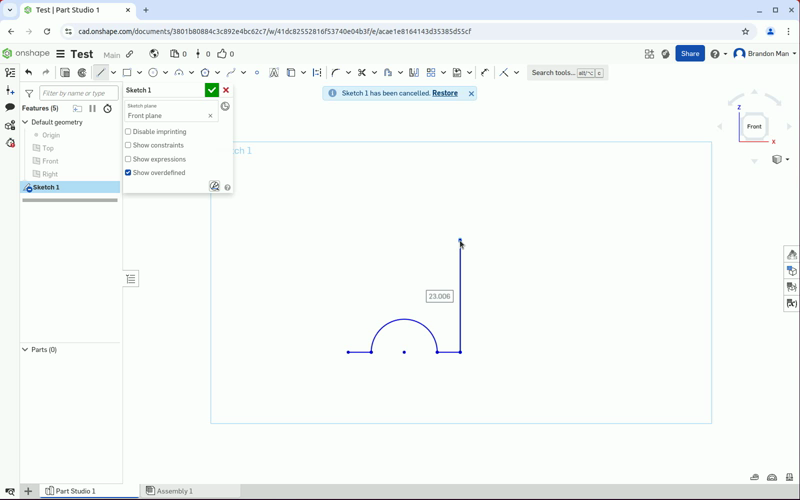
key(a)
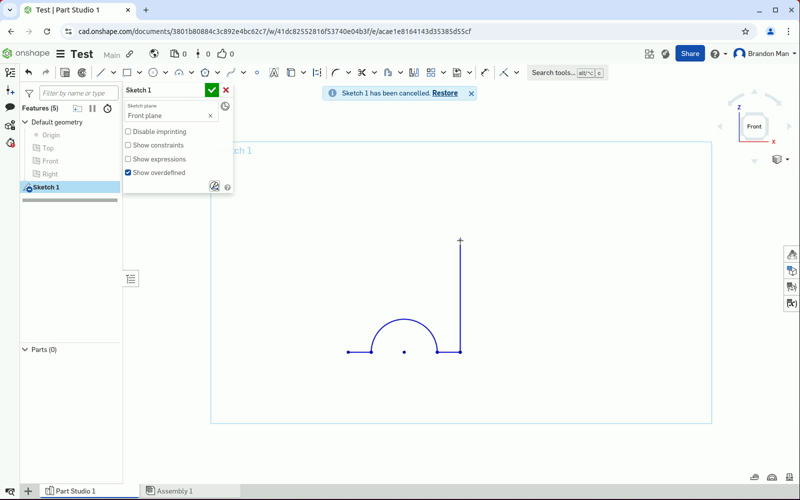
mouse_move(460, 240)
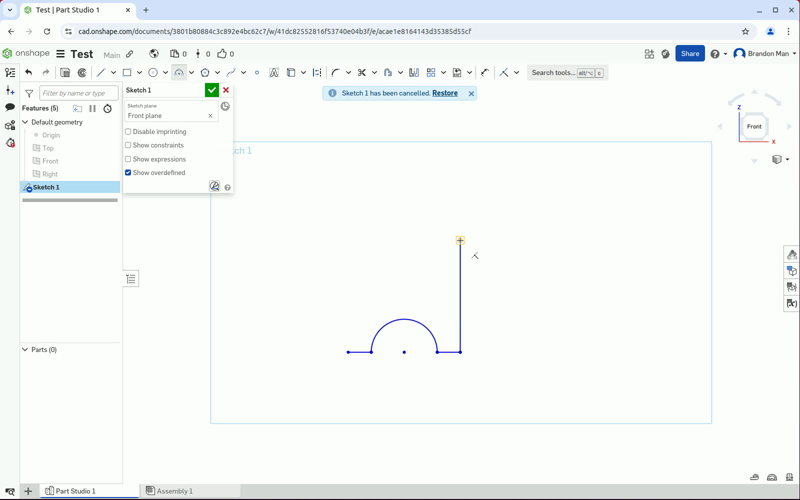
click(460, 240)
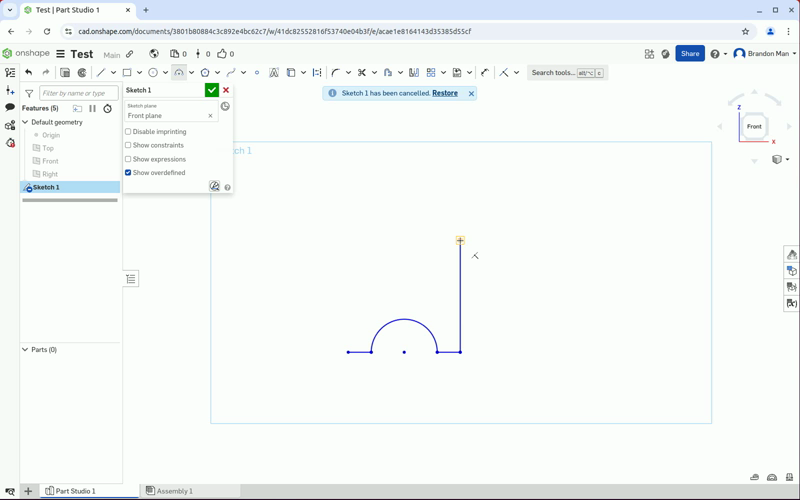
key_down(shift)
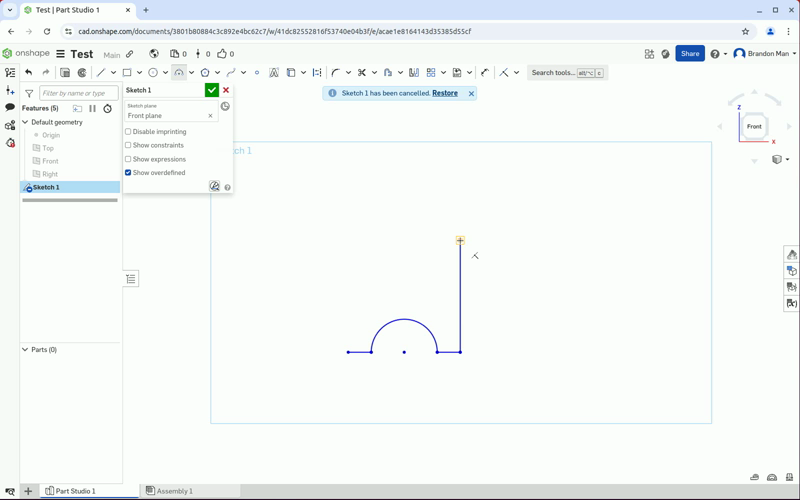
mouse_move(437, 195)
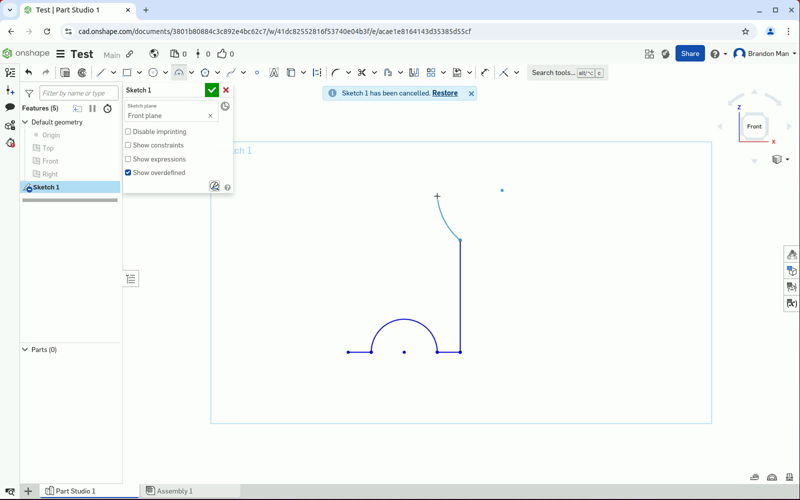
click(437, 195)
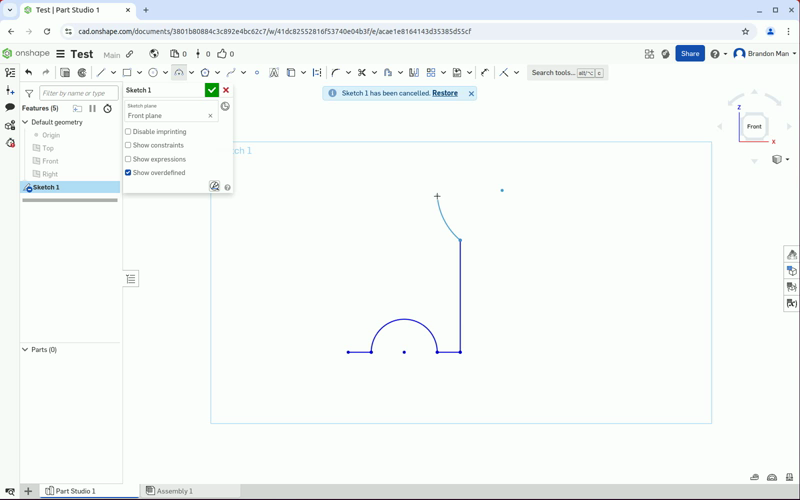
mouse_move(454, 215)
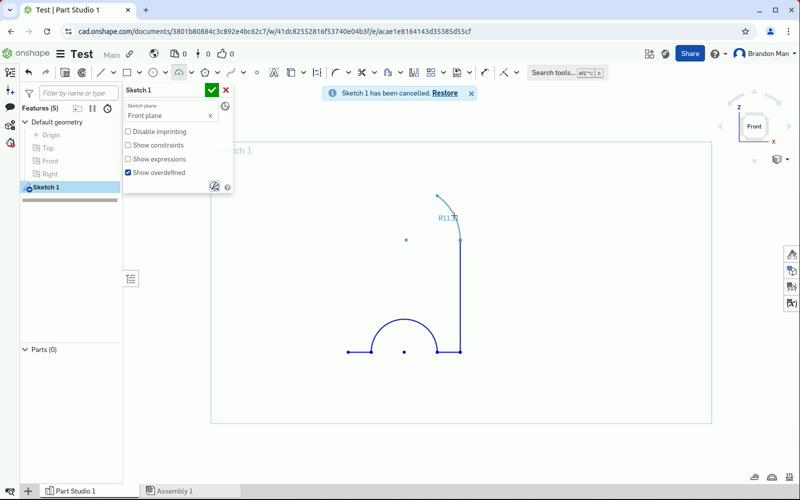
click(454, 215)
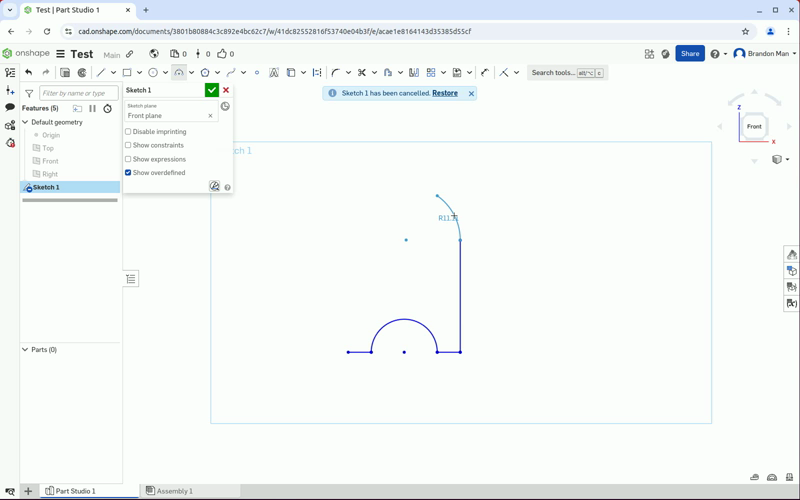
key_up(shift)
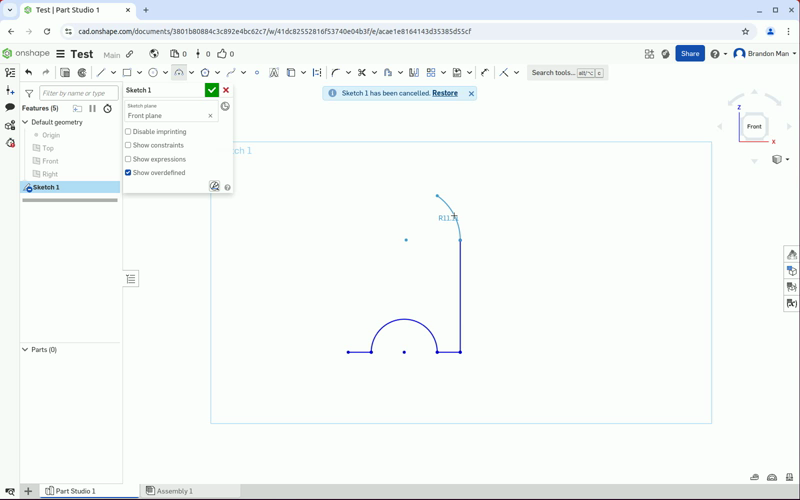
key(esc)
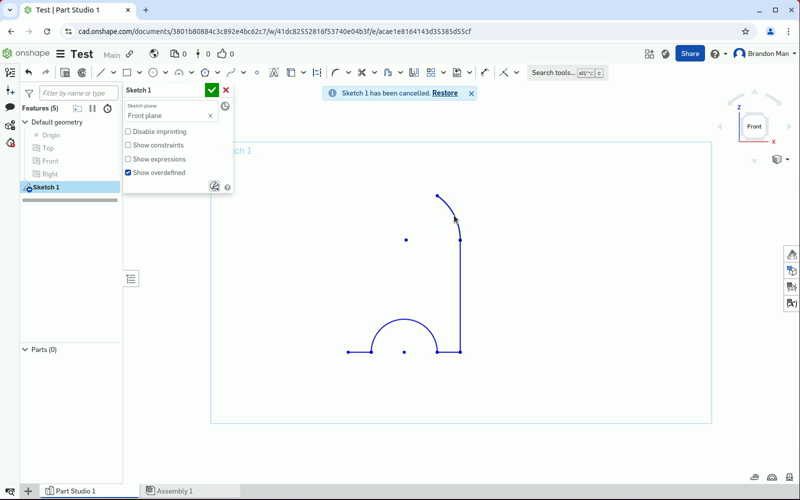
key(l)
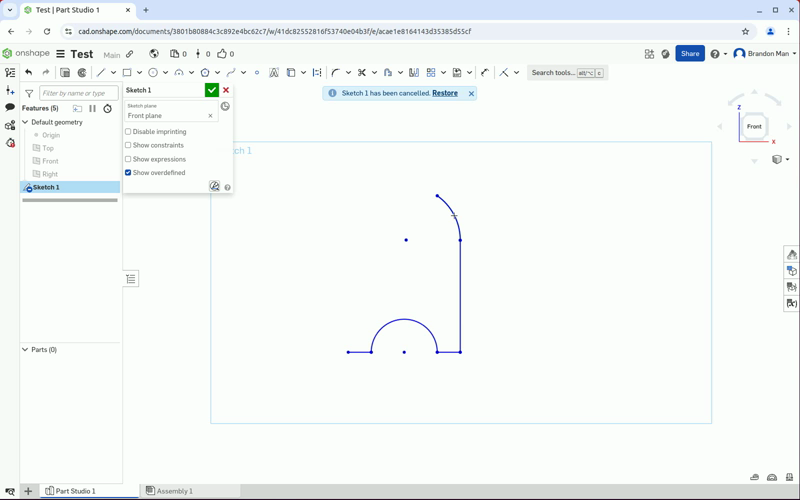
mouse_move(437, 195)
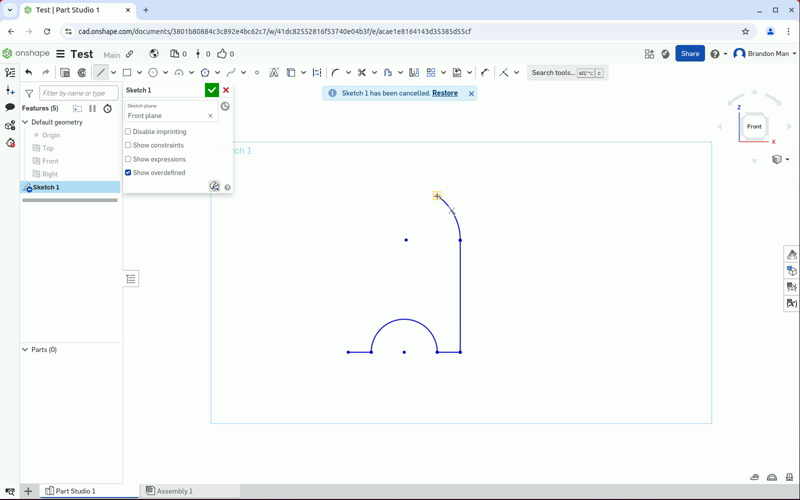
click(437, 195)
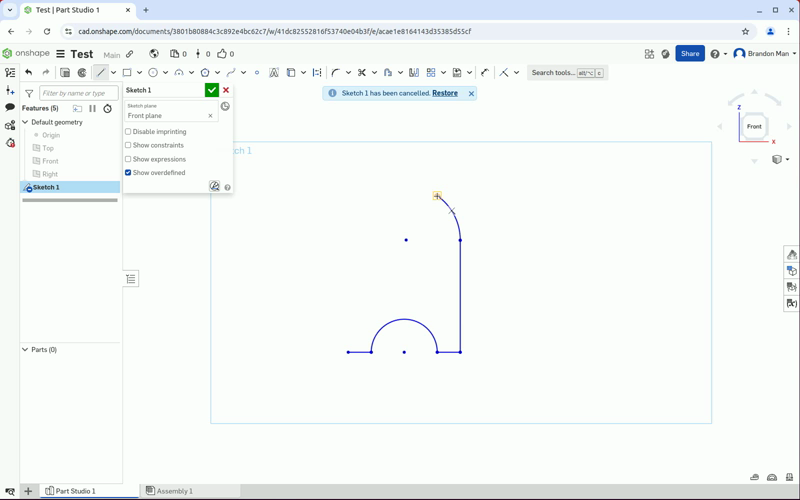
key_down(shift)
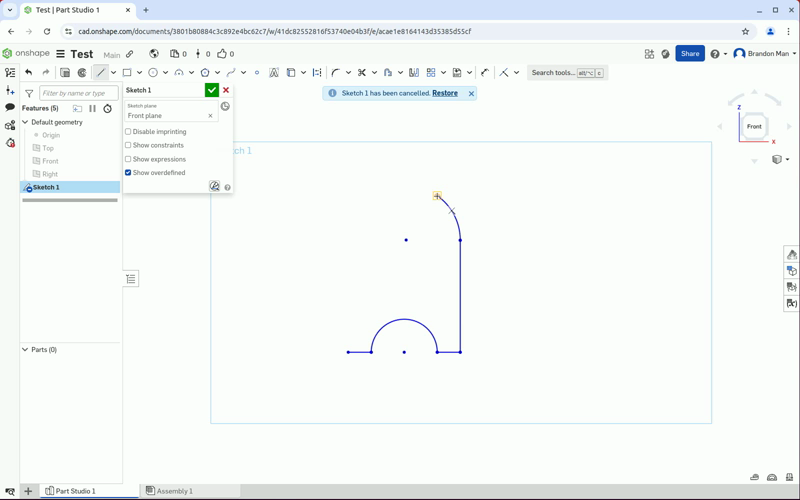
mouse_move(437, 284)
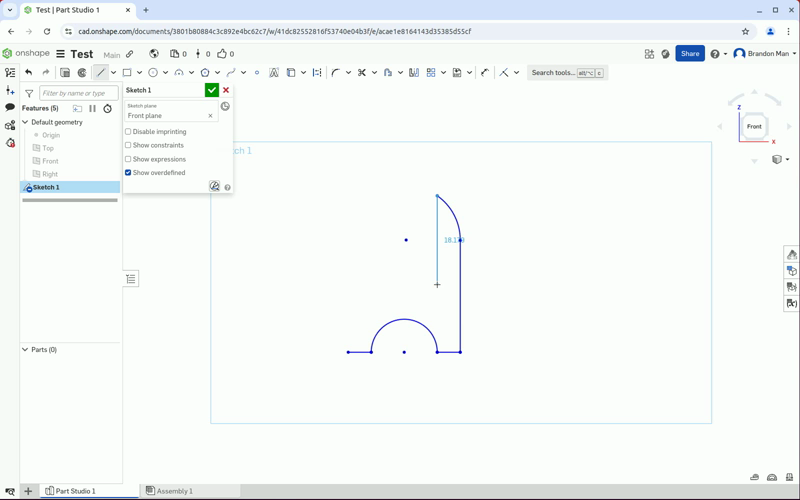
click(437, 284)
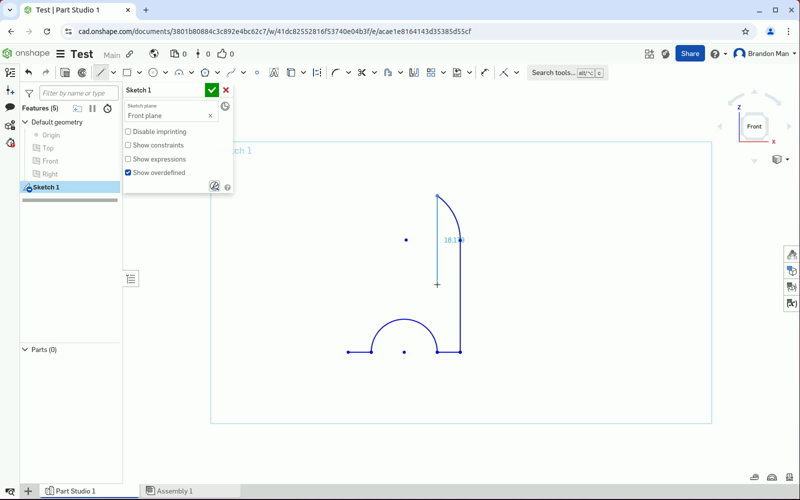
key_up(shift)
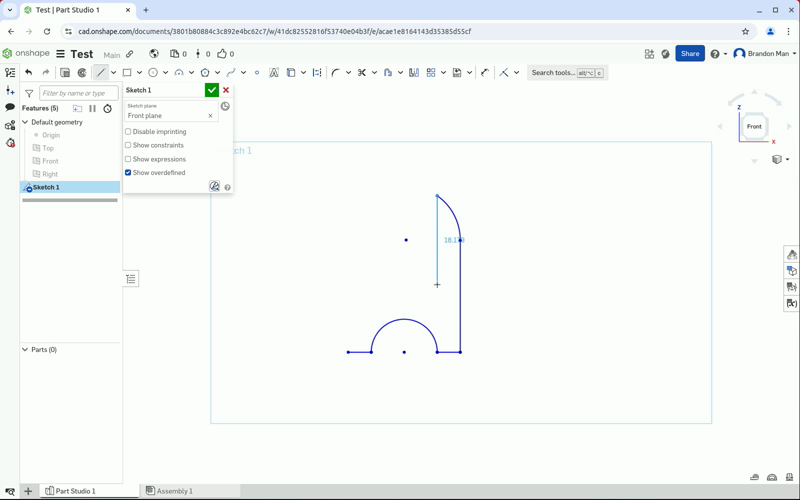
key(esc)
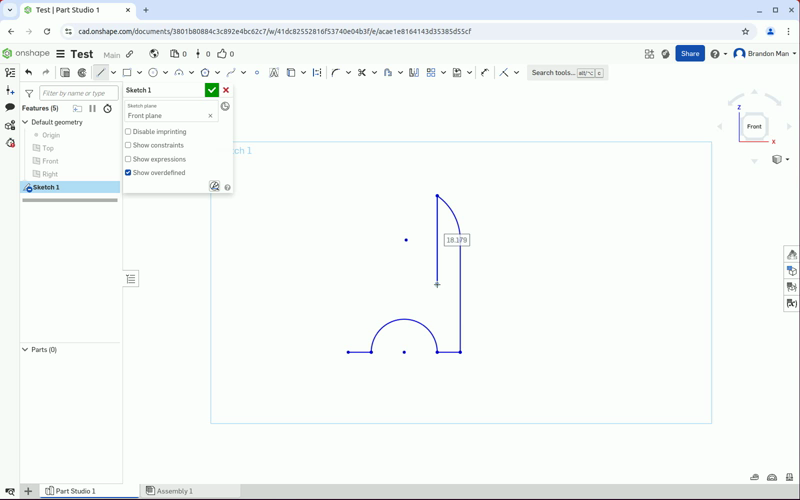
key(a)
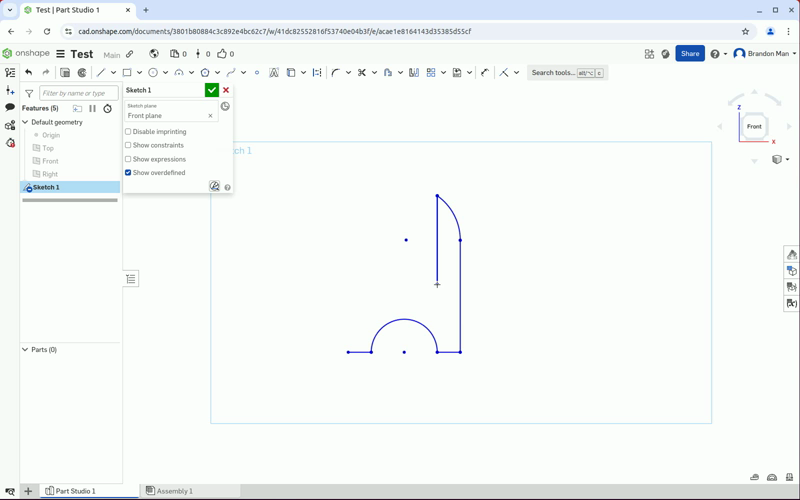
mouse_move(437, 284)
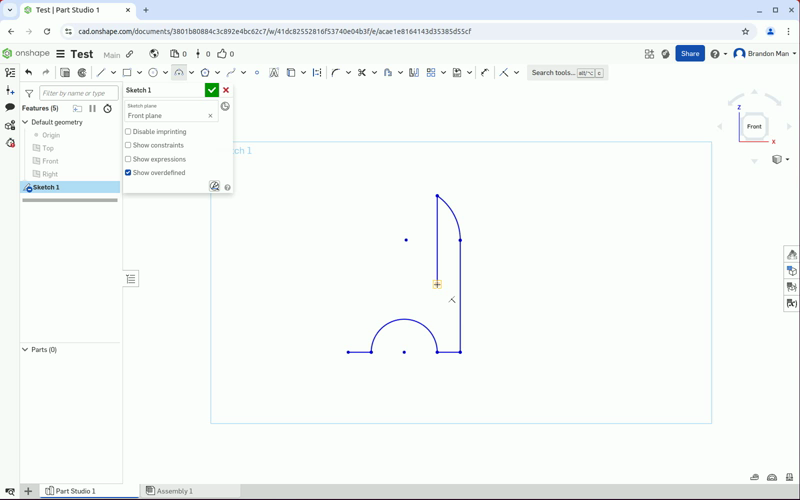
click(437, 284)
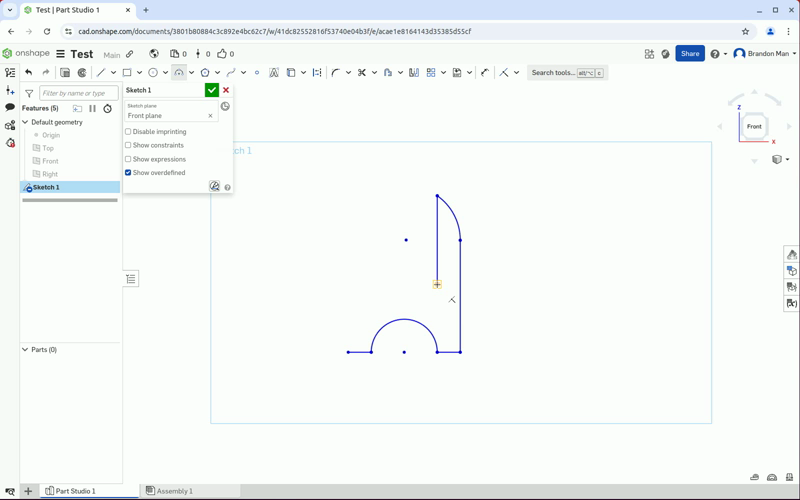
key_down(shift)
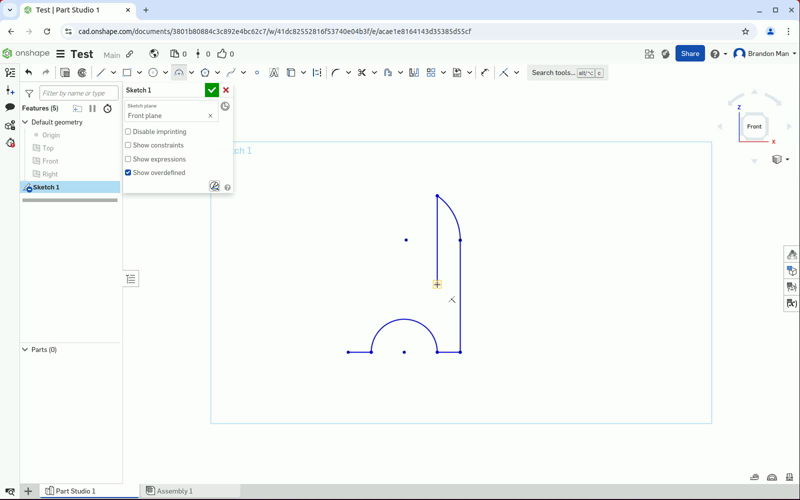
mouse_move(371, 284)
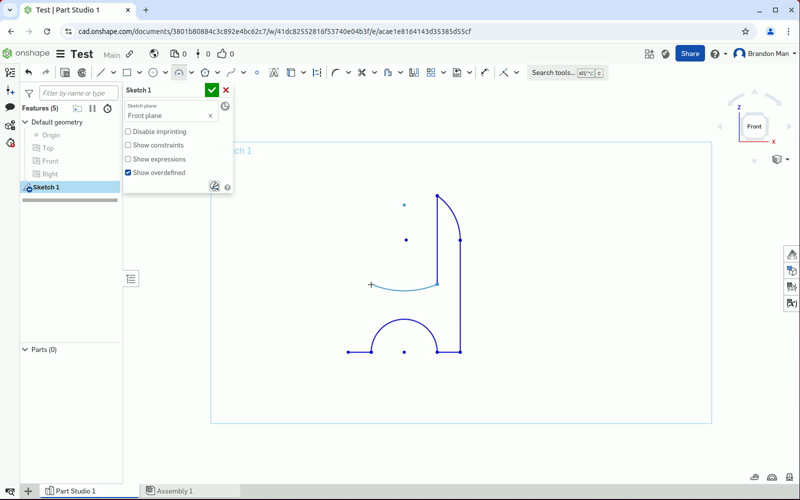
click(371, 284)
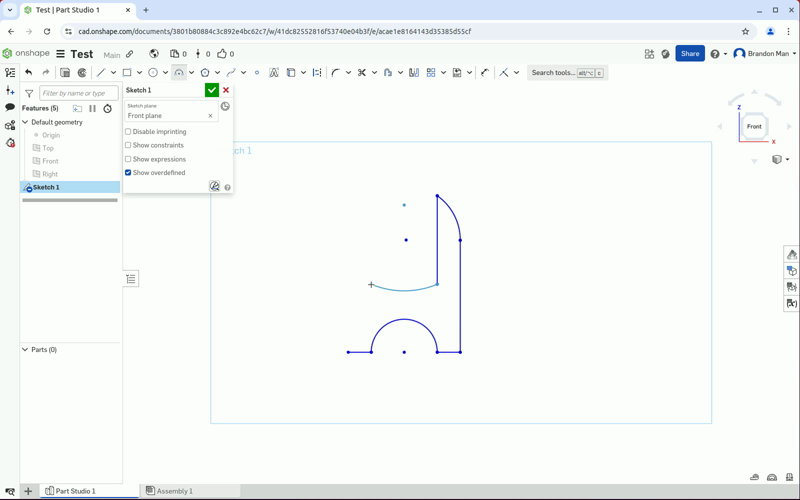
mouse_move(404, 295)
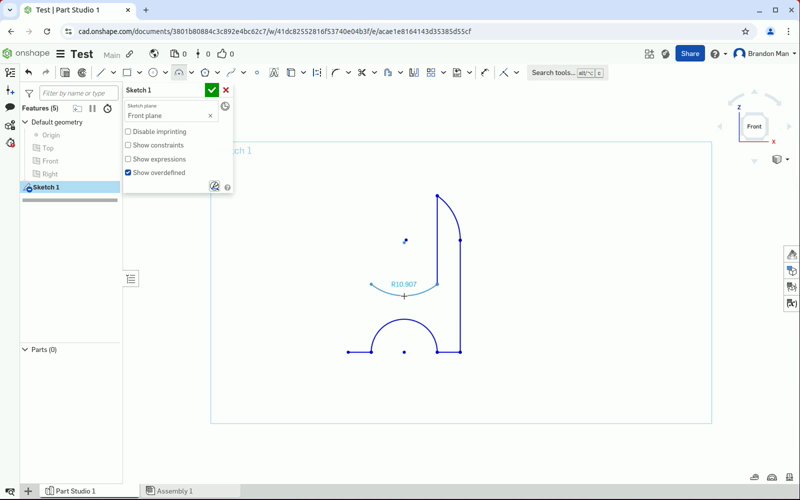
click(404, 295)
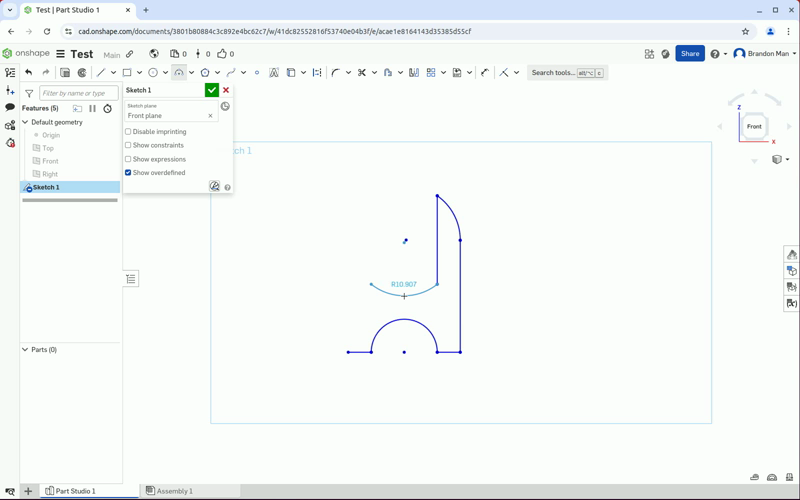
key_up(shift)
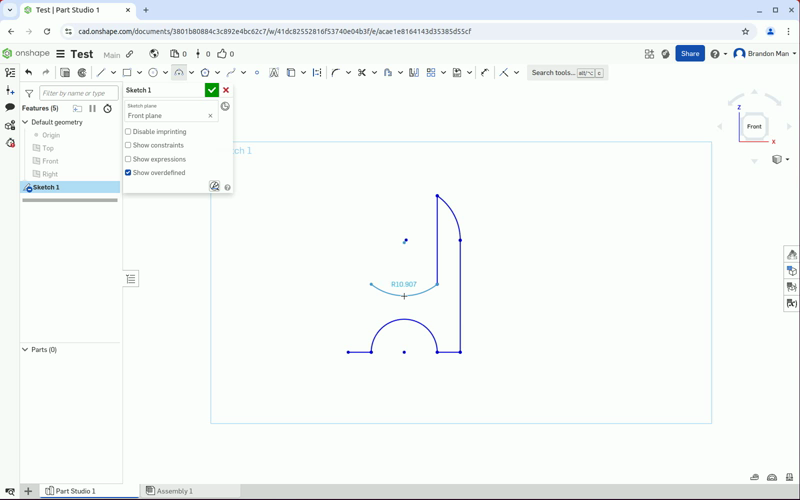
key(esc)
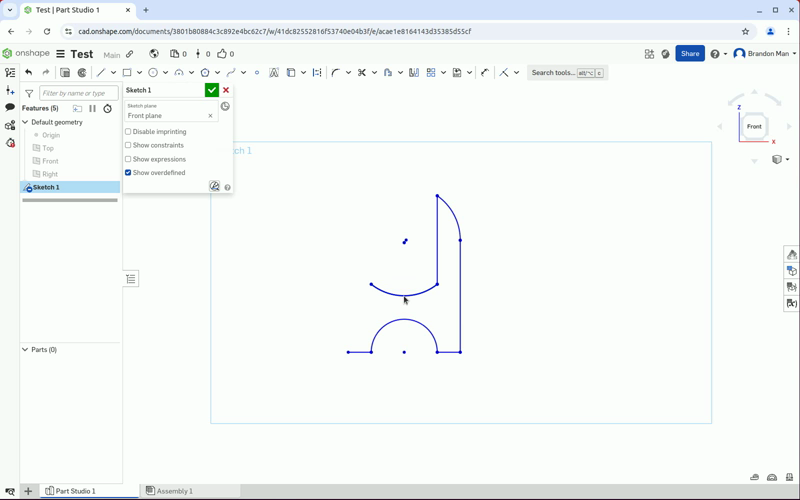
key(l)
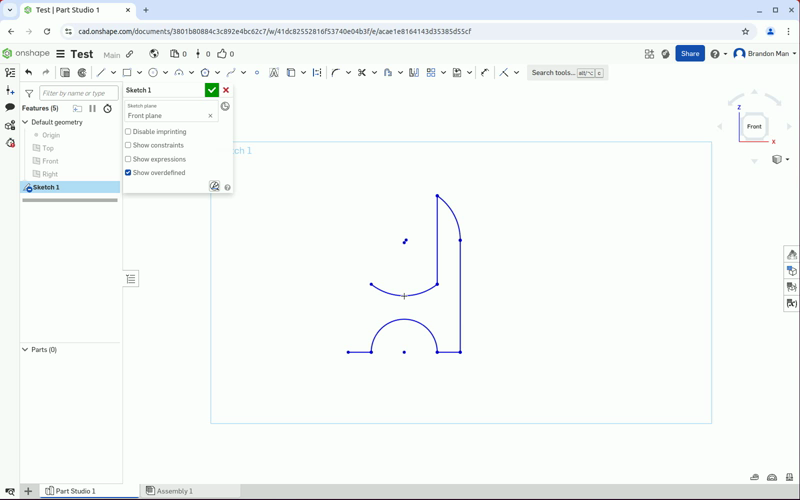
mouse_move(371, 284)
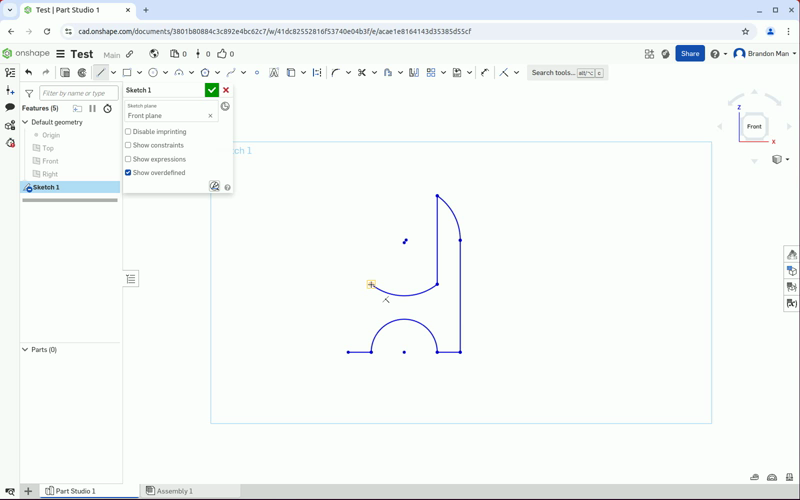
click(371, 284)
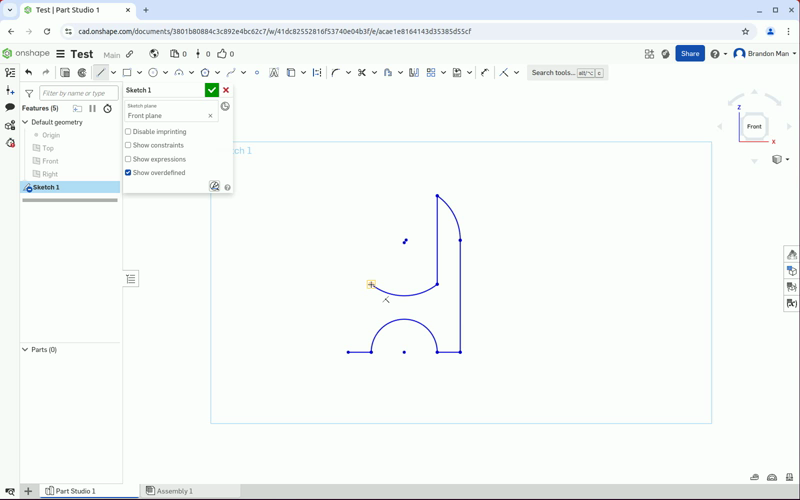
key_down(shift)
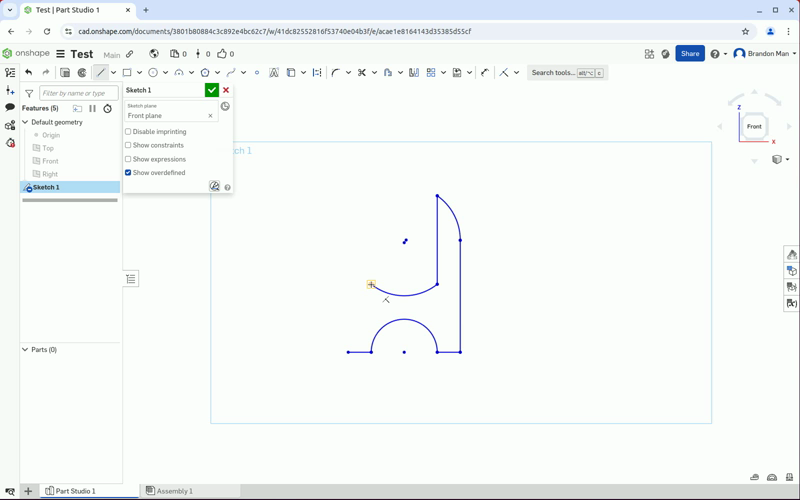
mouse_move(371, 195)
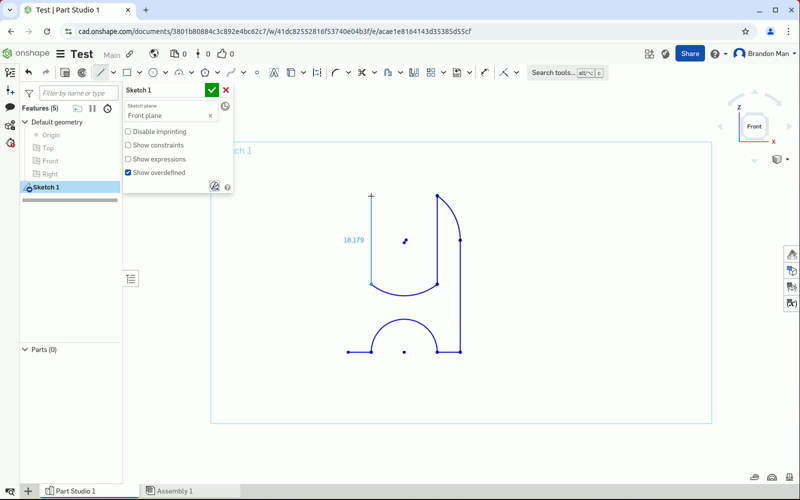
click(371, 195)
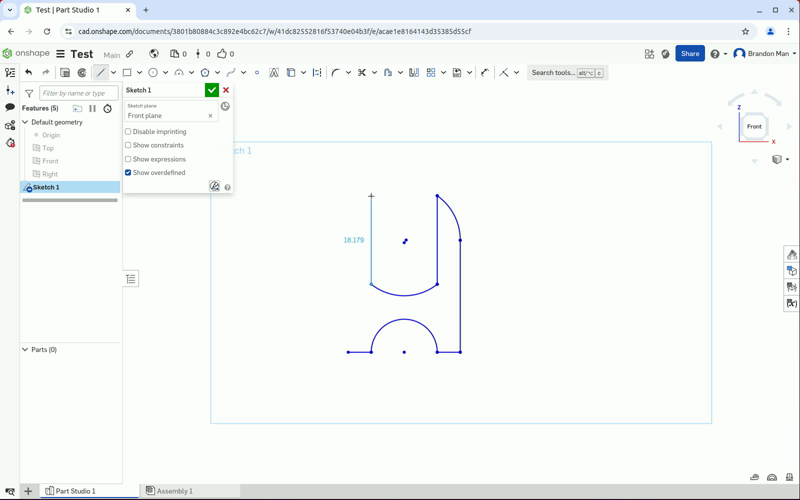
key_up(shift)
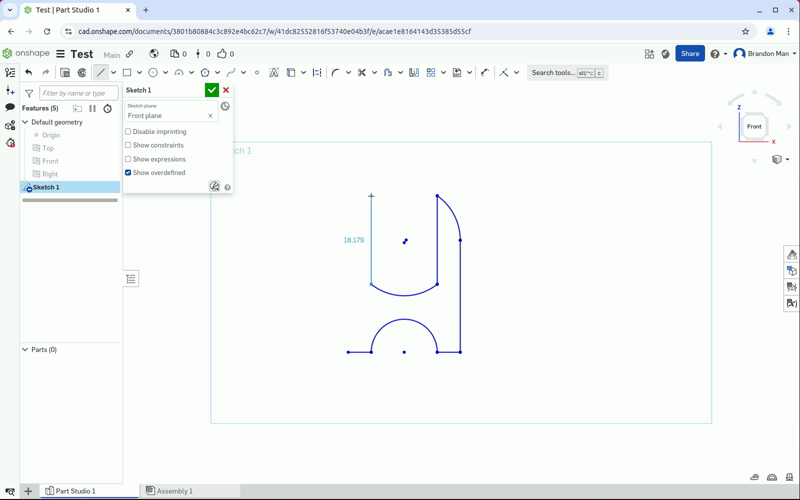
key(esc)
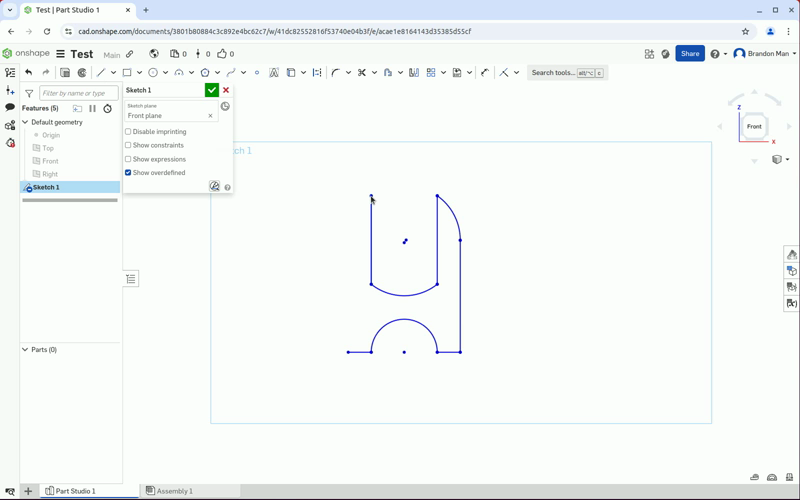
key(a)
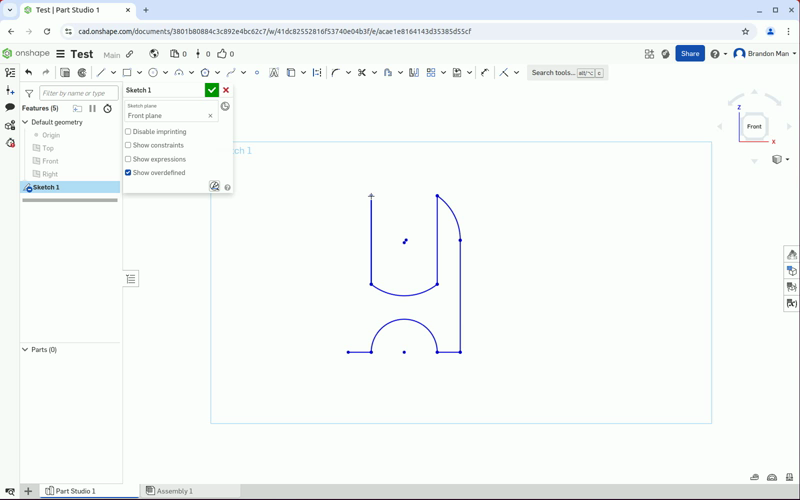
mouse_move(371, 195)
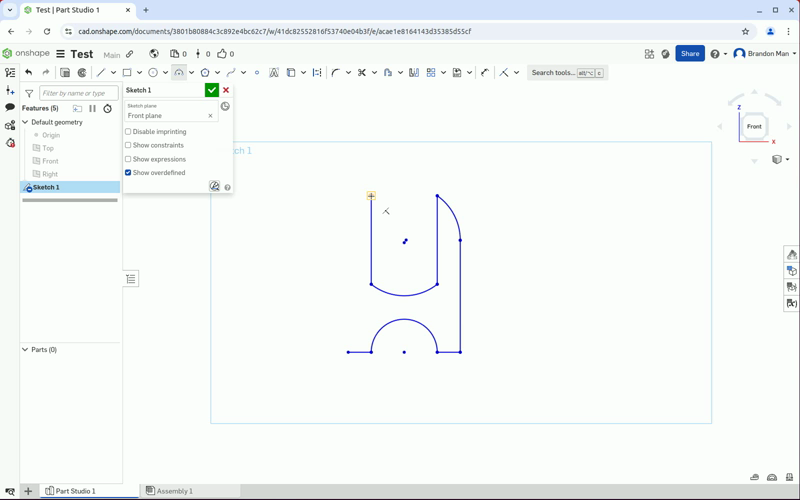
click(371, 195)
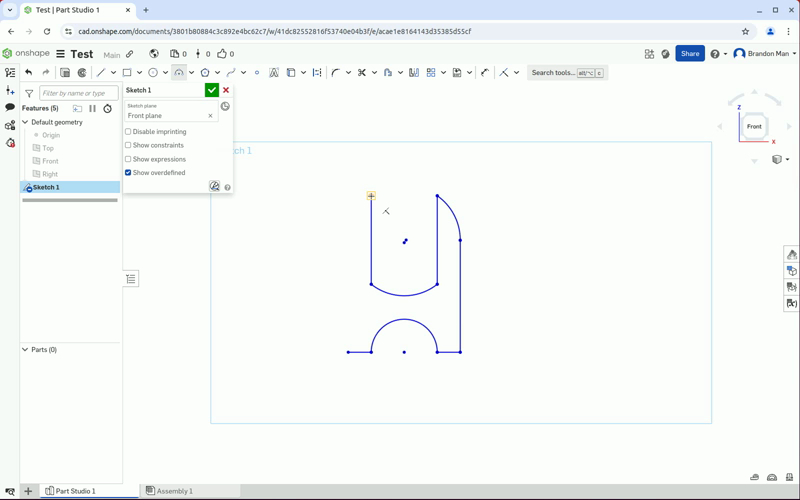
key_down(shift)
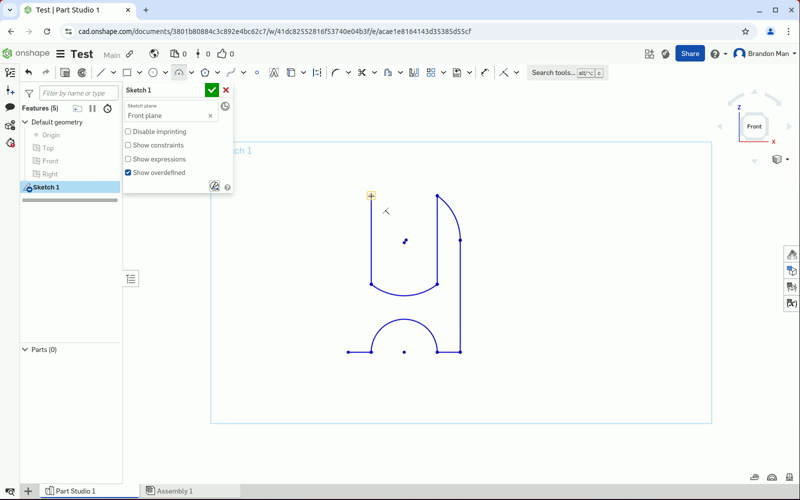
mouse_move(348, 240)
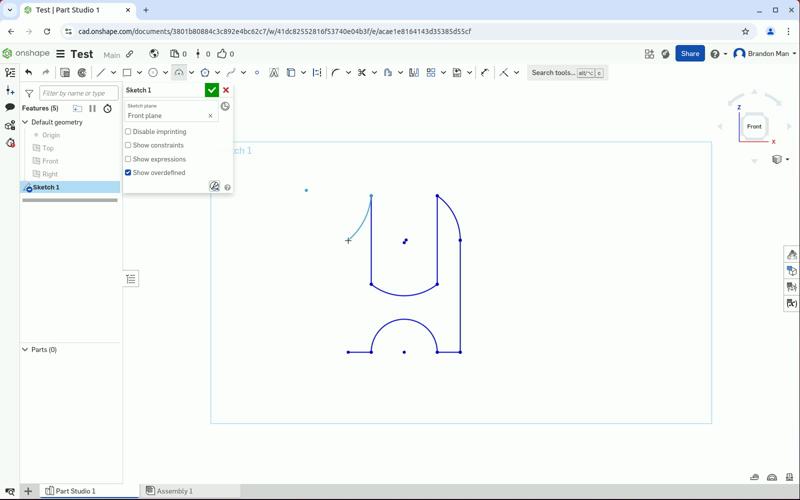
click(348, 240)
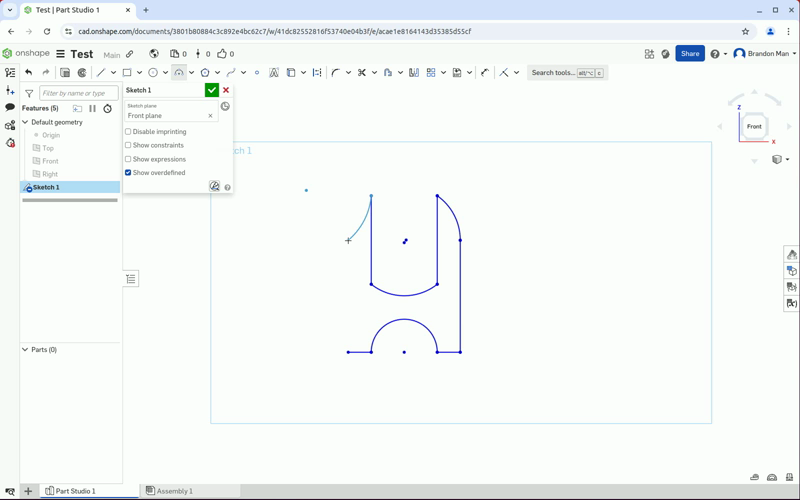
mouse_move(354, 215)
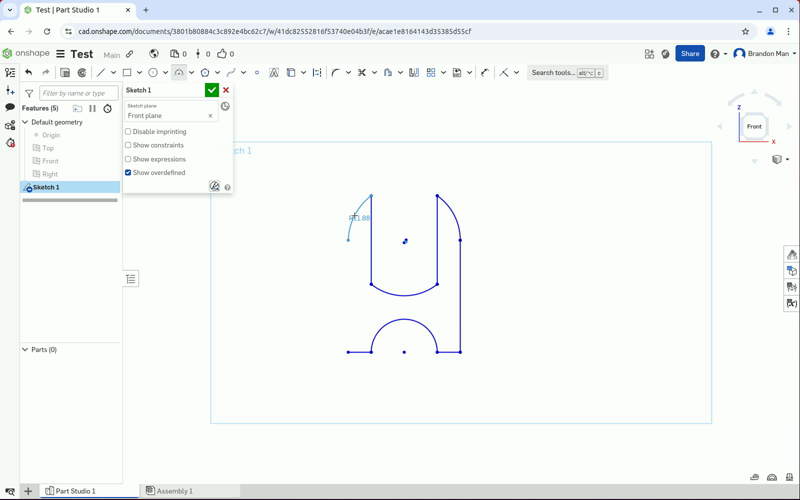
click(354, 215)
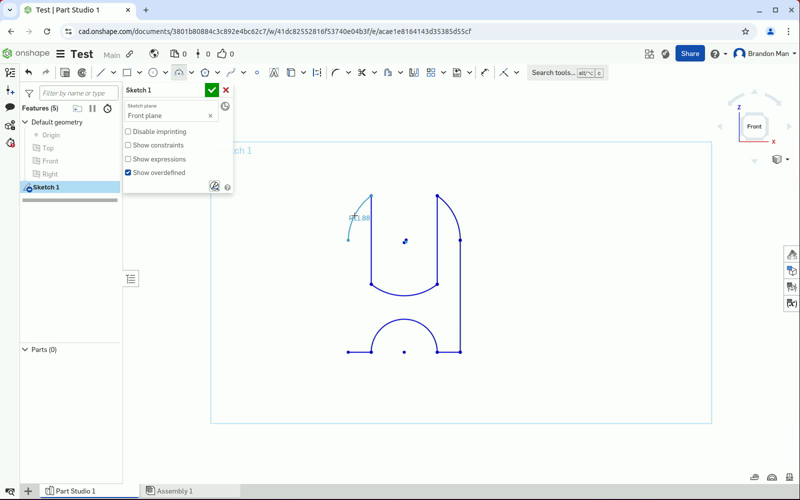
key_up(shift)
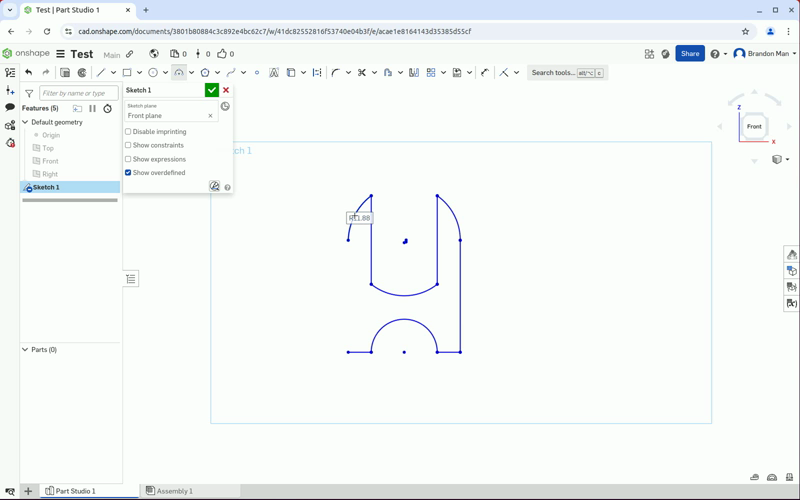
key(esc)
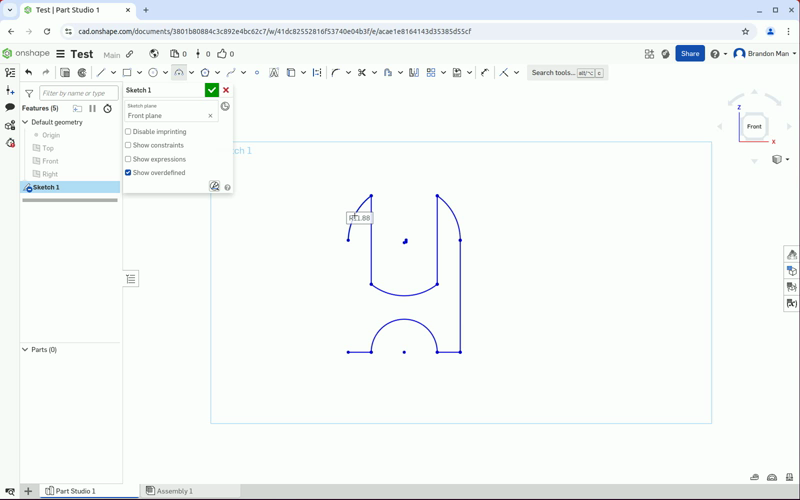
key(l)
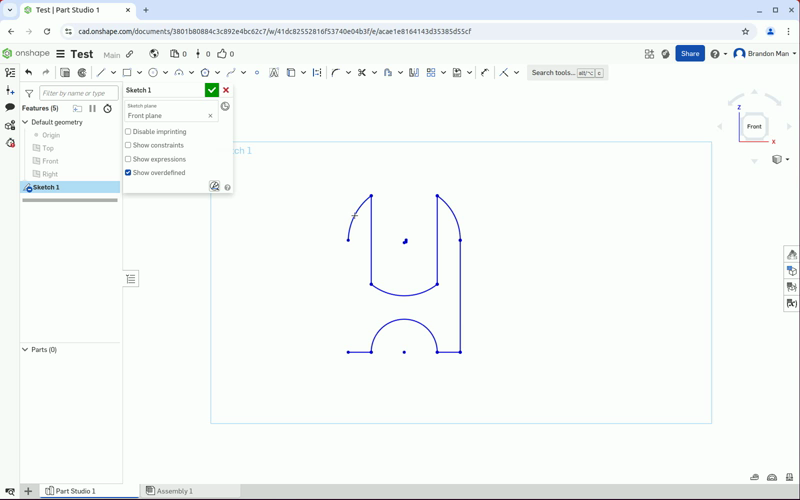
mouse_move(348, 240)
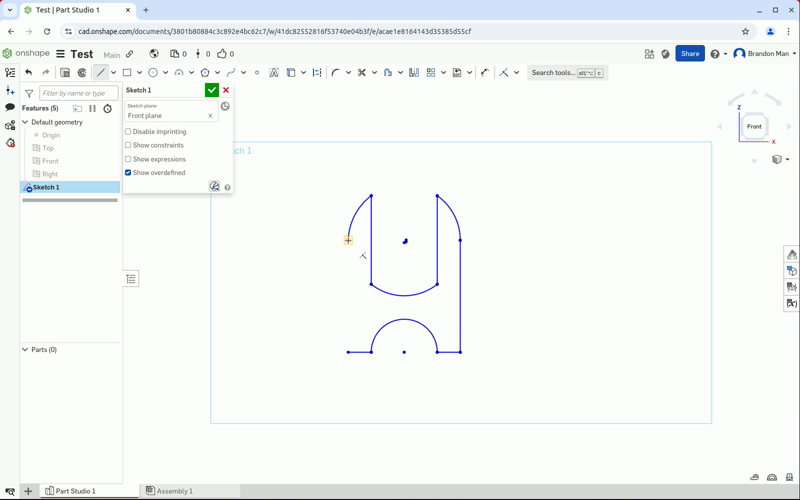
click(348, 240)
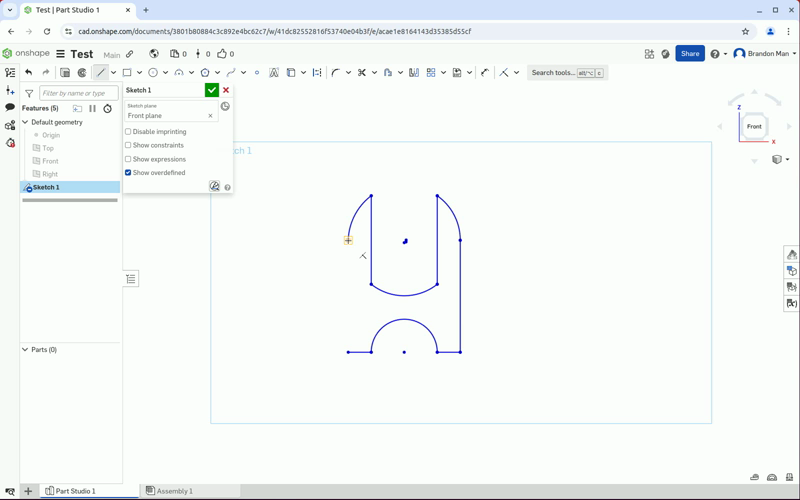
key_down(shift)
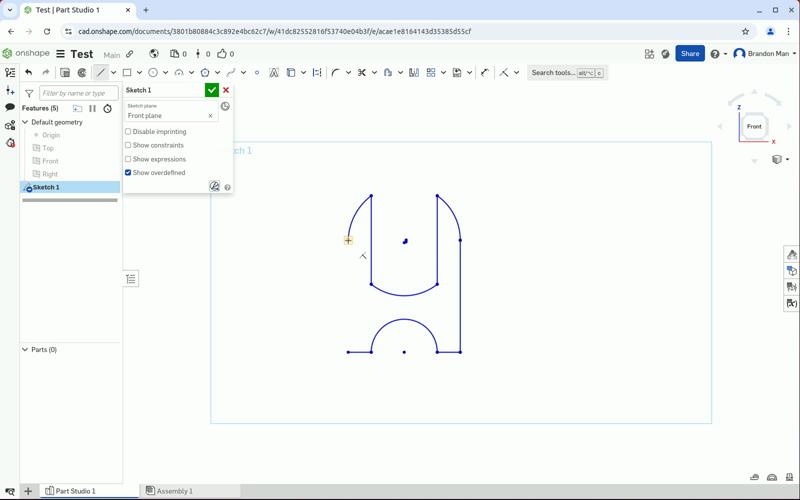
mouse_move(348, 352)
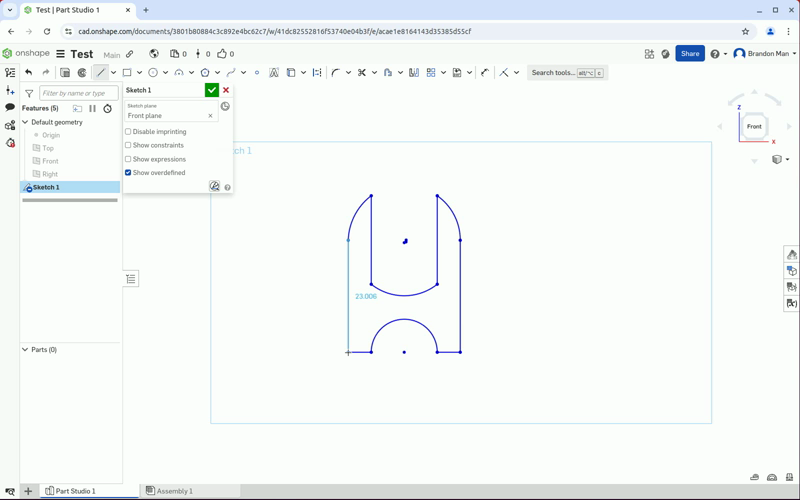
key_up(shift)
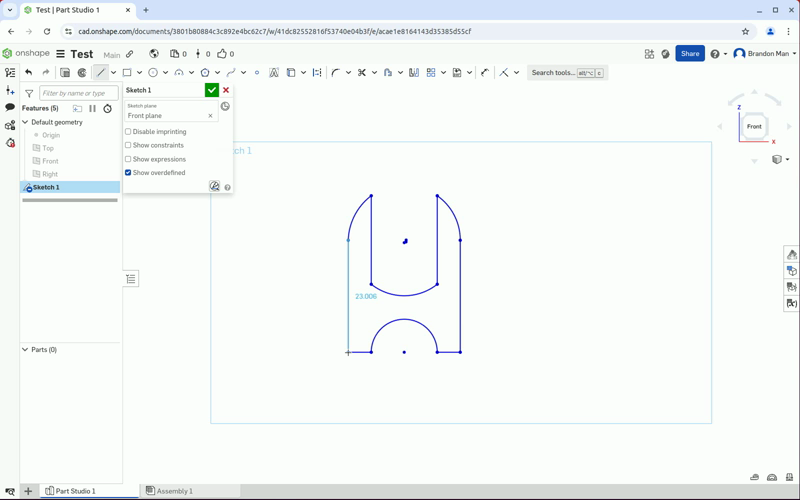
click(348, 352)
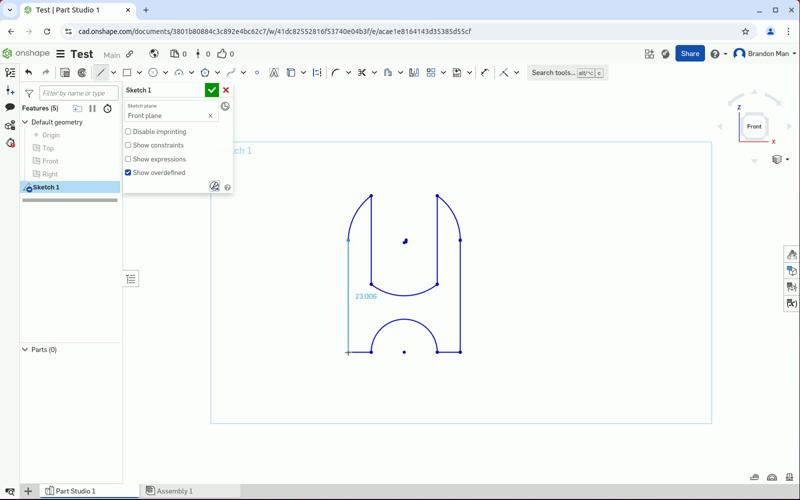
key(esc)
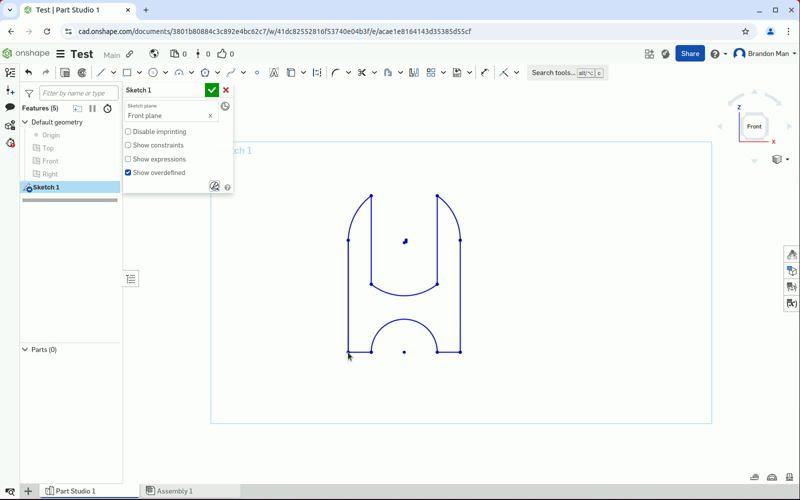
mouse_move(387, 306)
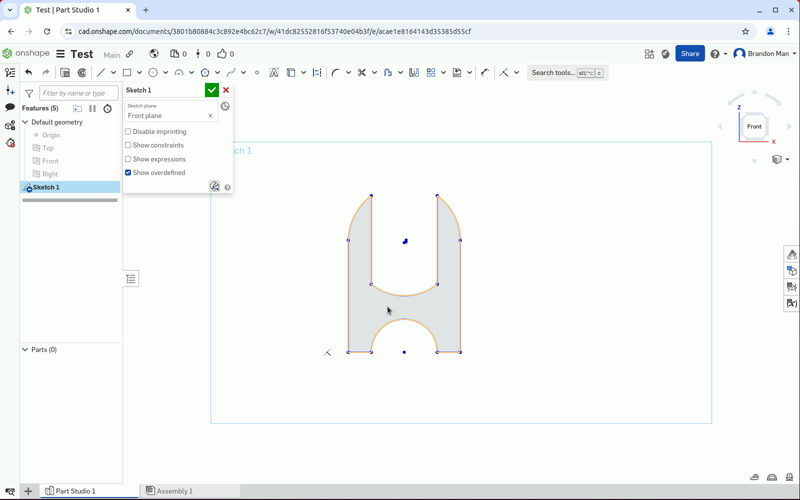
scroll(6)
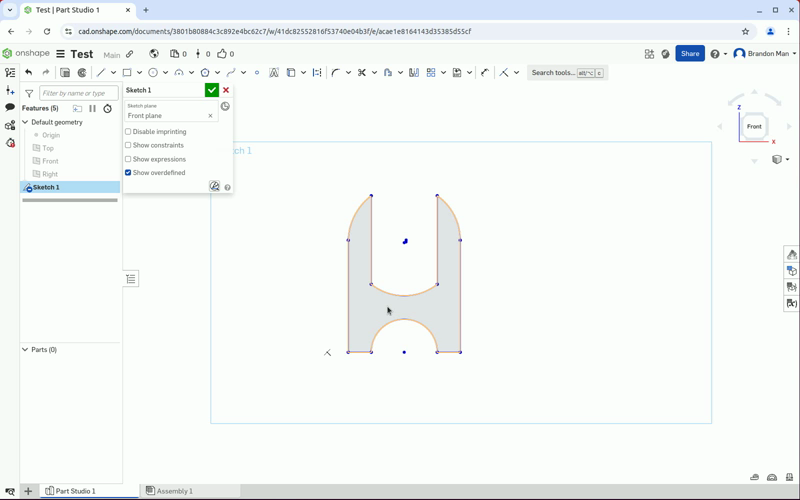
scroll(6)
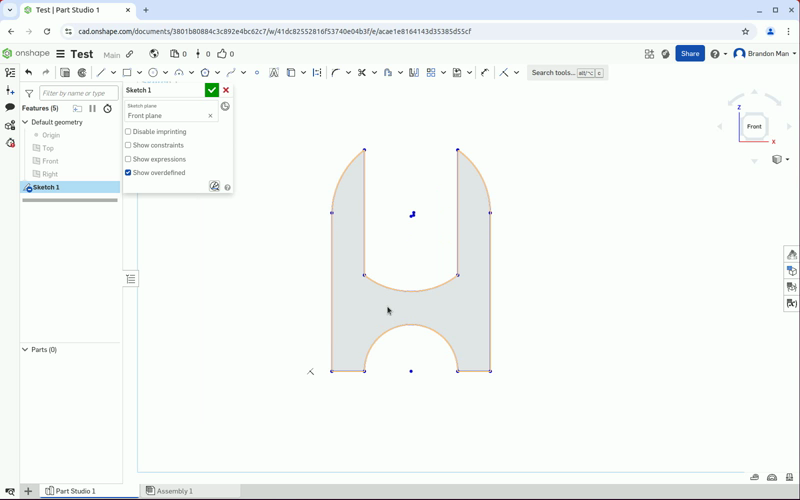
scroll(6)
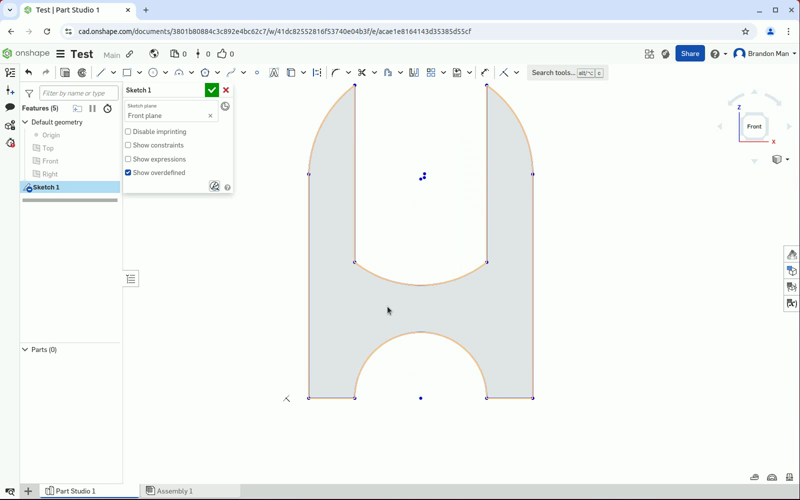
scroll(6)
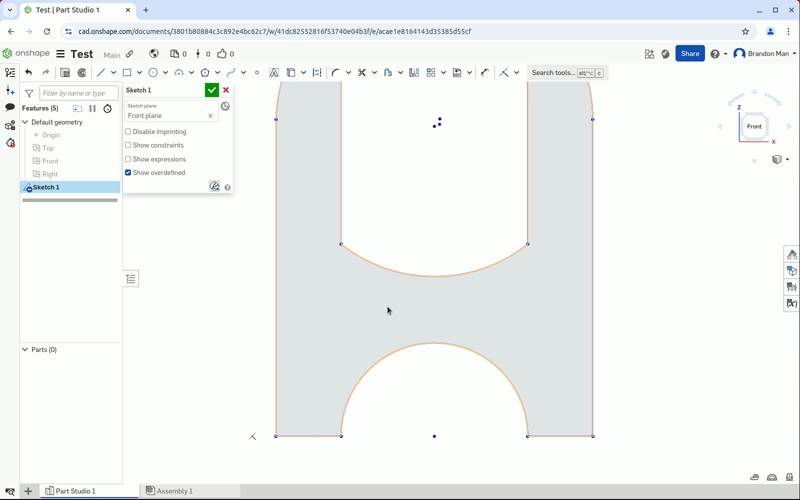
scroll(6)
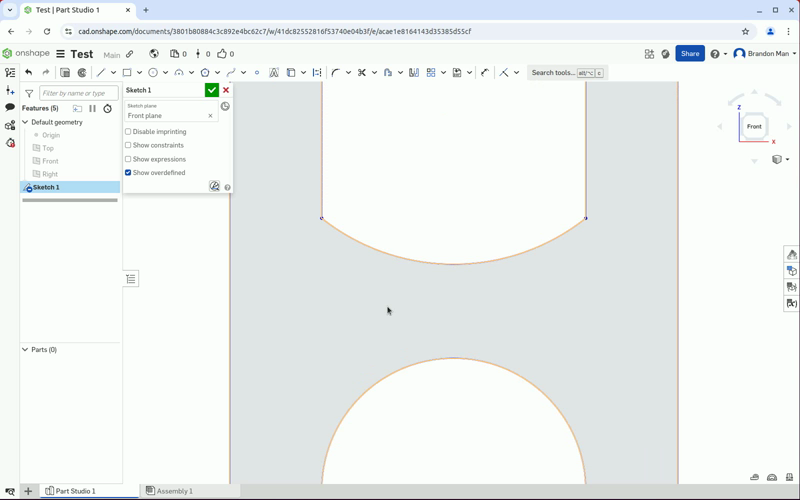
scroll(6)
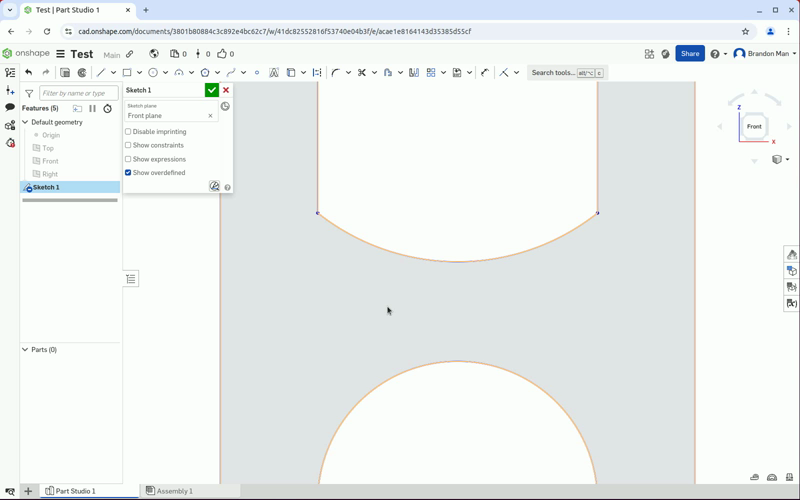
scroll(6)
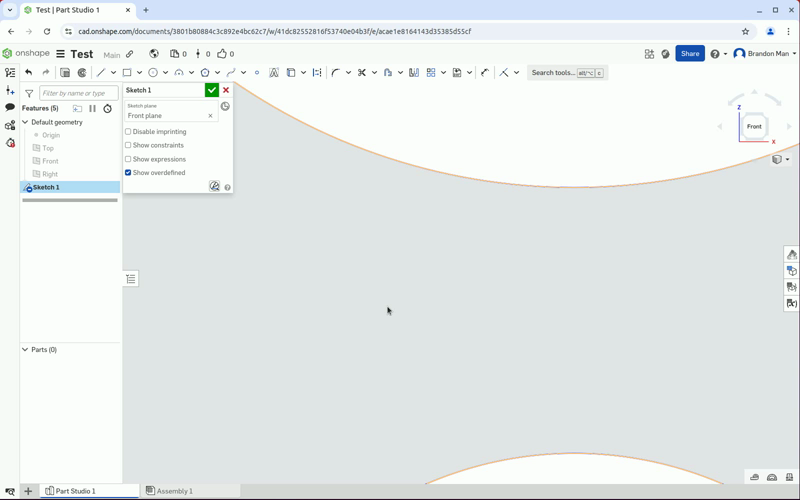
click(387, 306)
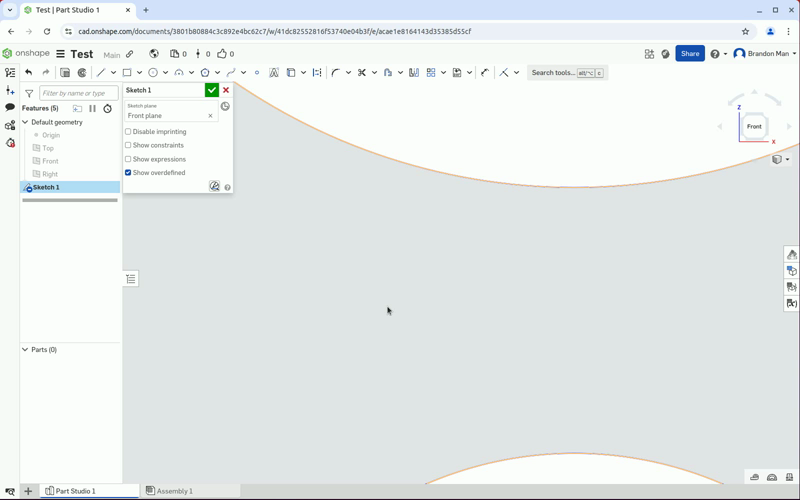
scroll(-6)
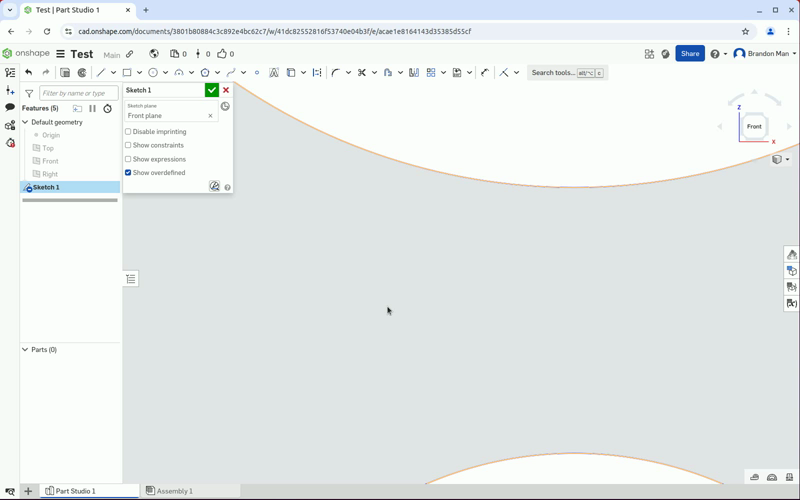
scroll(-6)
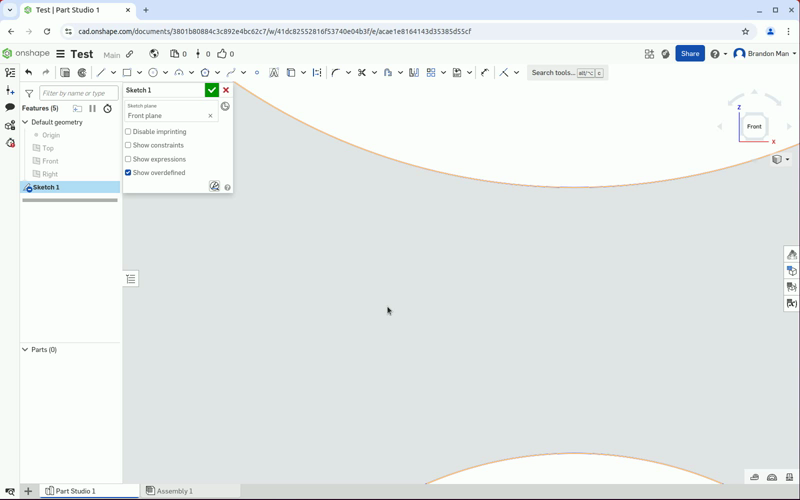
scroll(-6)
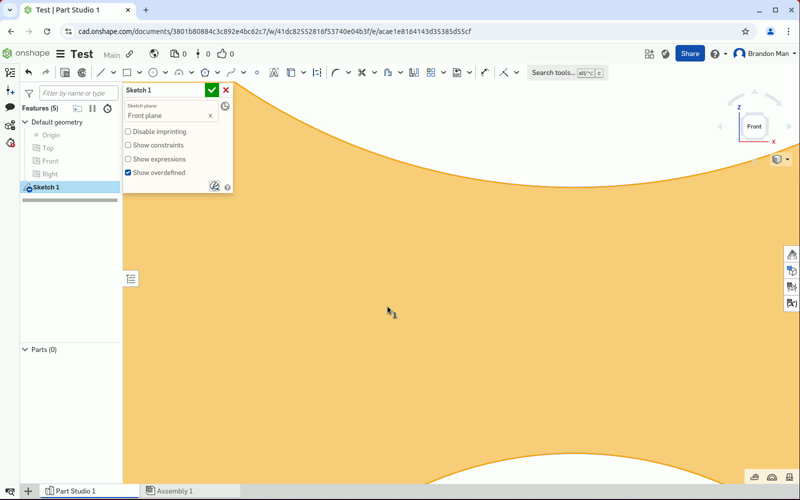
scroll(-6)
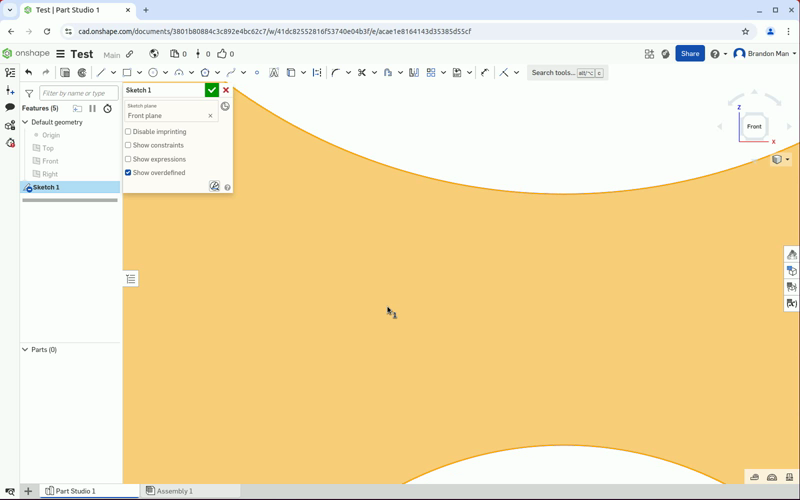
scroll(-6)
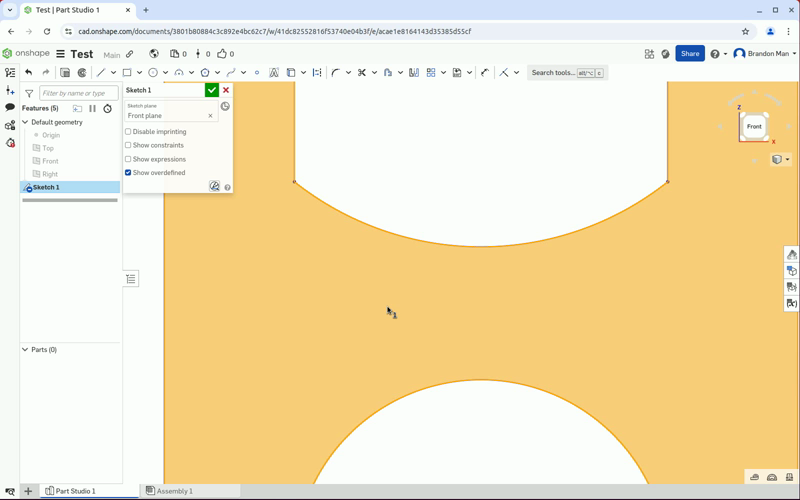
scroll(-6)
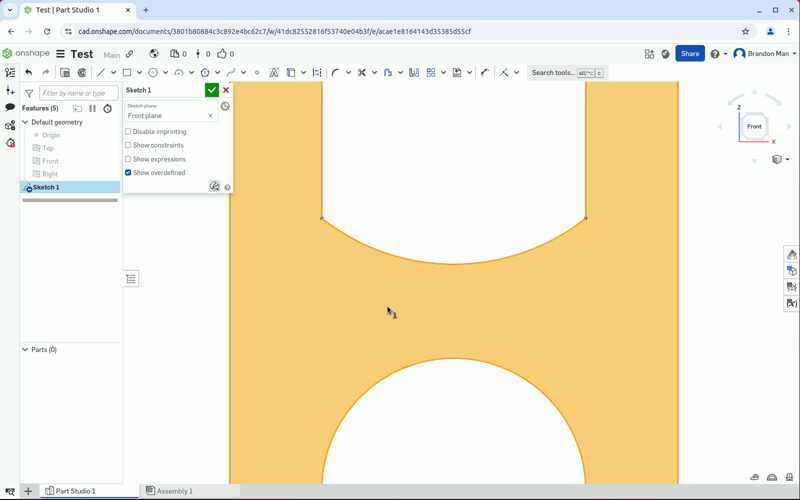
scroll(-6)
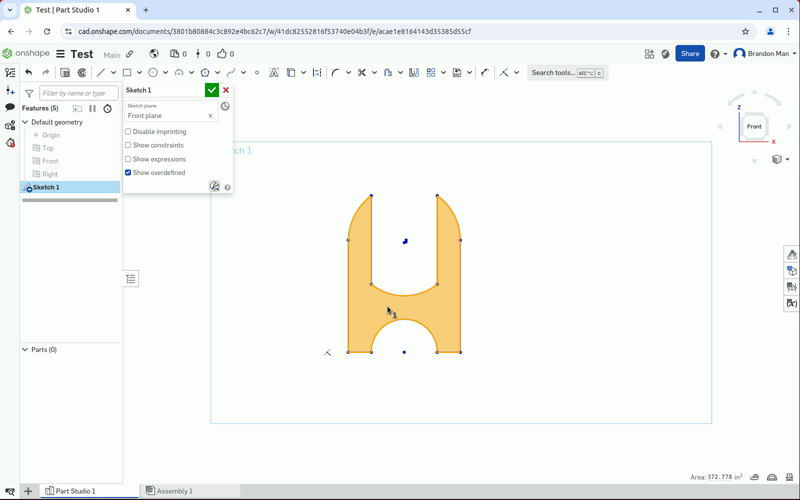
mouse_move(73, 352)
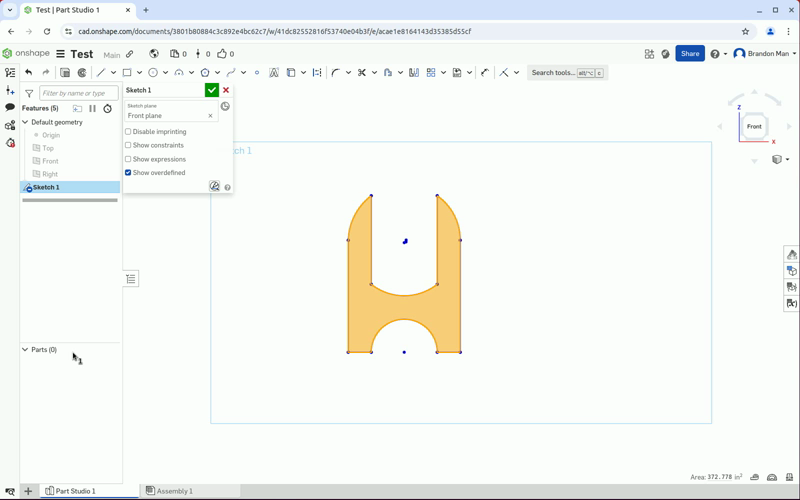
key(shift+y)
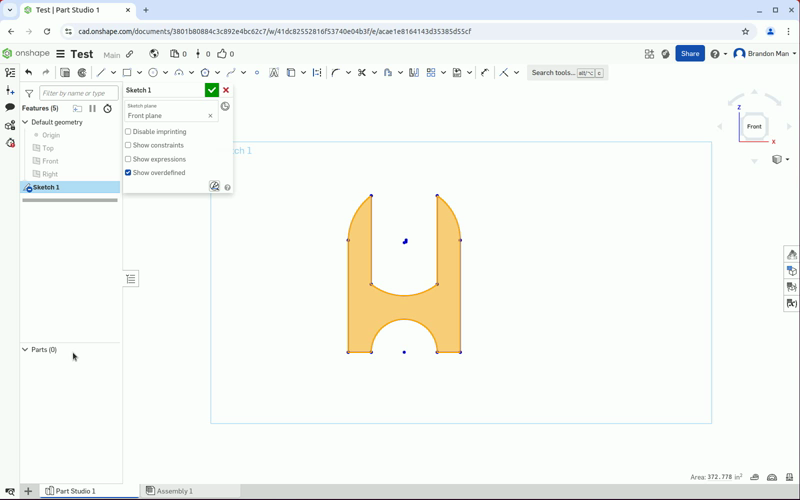
key(shift+e)
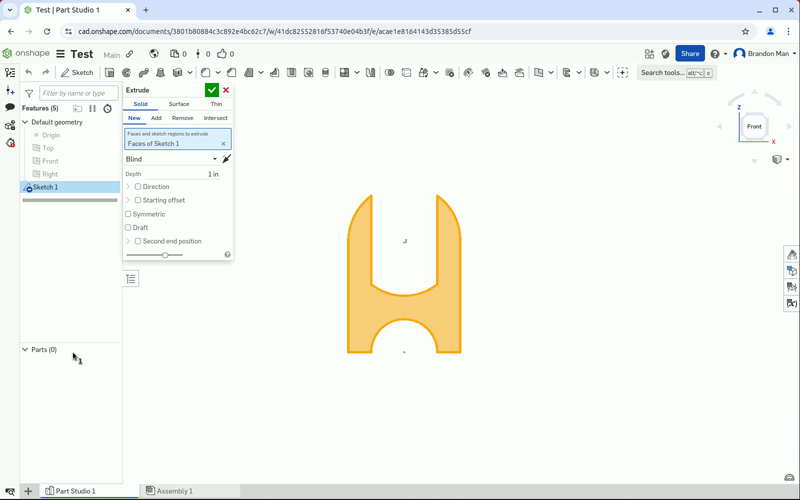
mouse_move(143, 106)
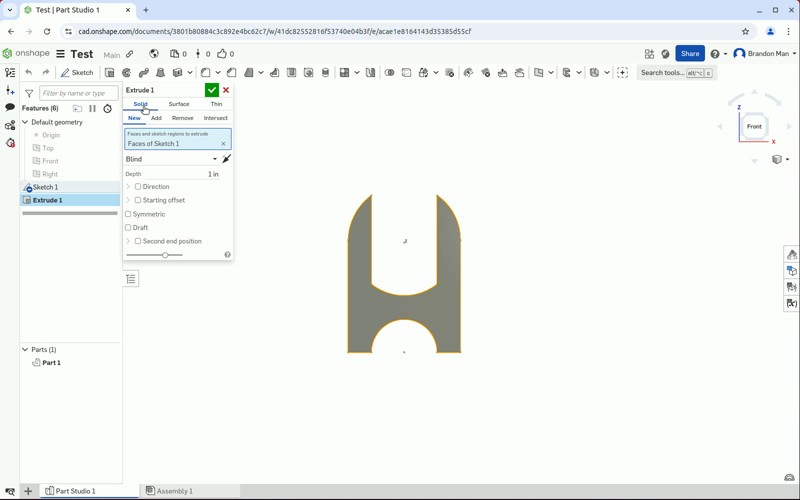
click(143, 106)
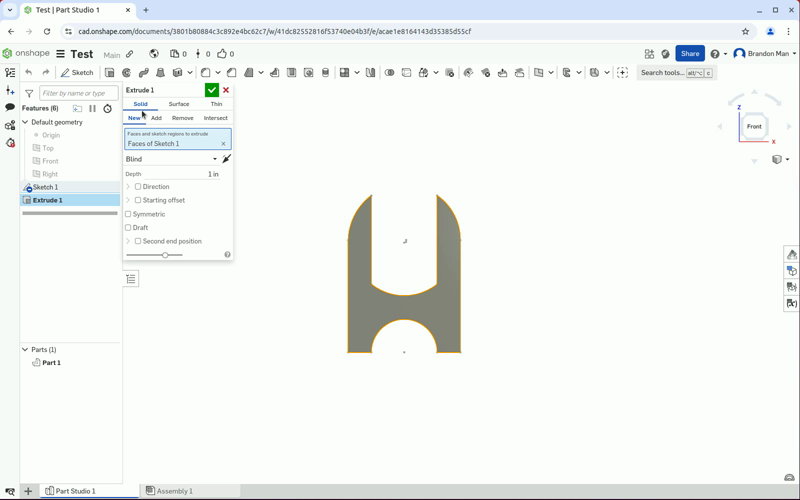
mouse_move(137, 120)
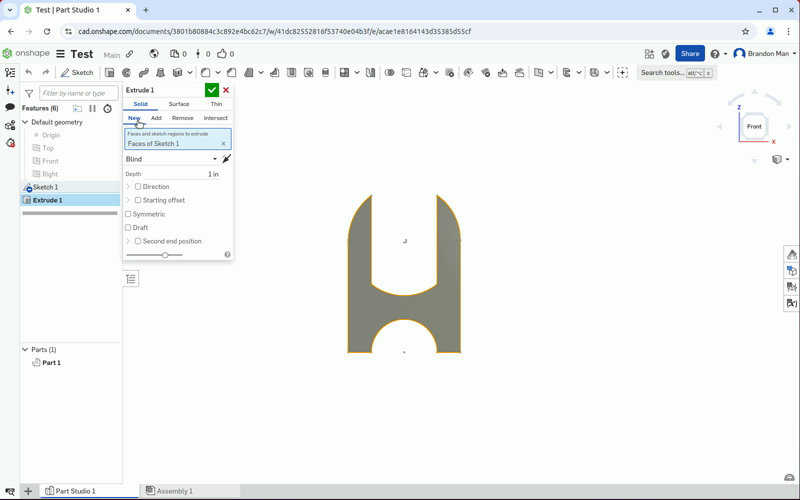
click(137, 120)
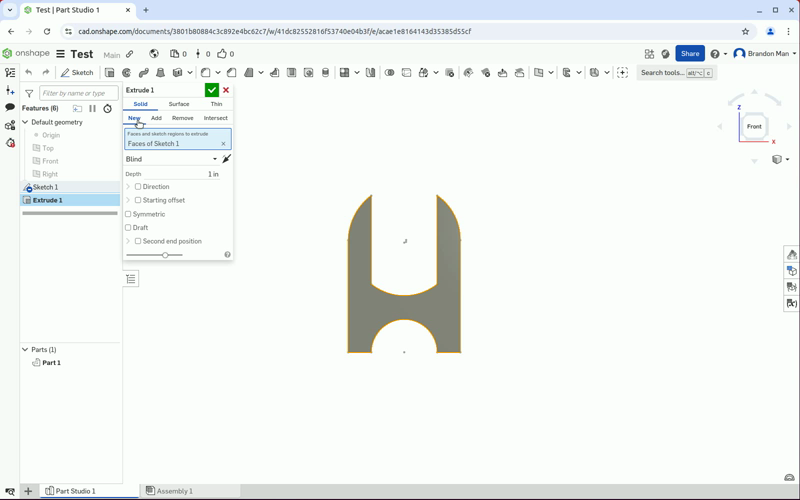
key(tab, 4)
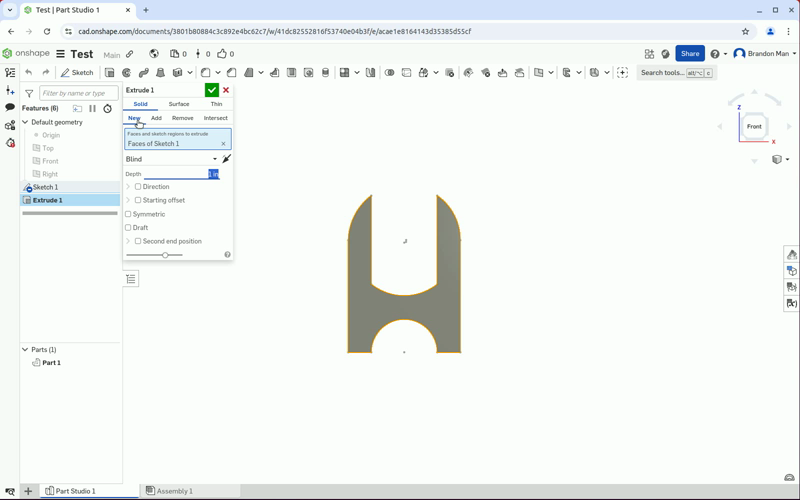
text(5.777)
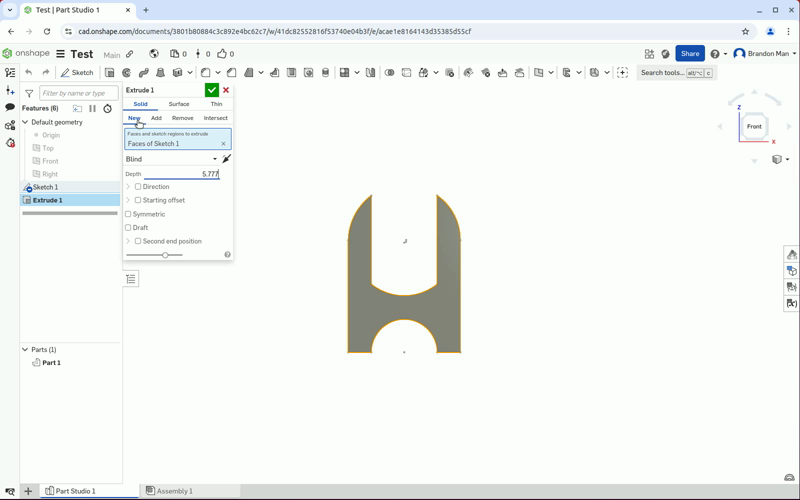
key(enter)
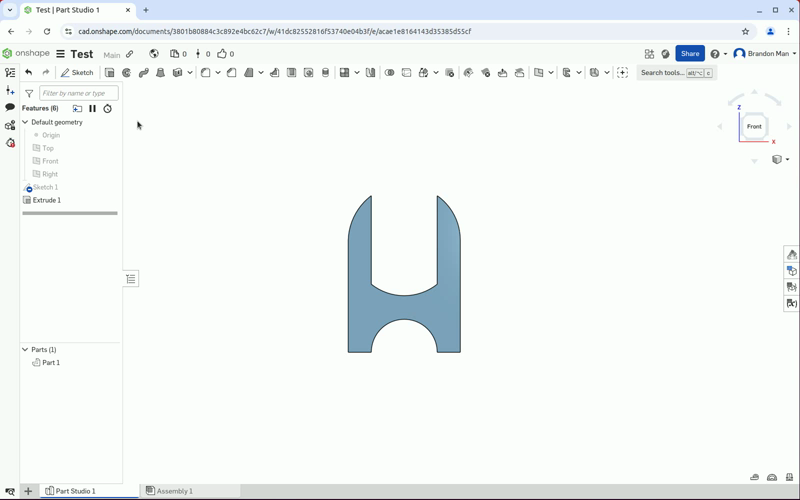
key(shift+h)
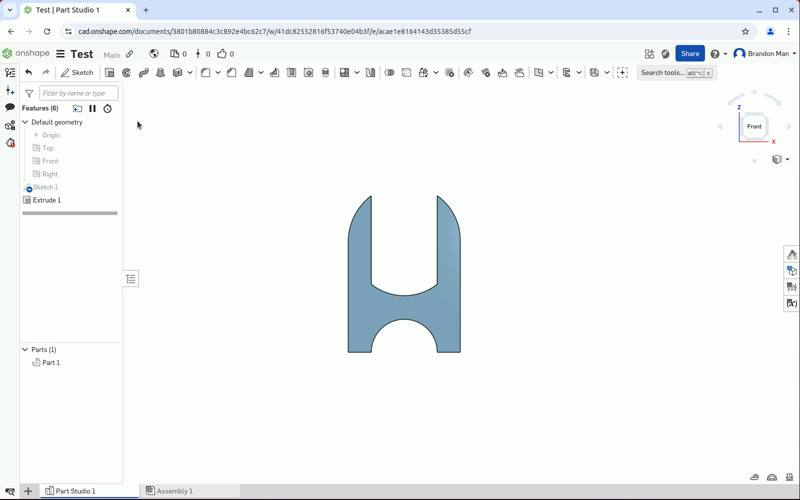
key(shift+h)
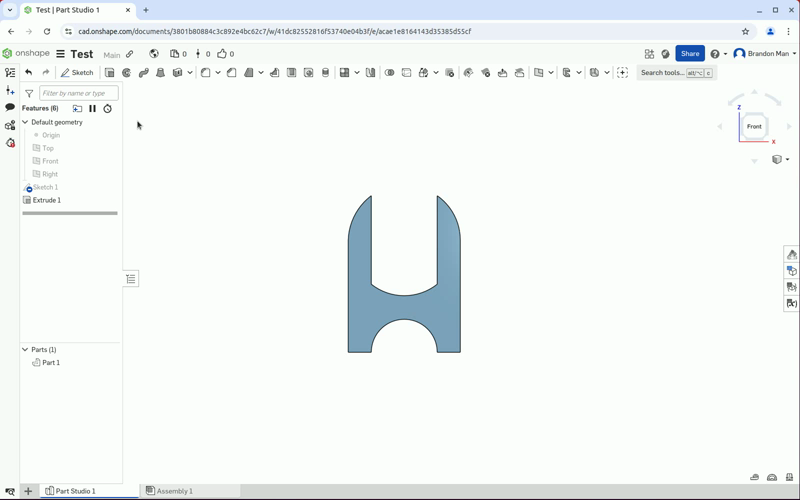
mouse_move(73, 189)
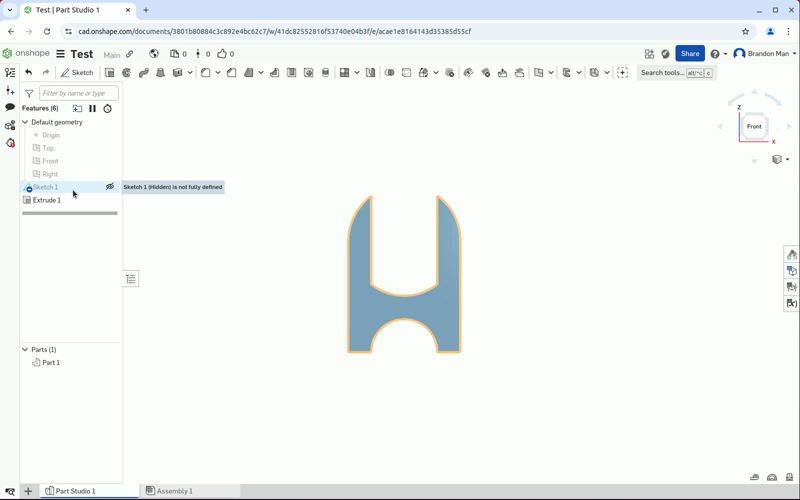
click(73, 189)
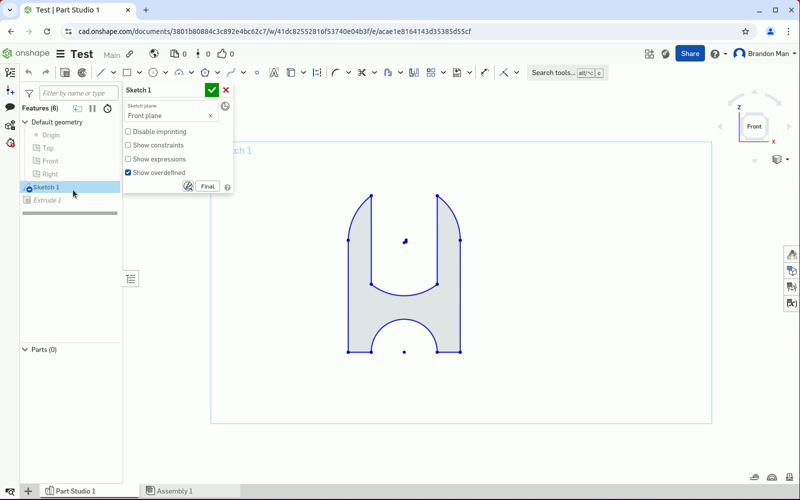
mouse_move(229, 92)
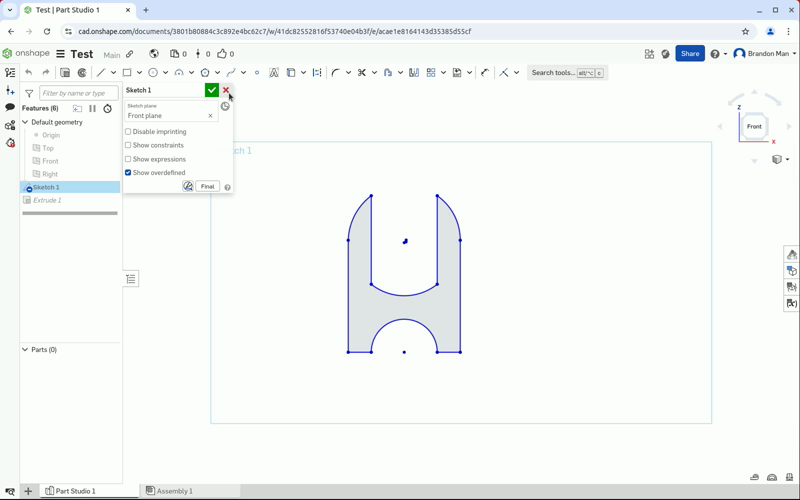
click(229, 92)
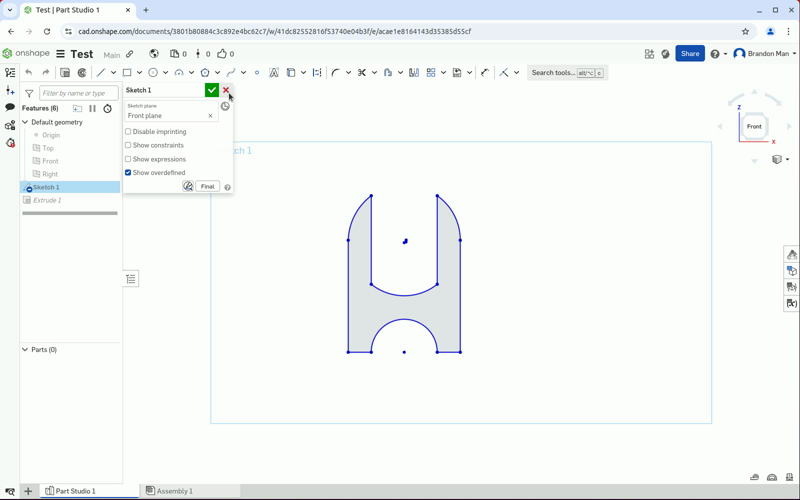
key(shift+s)
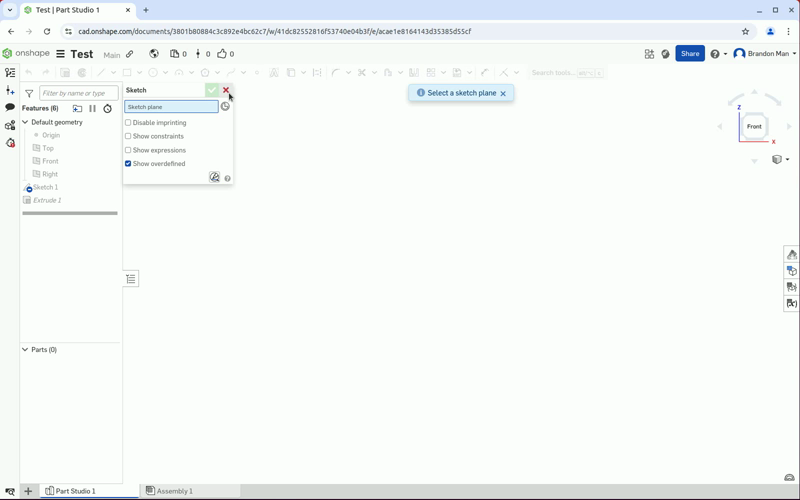
mouse_move(73, 163)
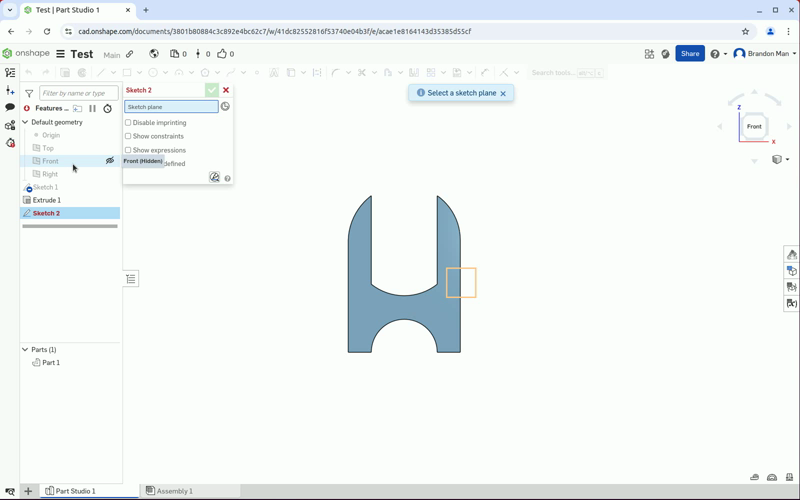
click(73, 163)
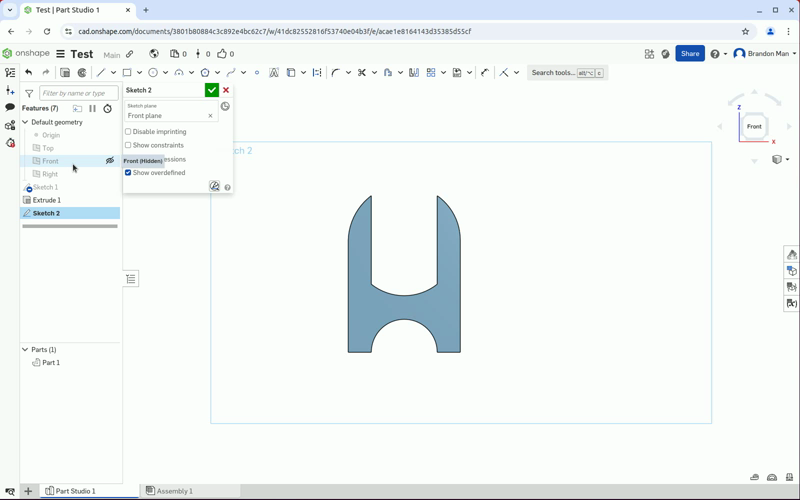
mouse_move(73, 352)
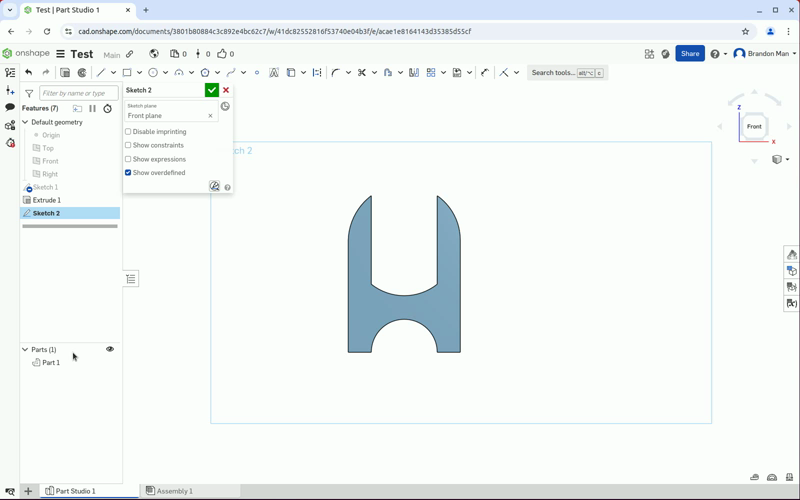
key(y)
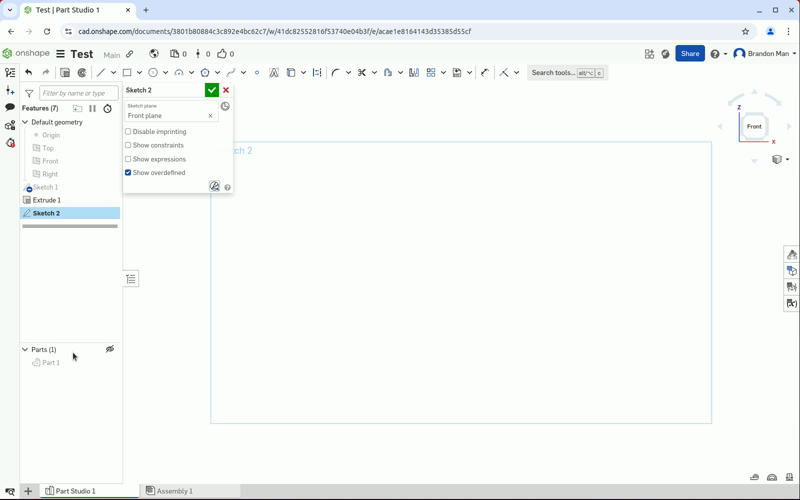
key(a)
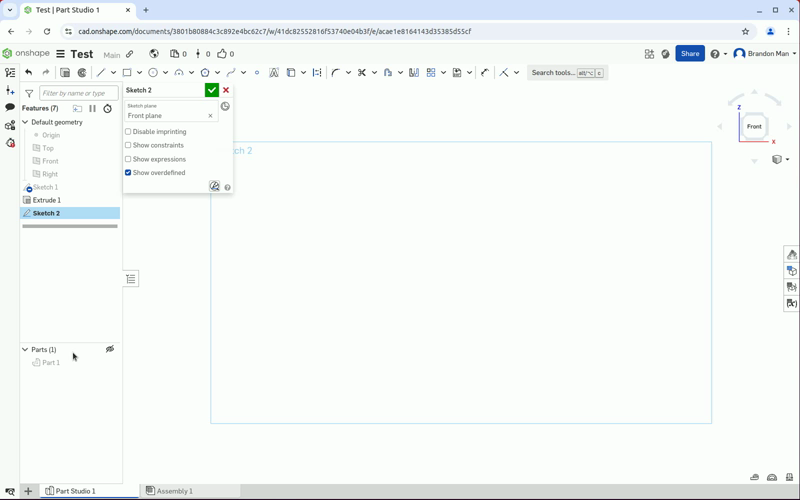
key_down(shift)
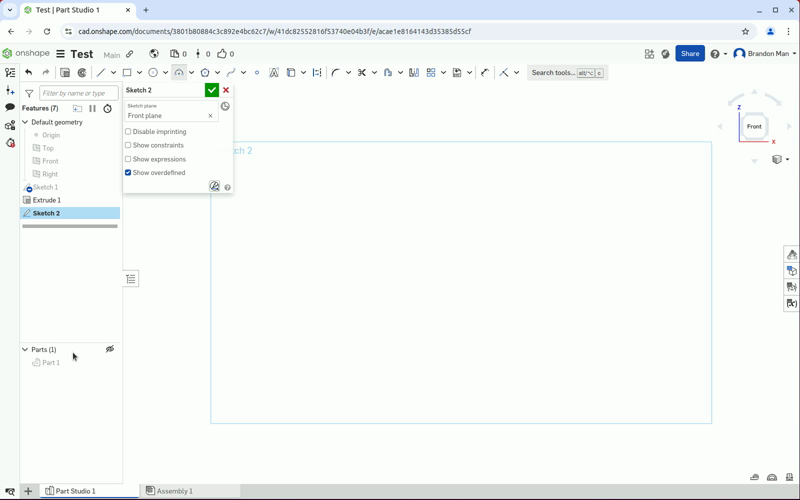
mouse_move(370, 284)
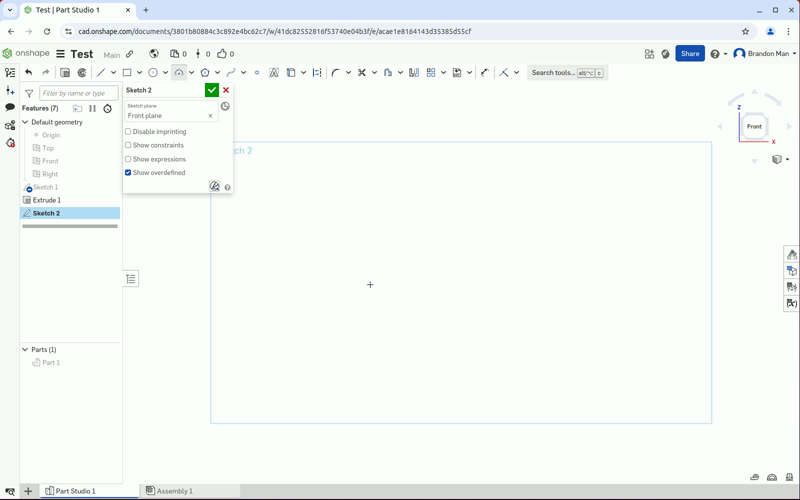
click(370, 284)
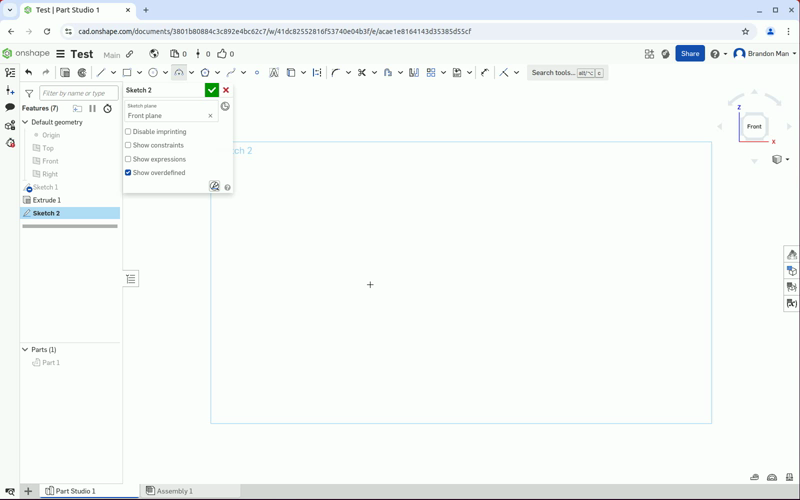
key_up(shift)
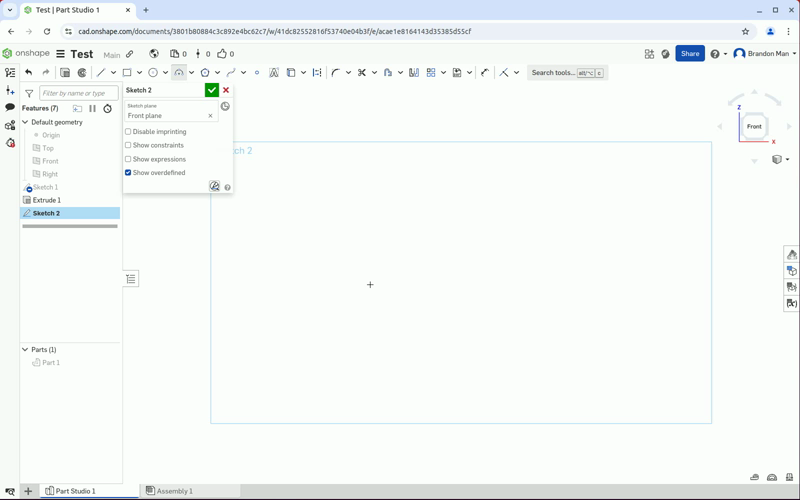
key_down(shift)
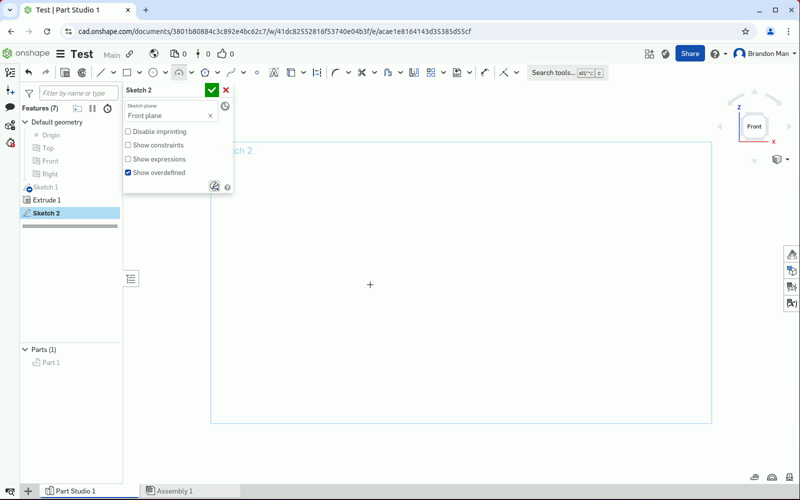
mouse_move(437, 284)
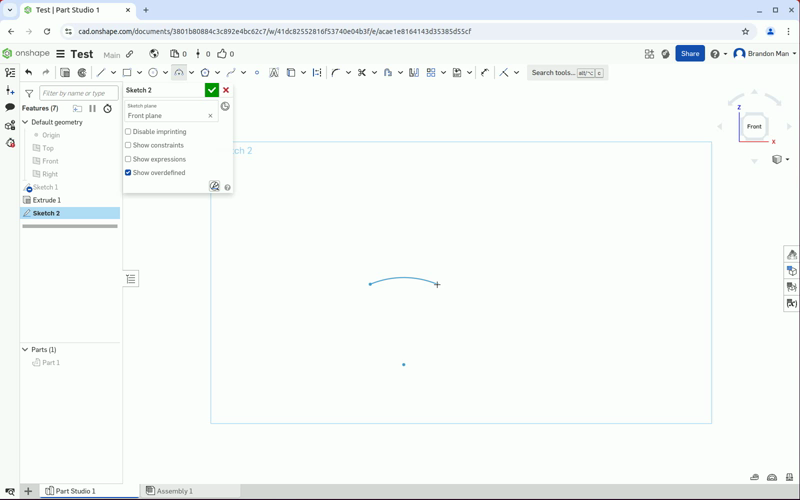
click(437, 284)
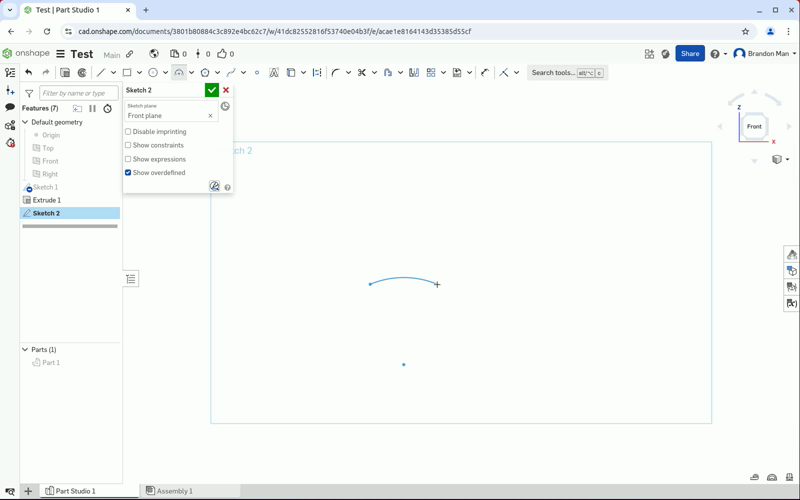
mouse_move(404, 295)
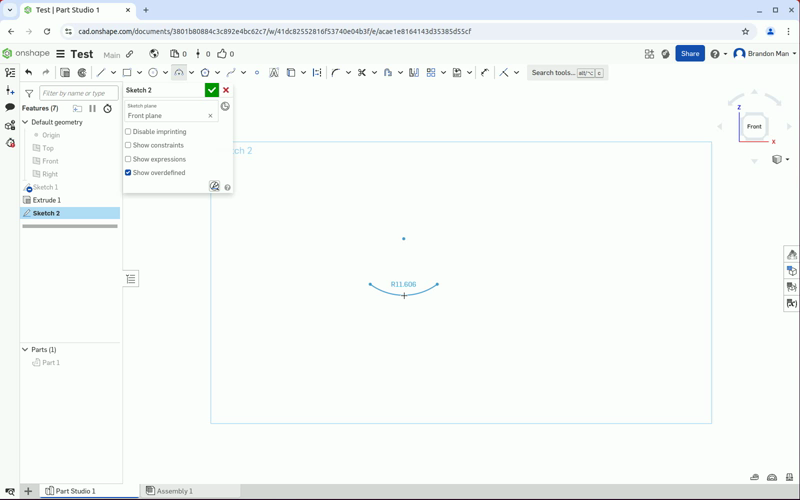
click(404, 295)
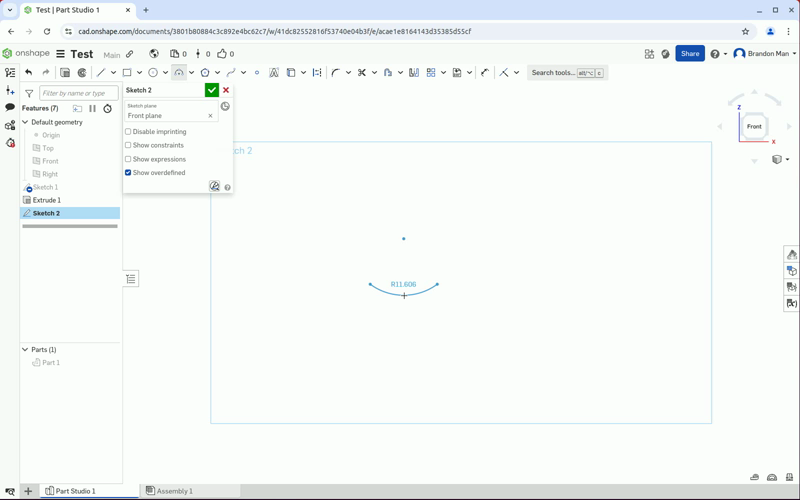
key_up(shift)
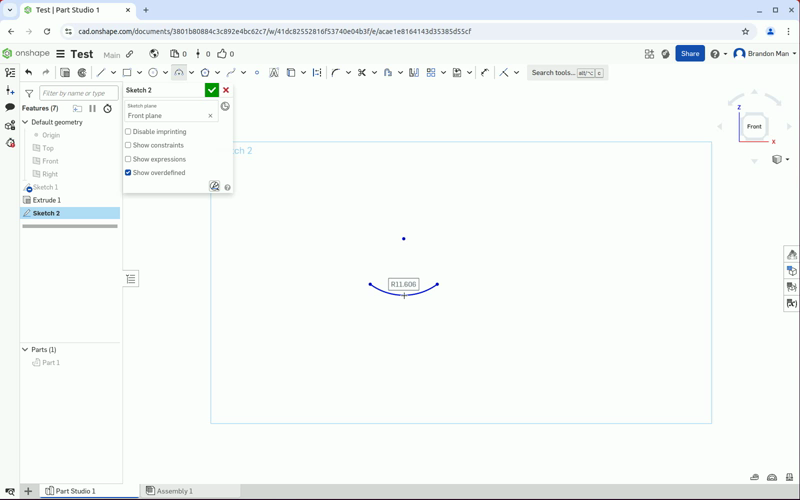
key(esc)
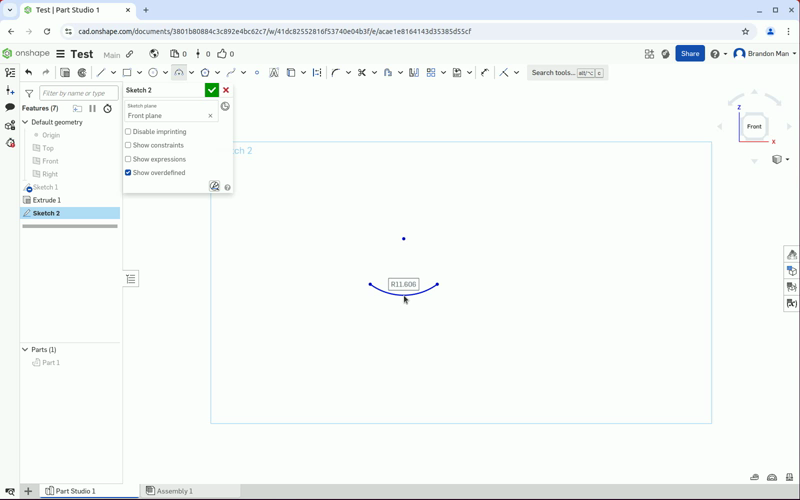
key(l)
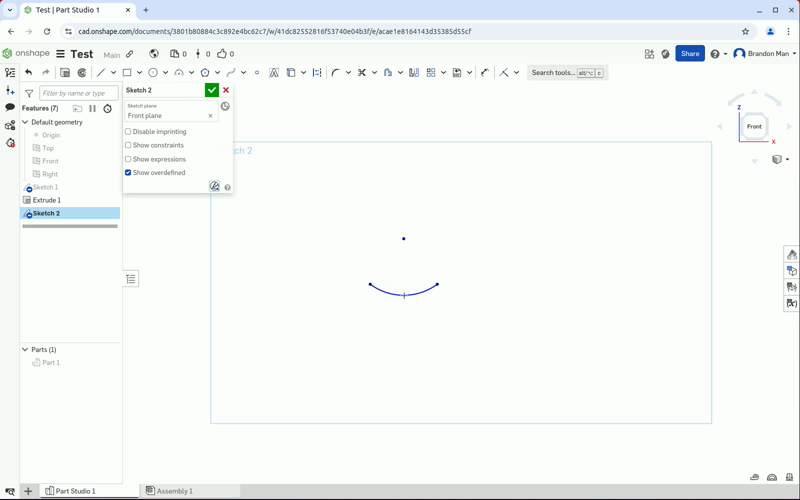
mouse_move(437, 284)
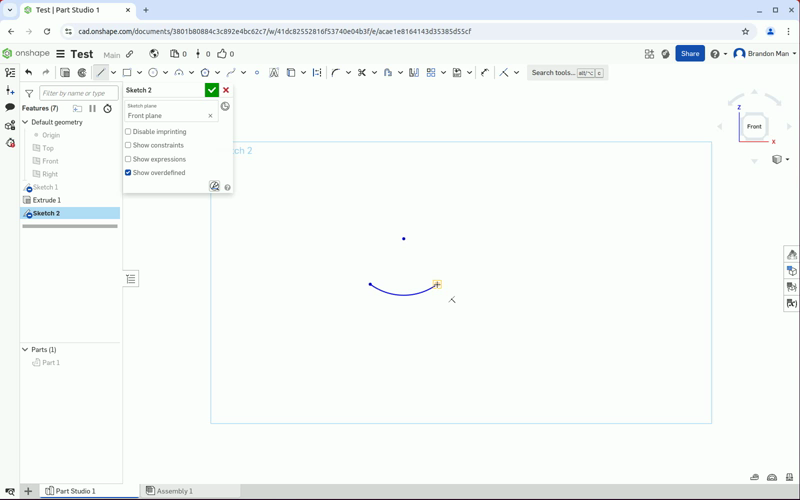
click(437, 284)
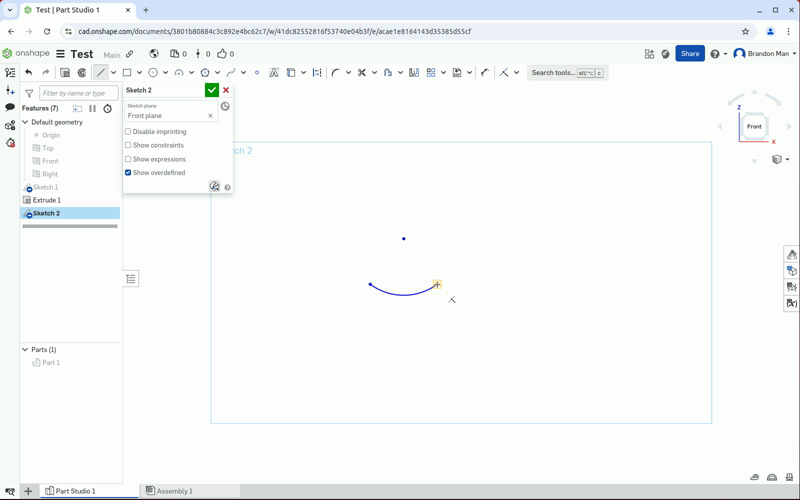
key_down(shift)
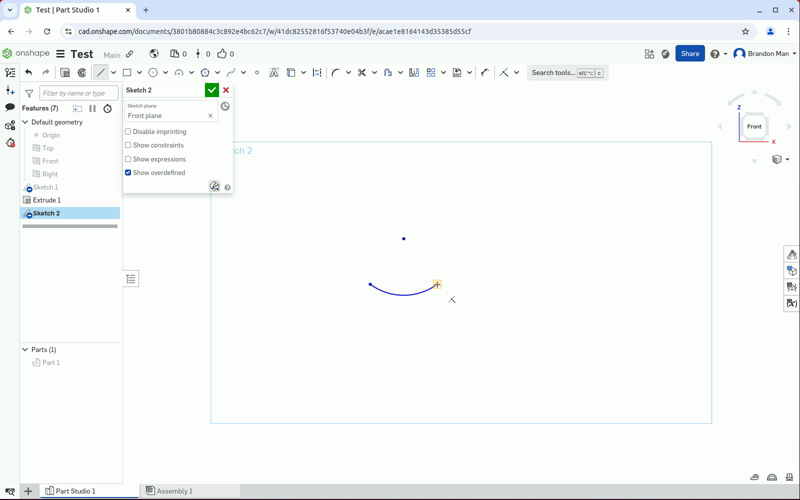
mouse_move(437, 195)
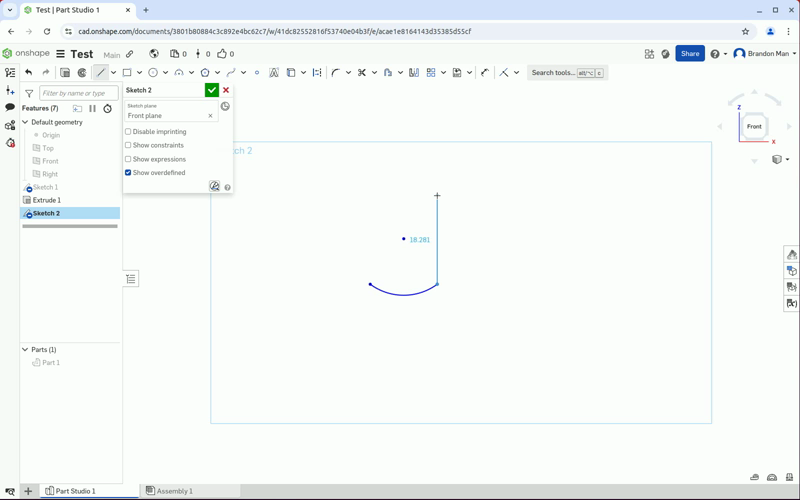
click(437, 195)
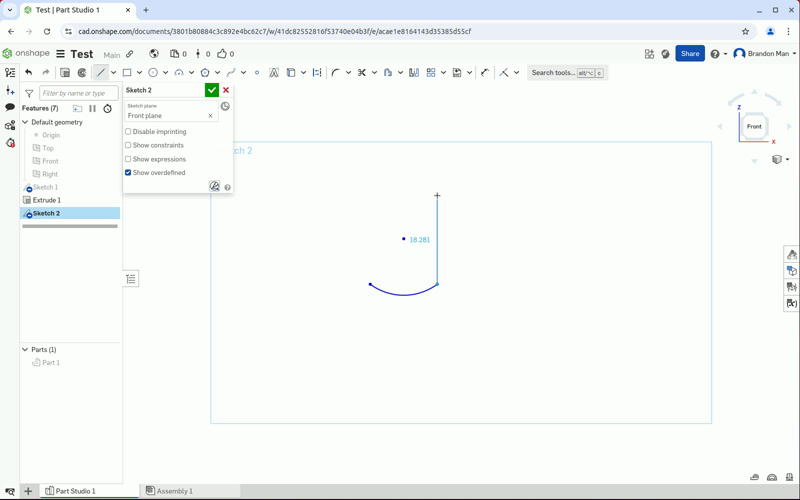
key_up(shift)
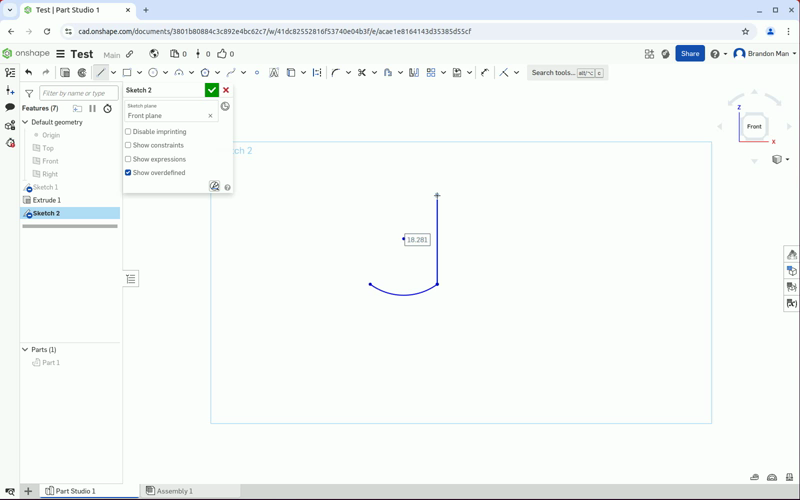
key(esc)
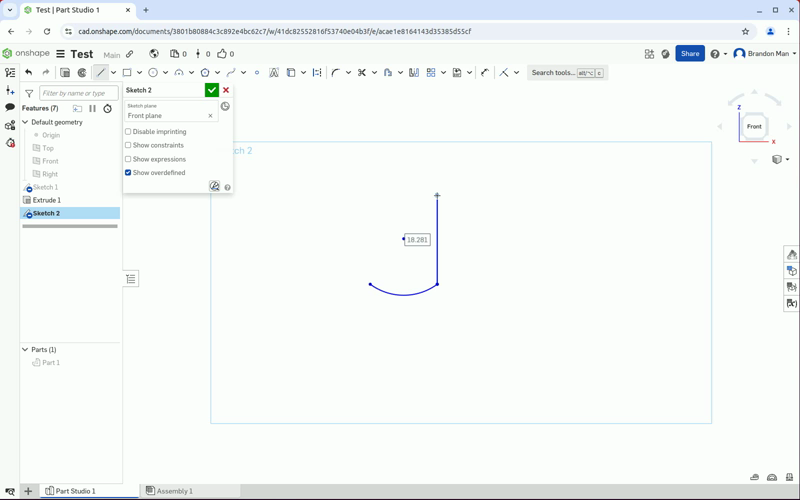
key(a)
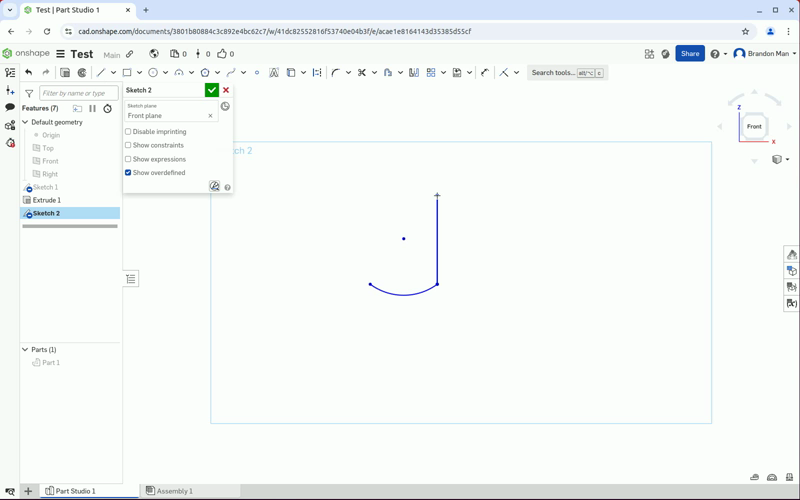
mouse_move(437, 195)
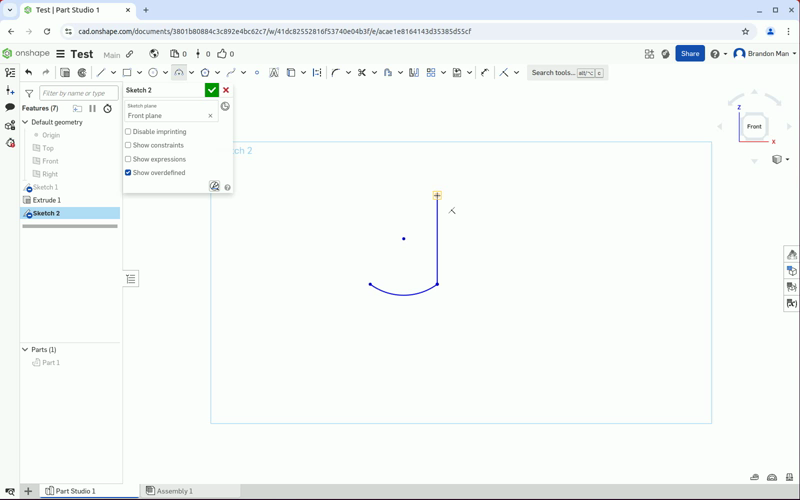
click(437, 195)
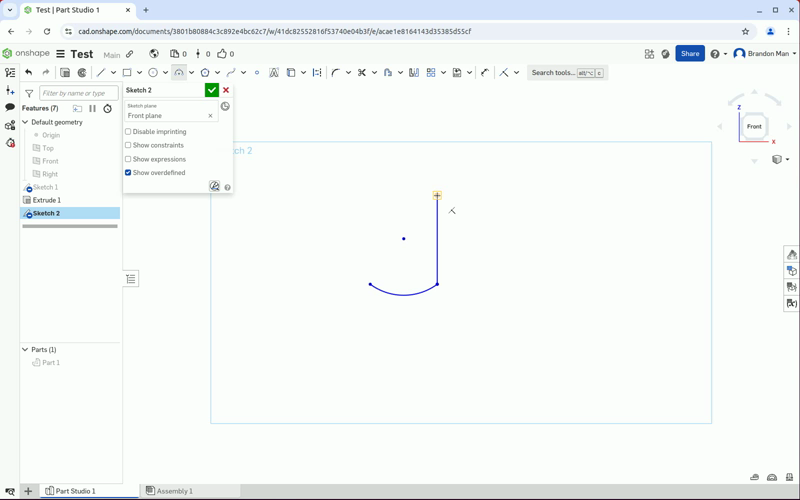
key_down(shift)
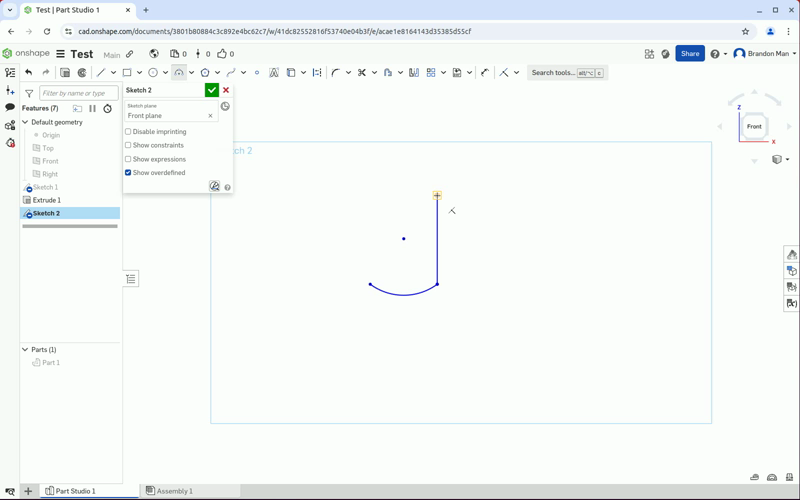
mouse_move(370, 195)
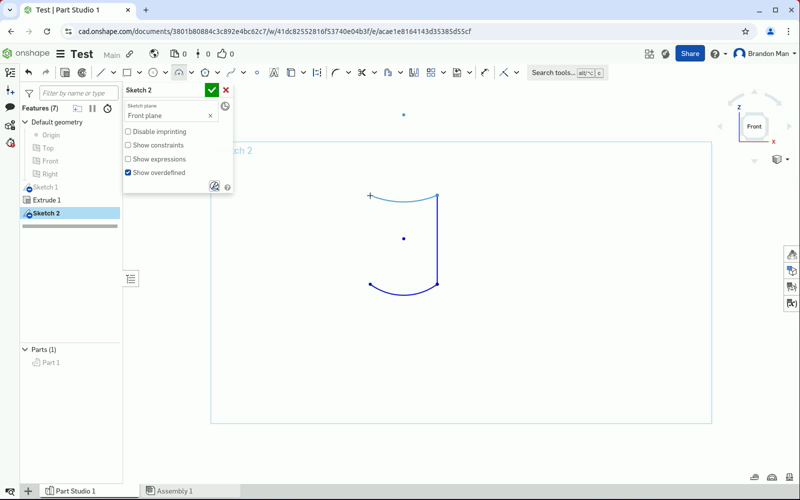
click(370, 195)
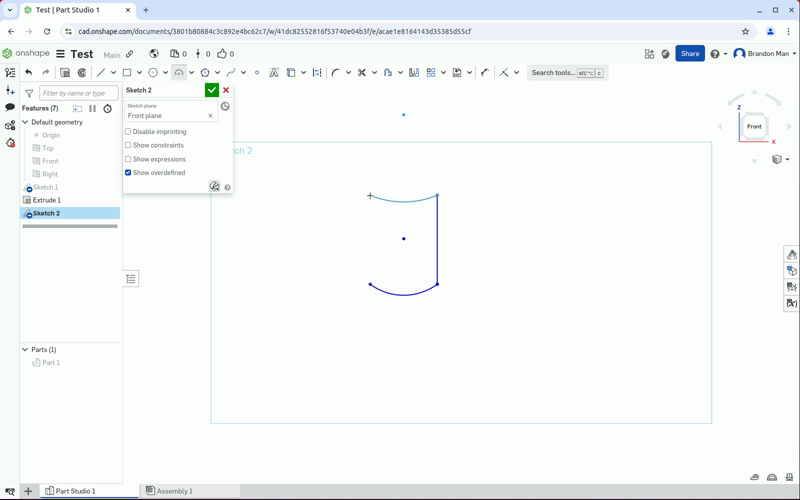
mouse_move(404, 183)
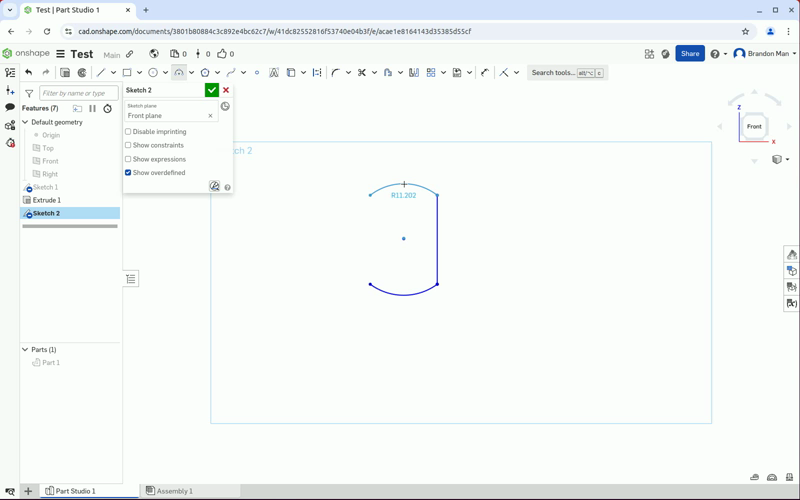
click(404, 183)
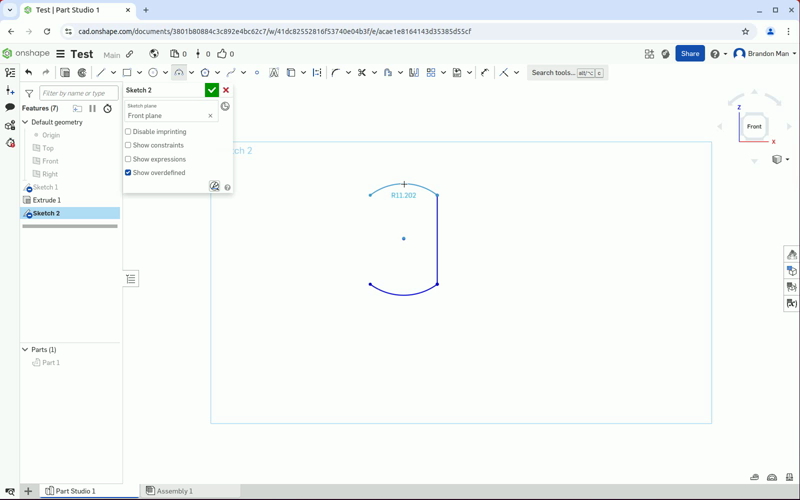
key_up(shift)
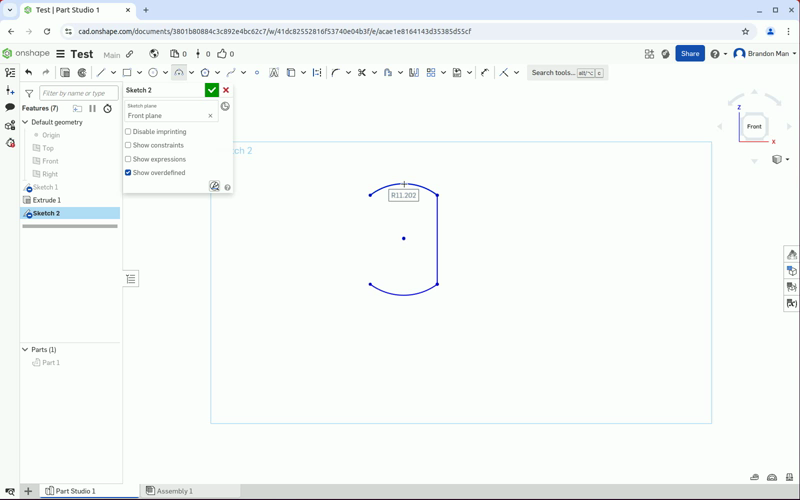
key(esc)
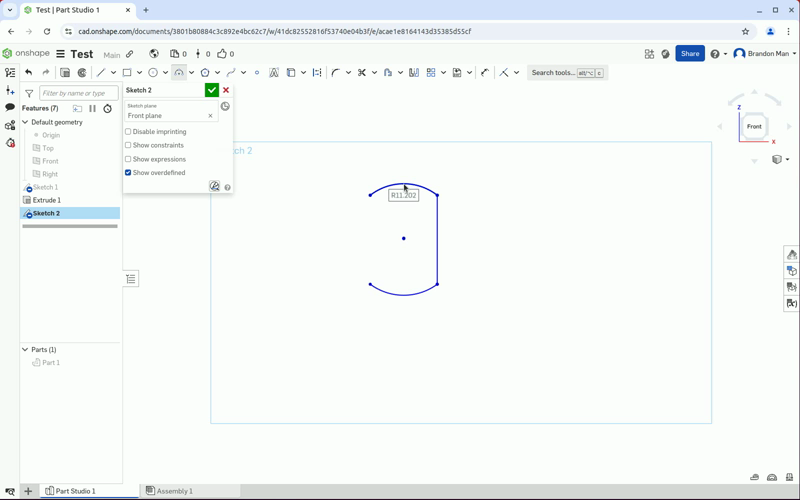
key(l)
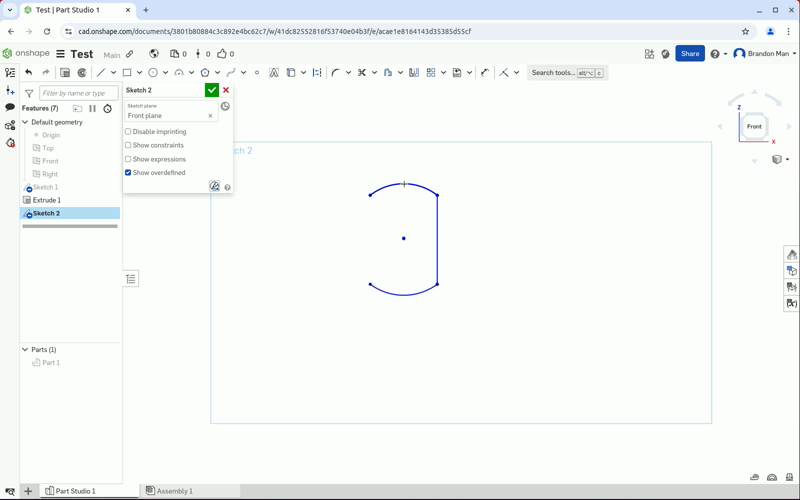
mouse_move(370, 195)
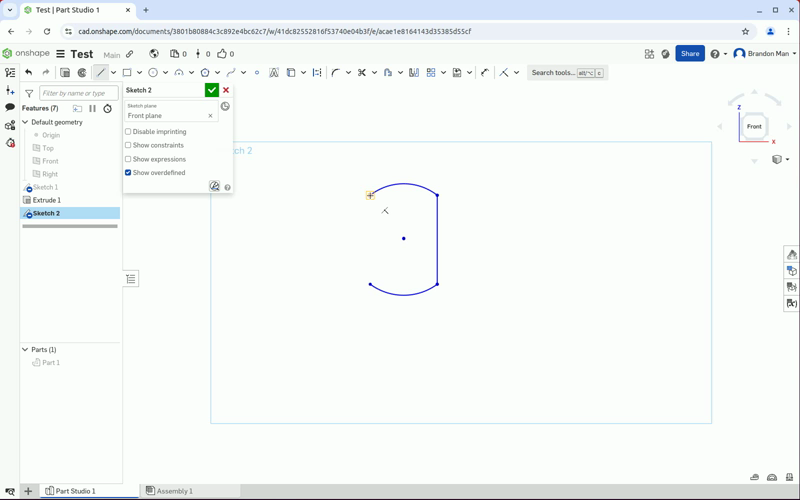
click(370, 195)
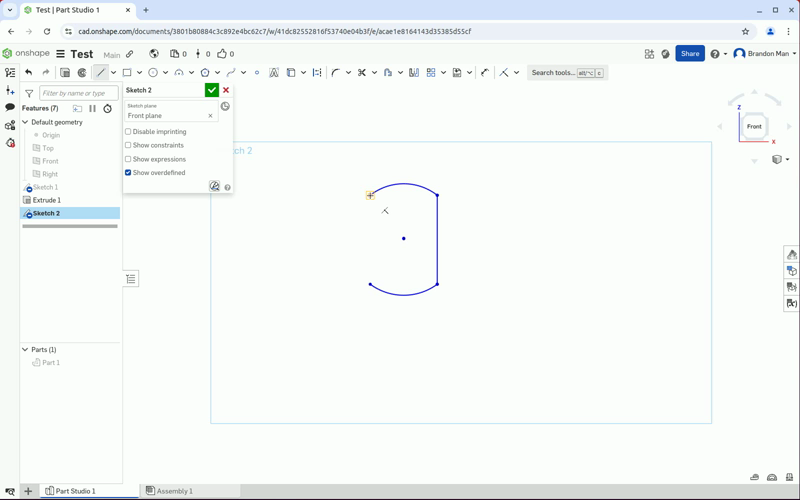
key_down(shift)
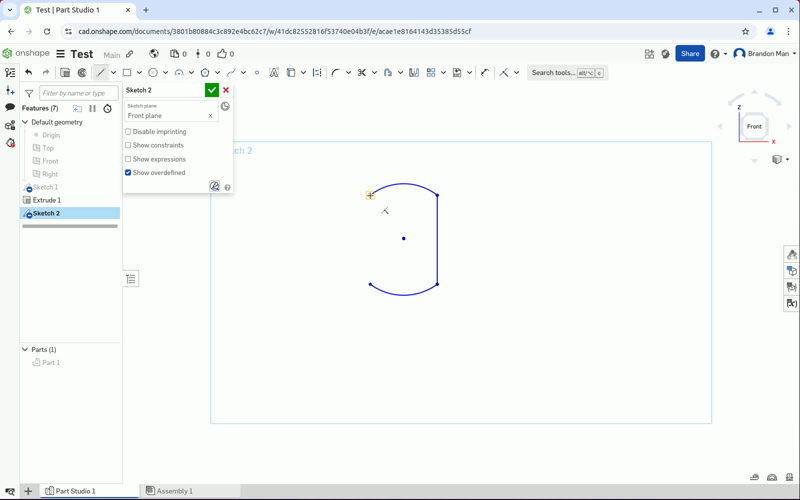
mouse_move(370, 284)
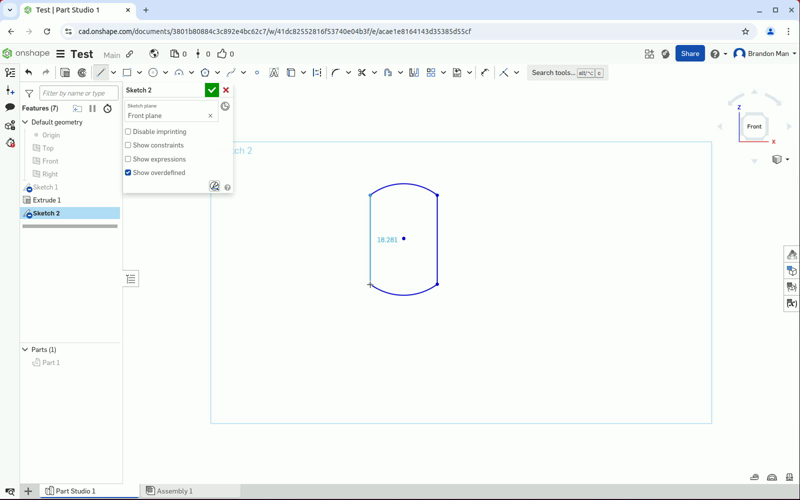
key_up(shift)
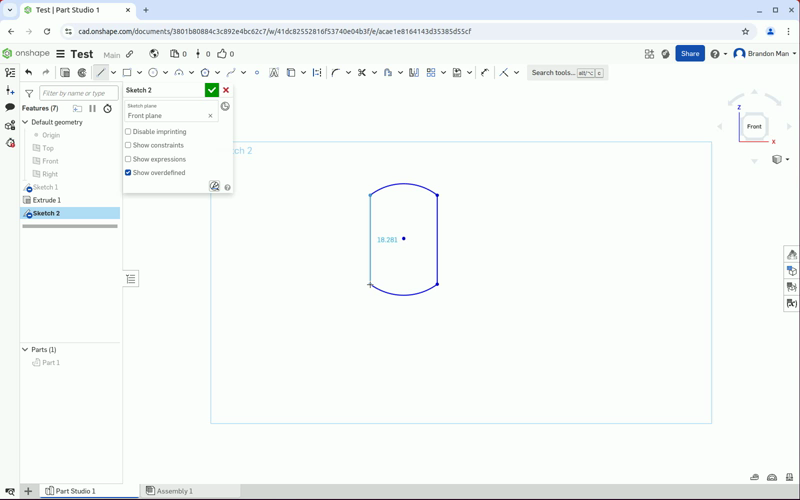
click(370, 284)
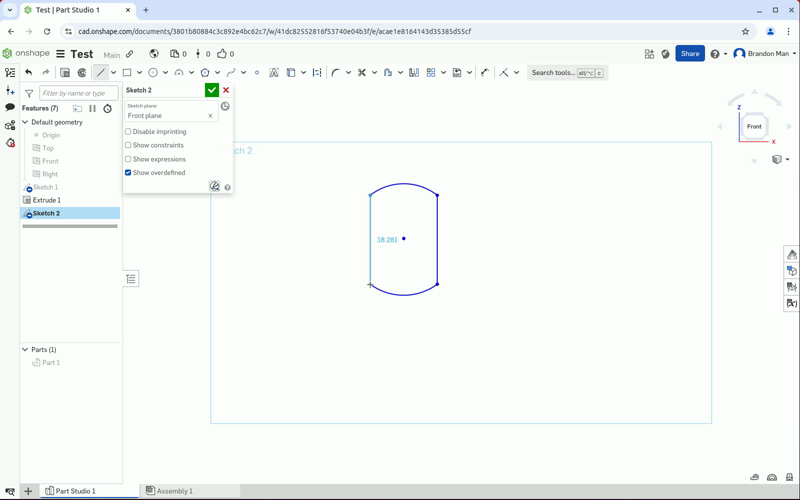
key(esc)
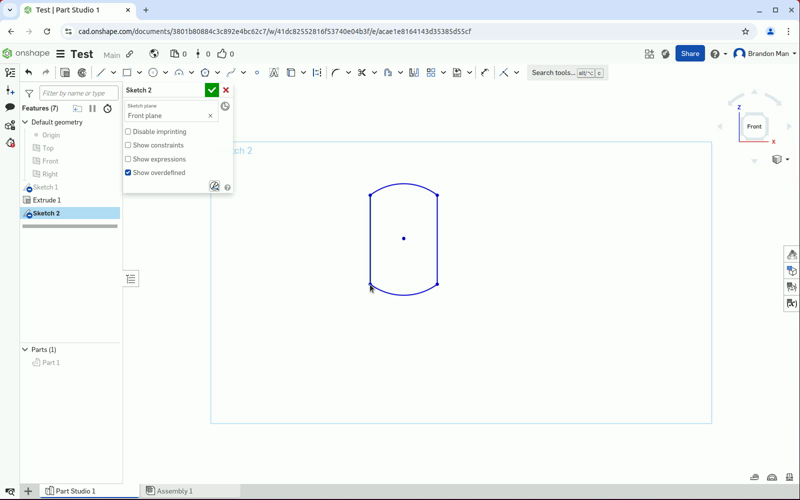
key(c)
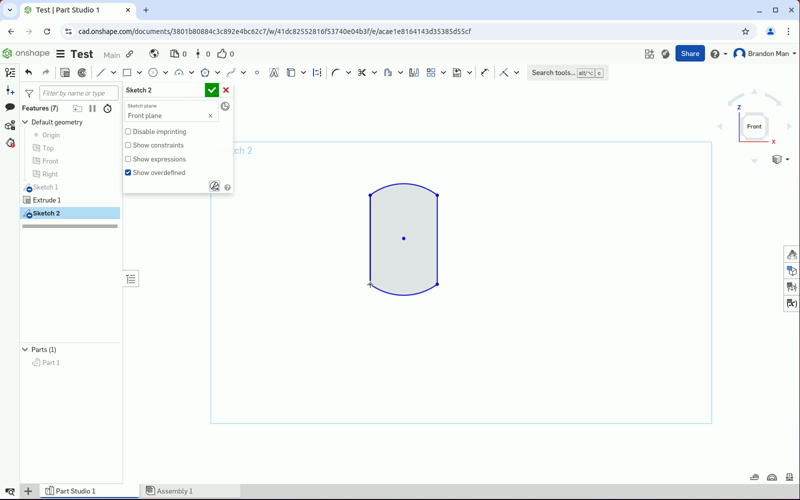
key_down(shift)
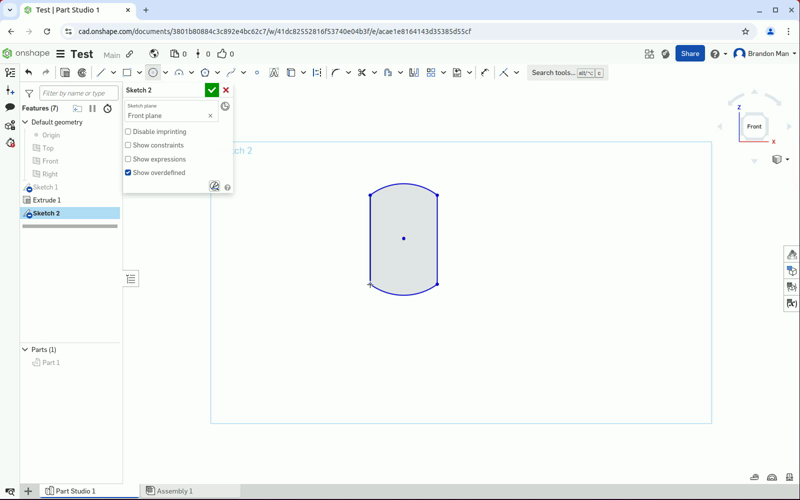
mouse_move(404, 239)
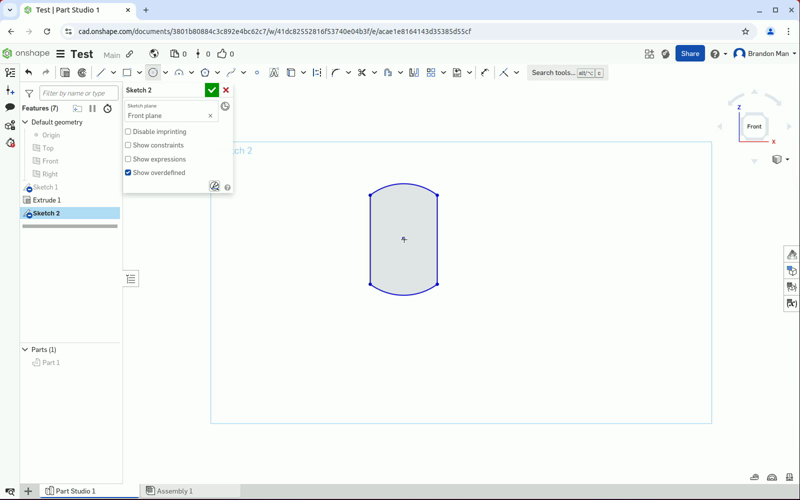
scroll(6)
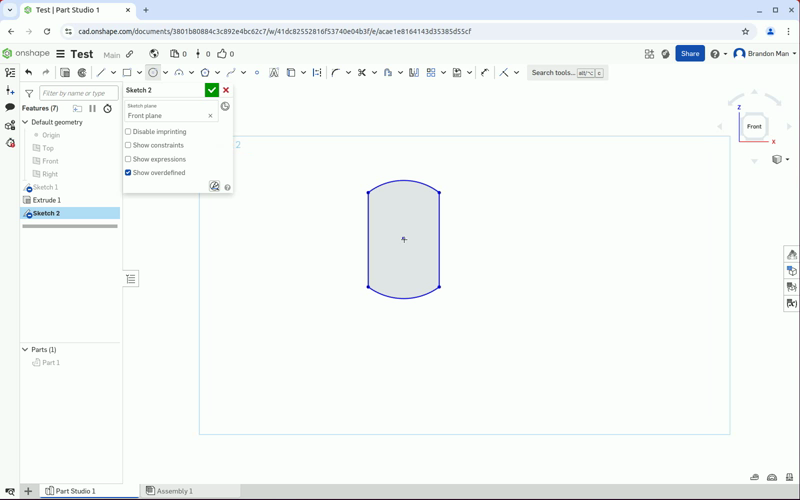
scroll(6)
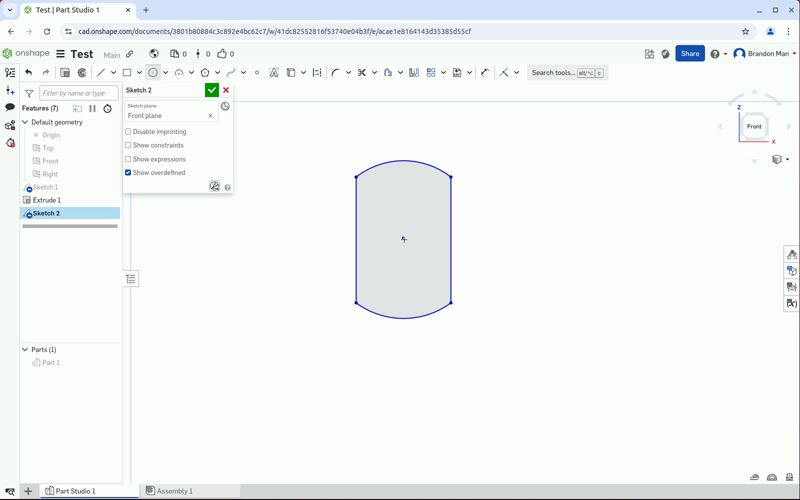
scroll(6)
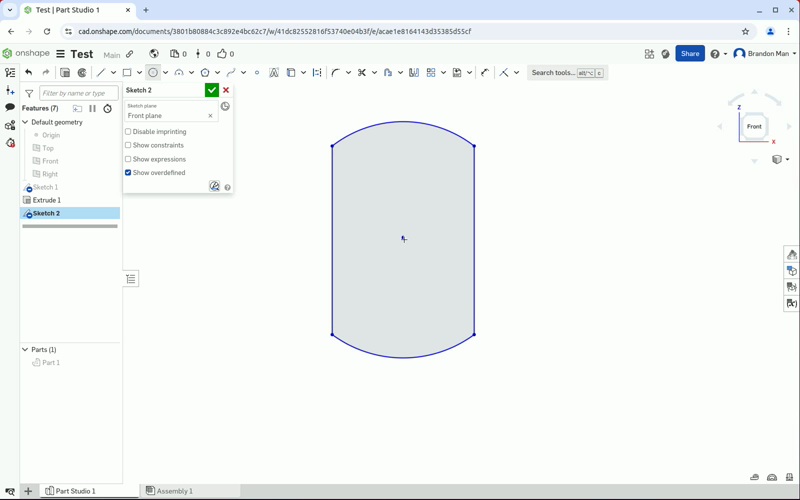
scroll(6)
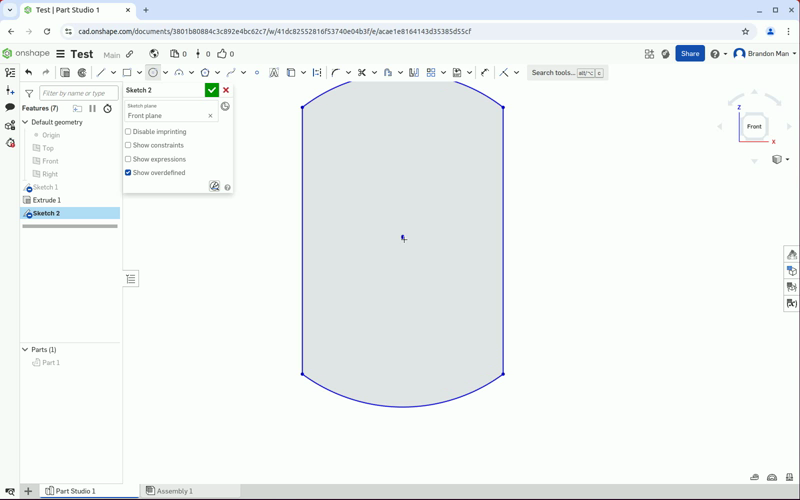
scroll(6)
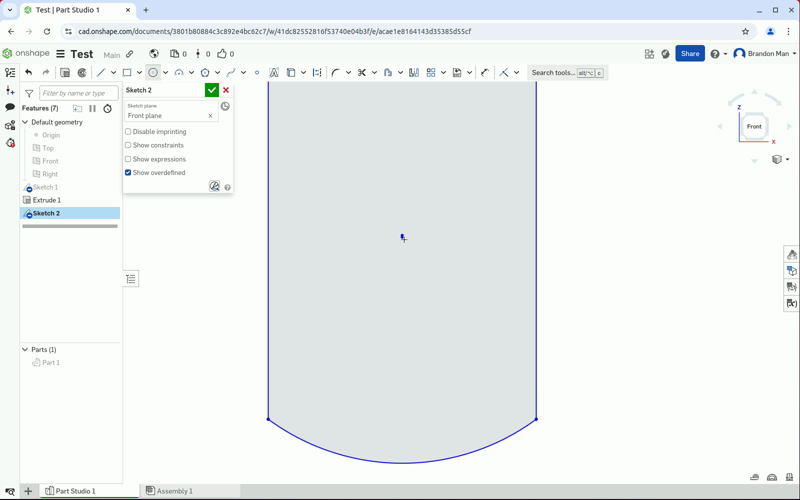
scroll(6)
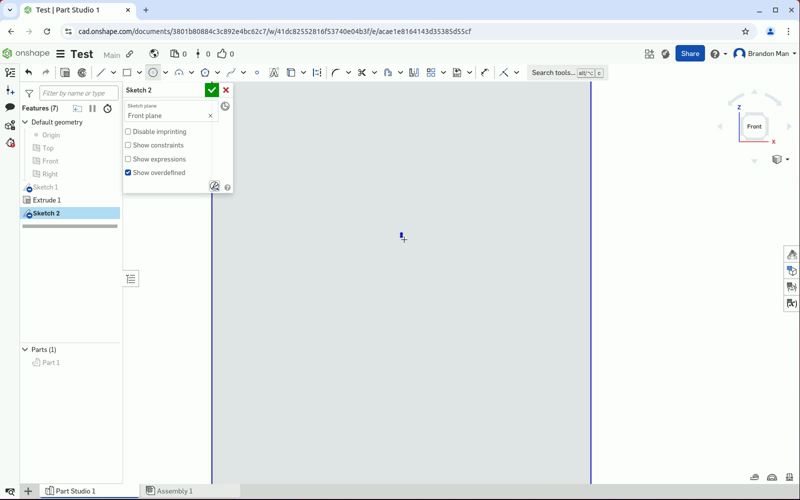
scroll(6)
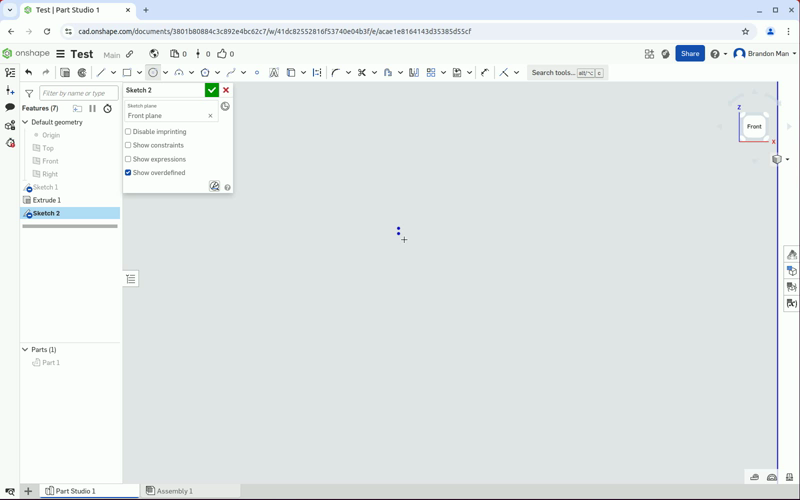
click(404, 239)
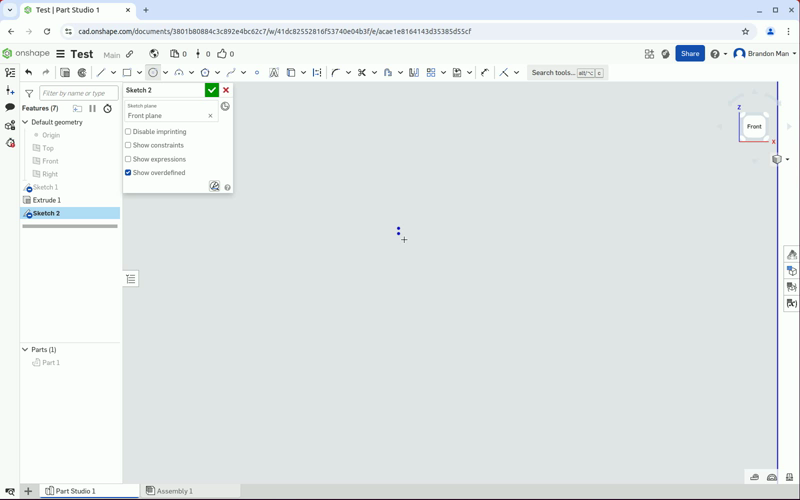
scroll(-6)
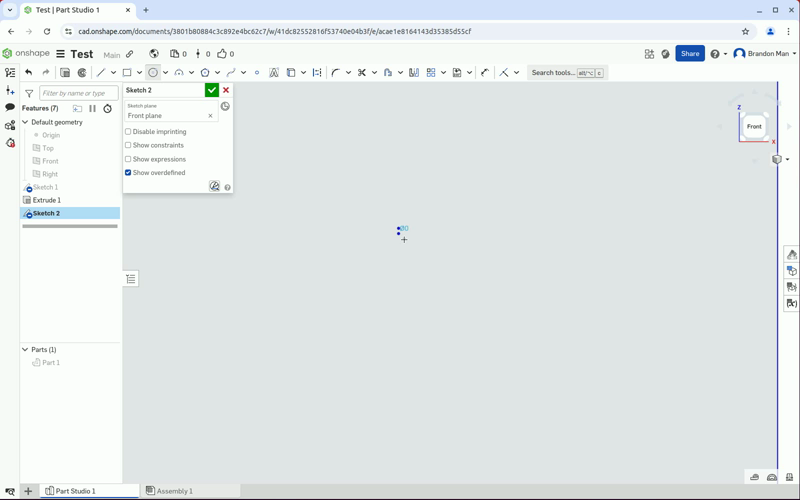
scroll(-6)
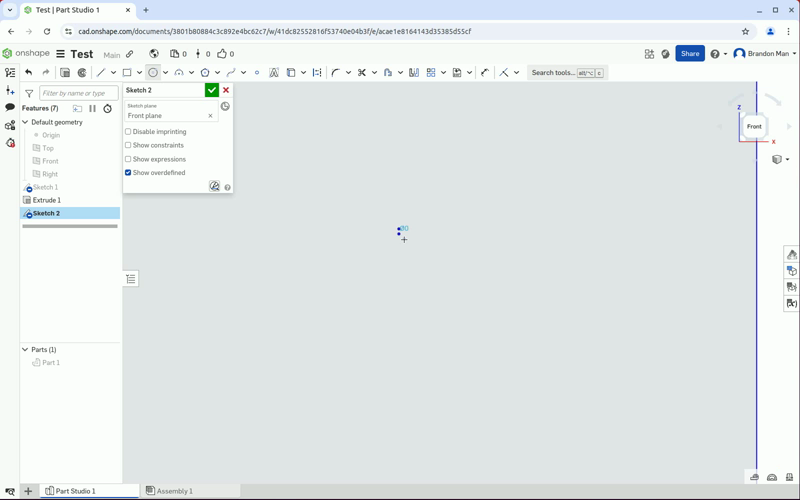
scroll(-6)
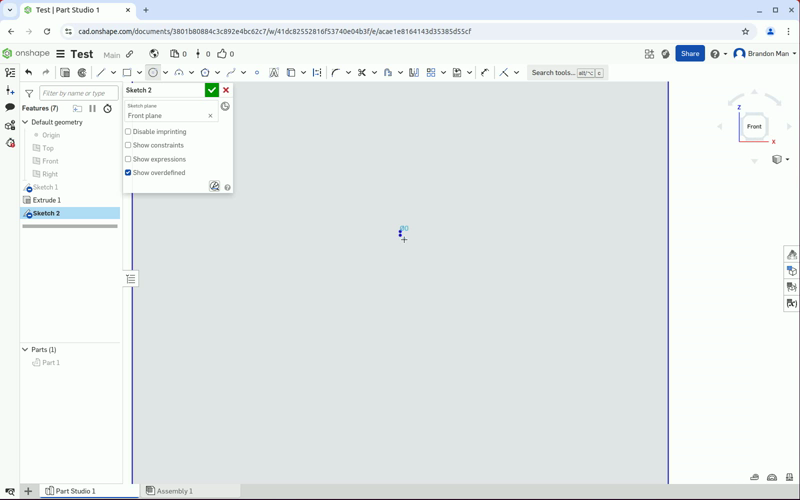
scroll(-6)
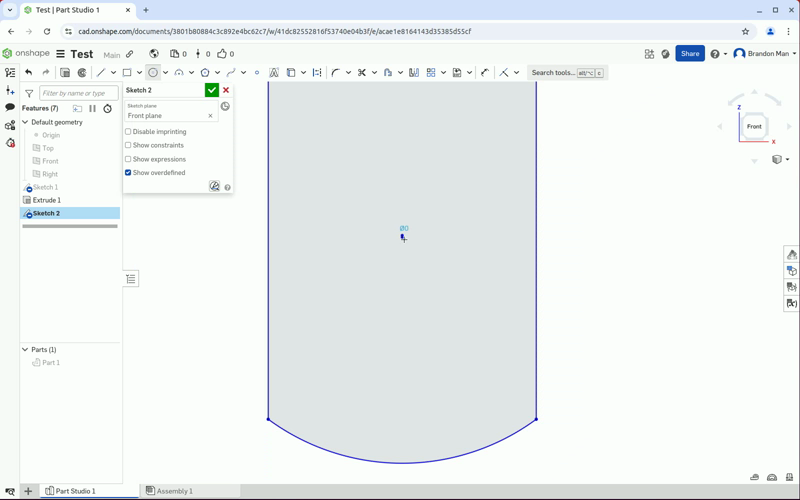
scroll(-6)
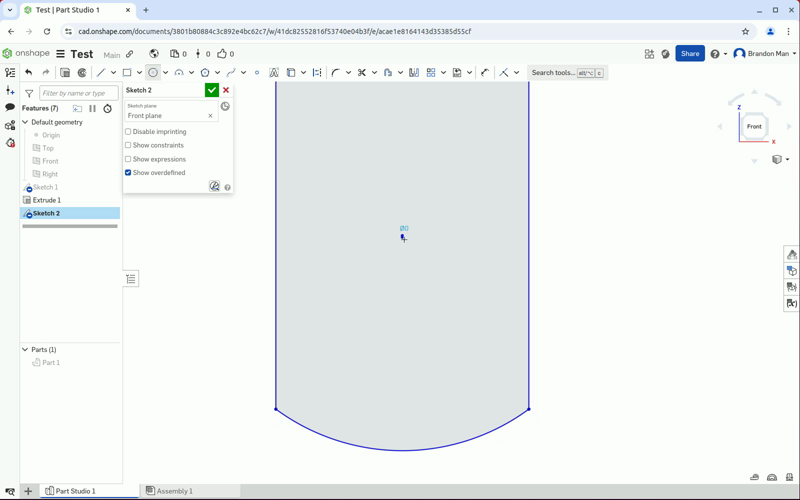
scroll(-6)
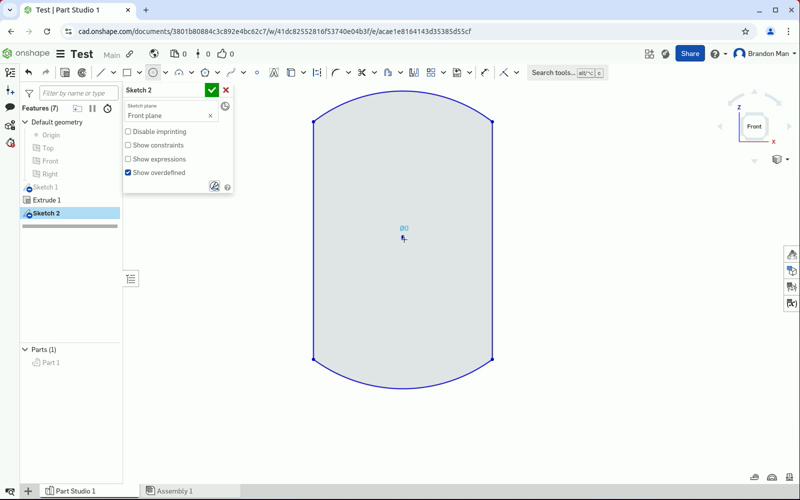
scroll(-6)
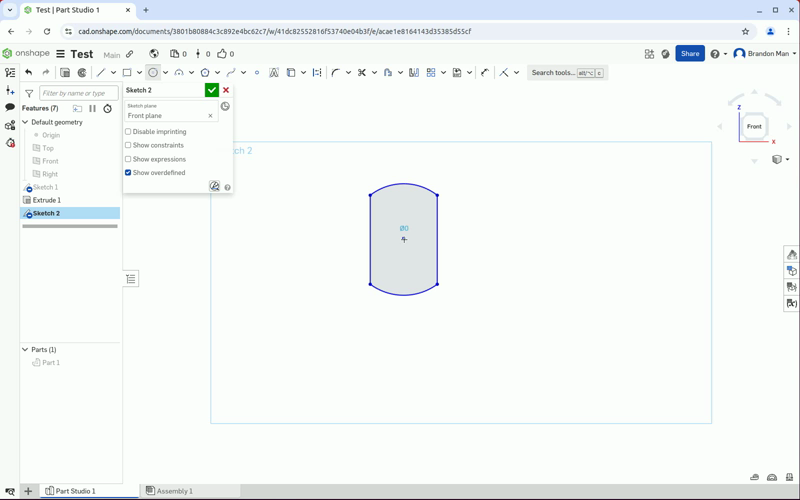
key_up(shift)
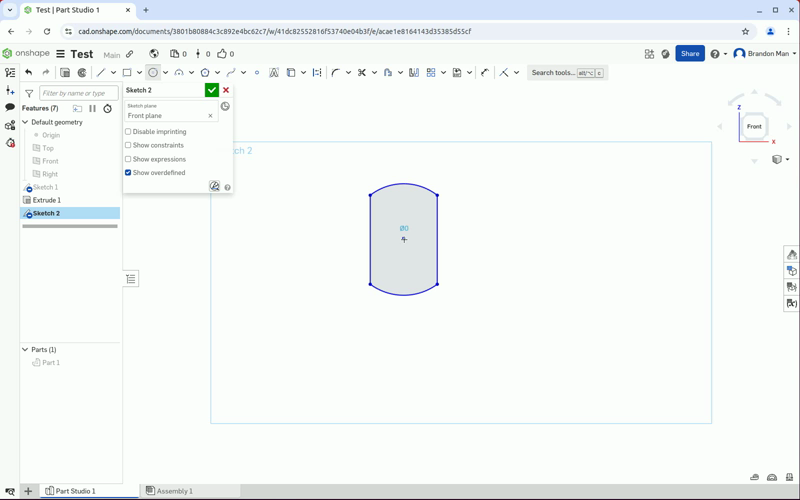
mouse_move(423, 239)
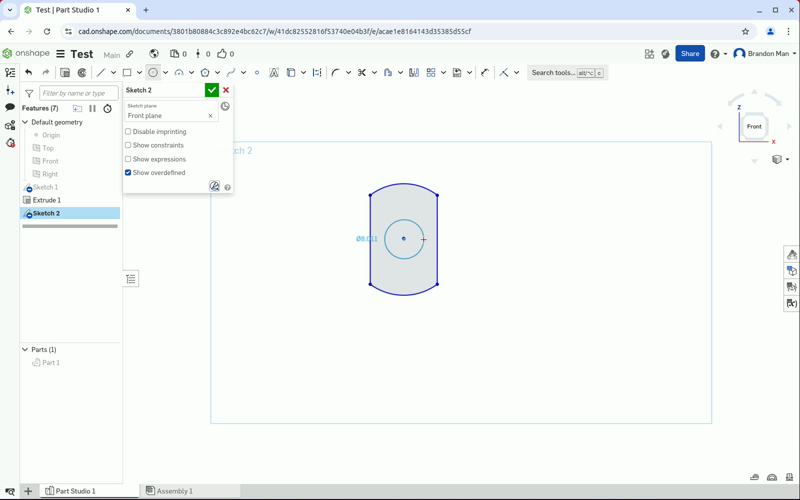
click(423, 239)
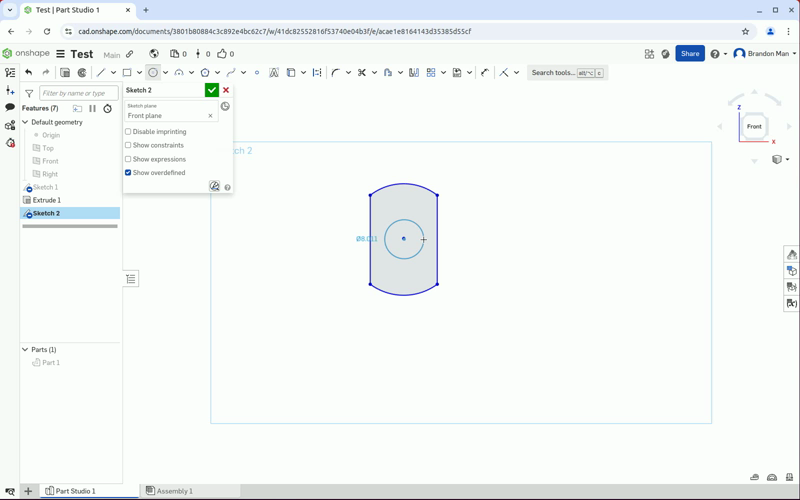
key(esc)
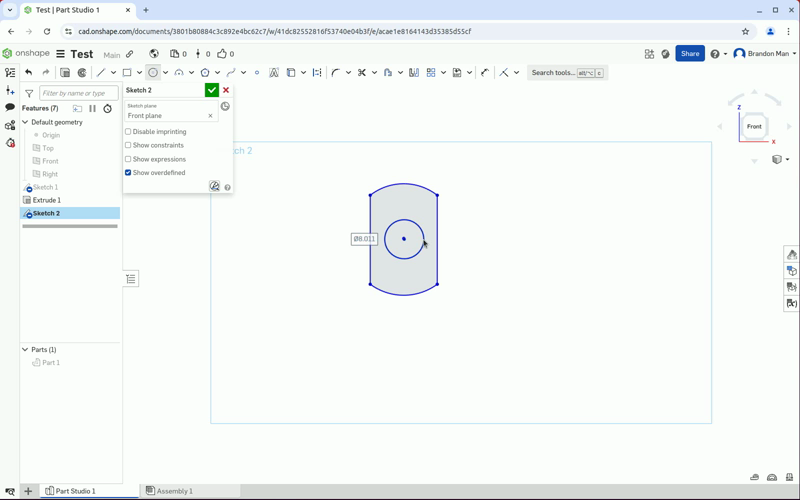
mouse_move(419, 276)
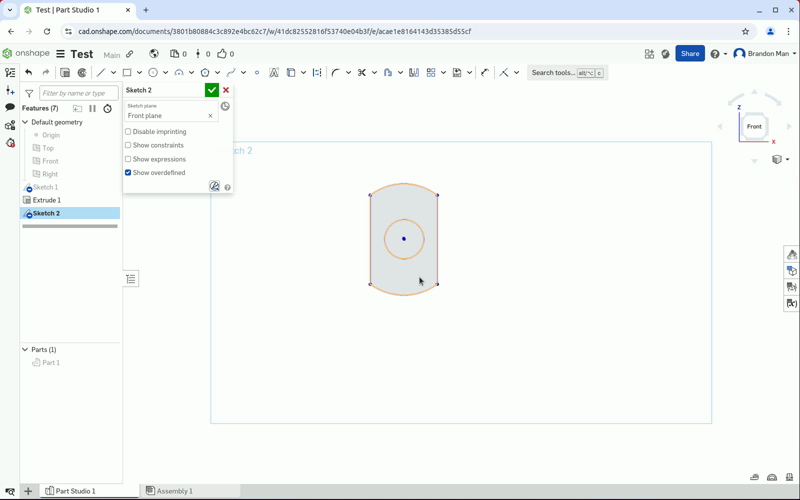
click(419, 276)
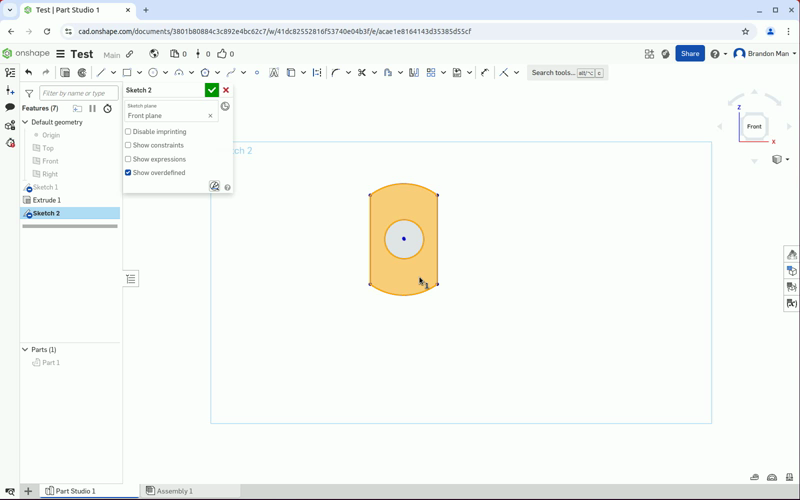
mouse_move(73, 352)
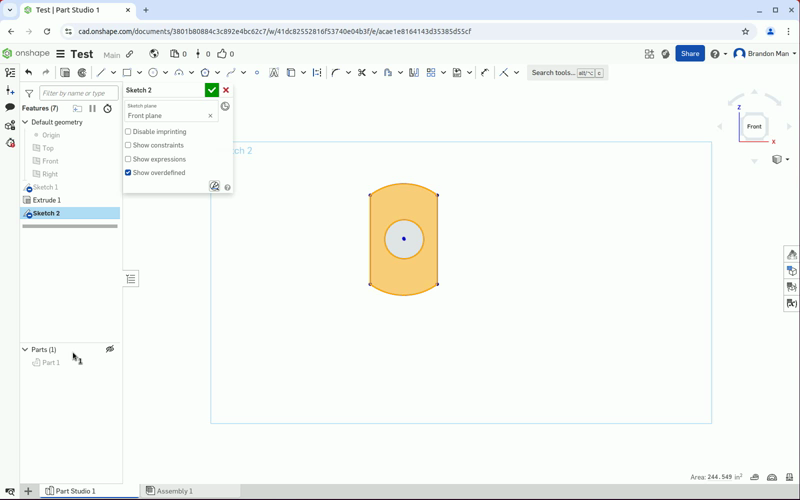
key(shift+y)
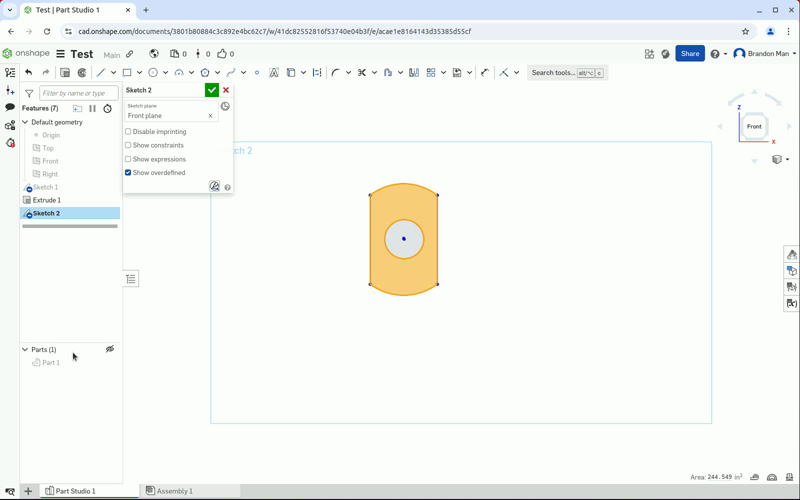
key(shift+e)
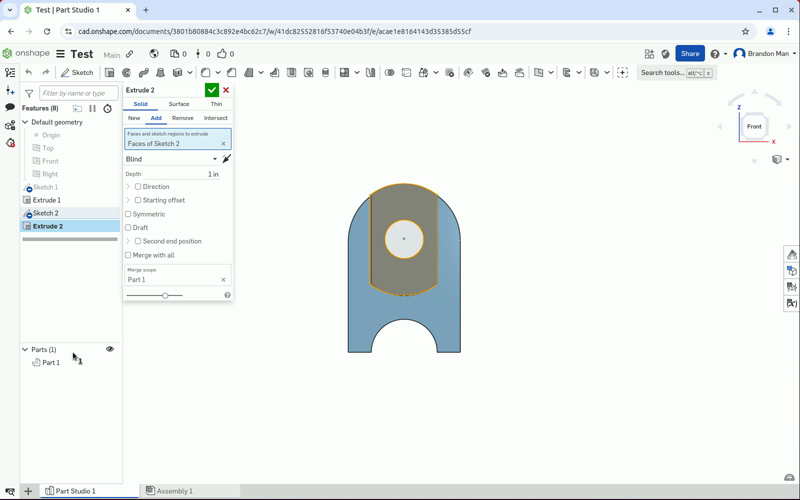
mouse_move(143, 106)
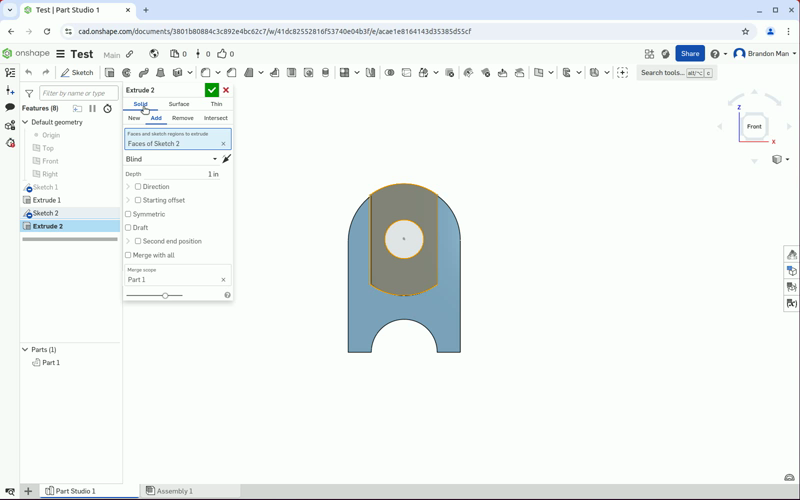
click(143, 106)
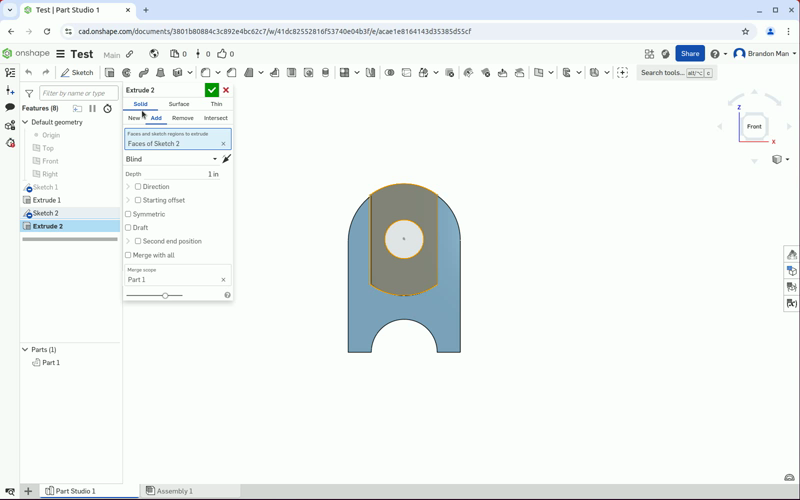
mouse_move(137, 120)
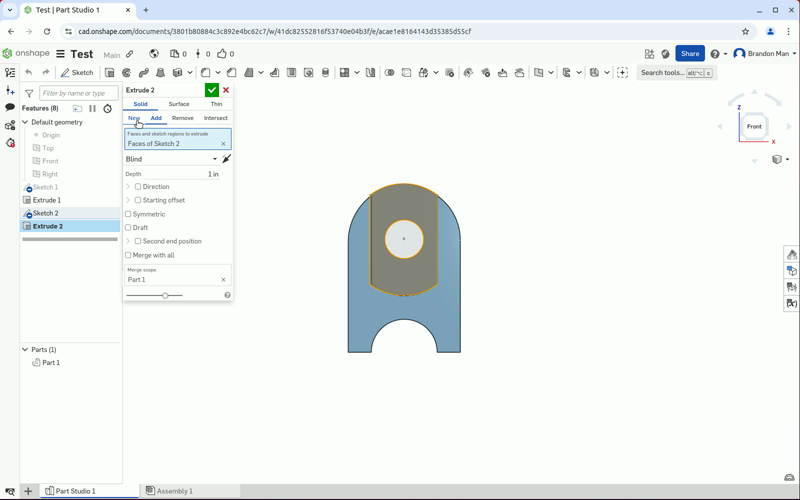
click(137, 120)
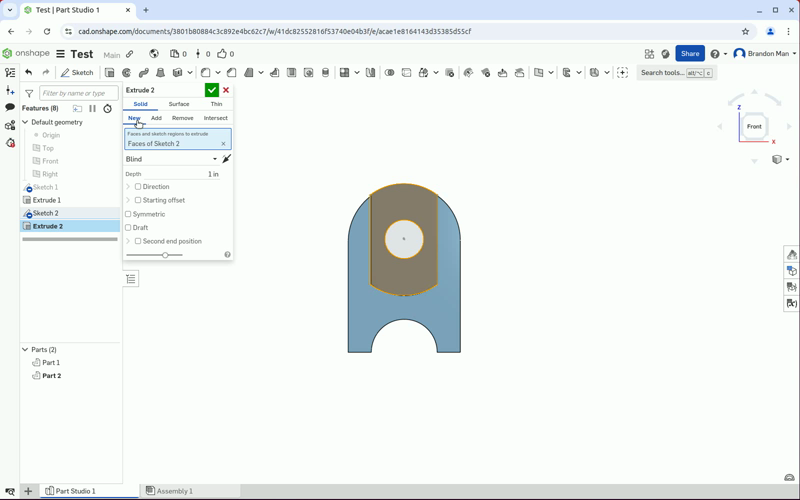
key(tab, 4)
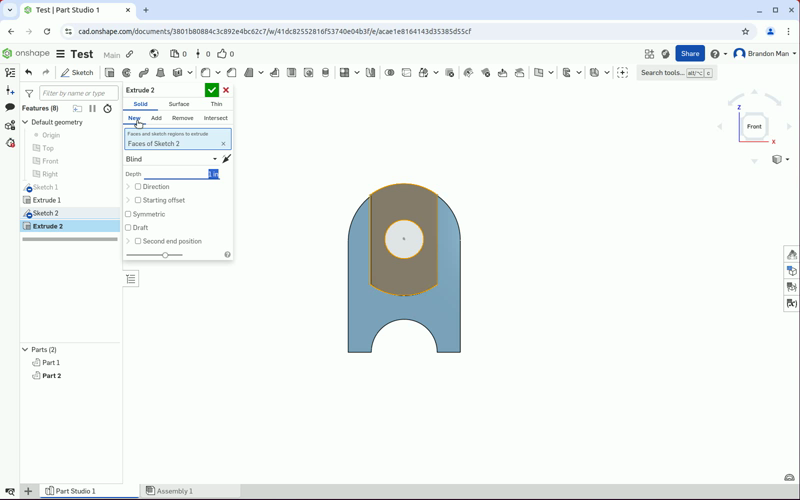
text(5.777)
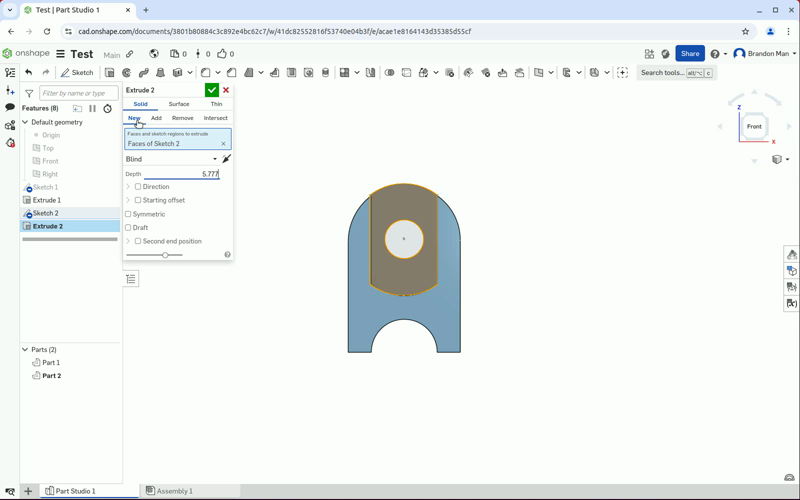
key(enter)
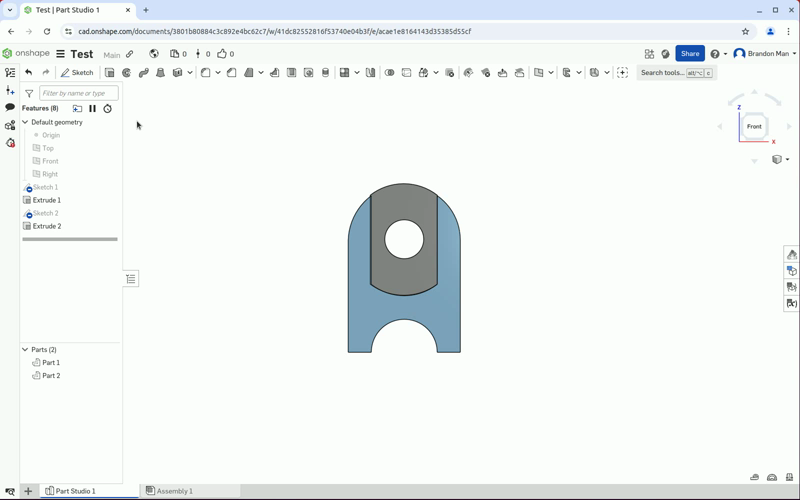
key(shift+h)
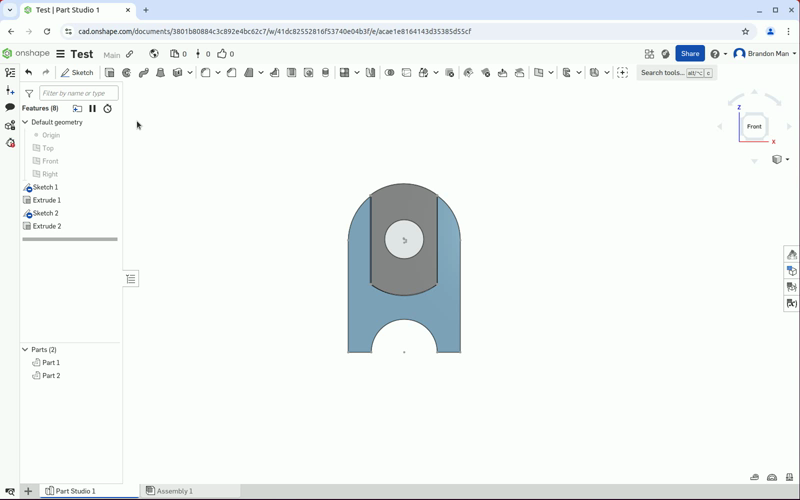
key(shift+h)
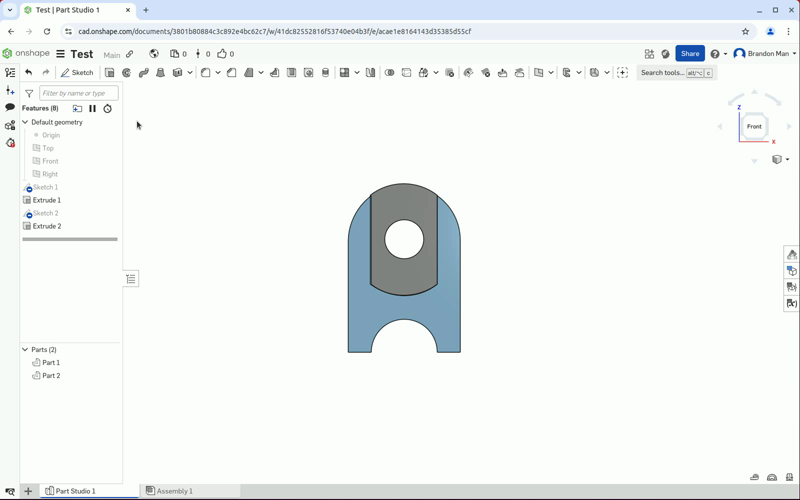
mouse_move(73, 189)
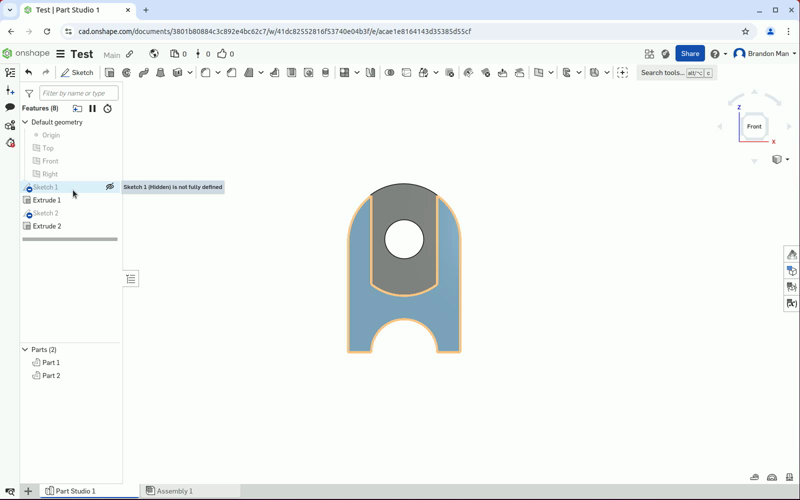
click(73, 189)
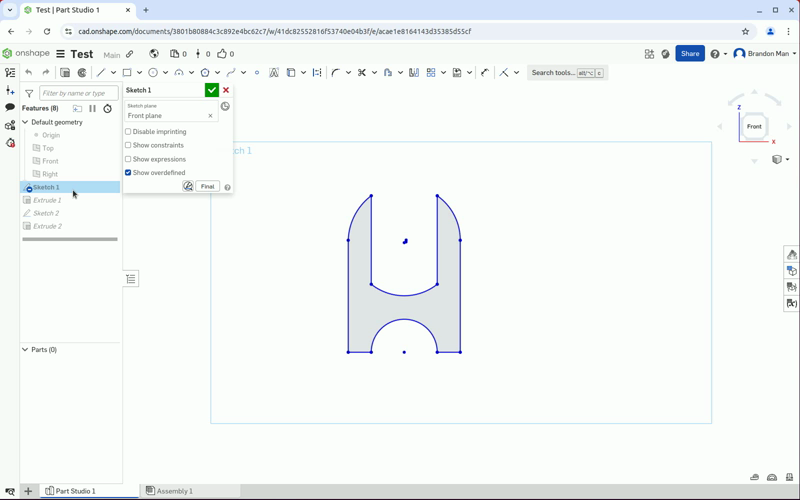
mouse_move(229, 92)
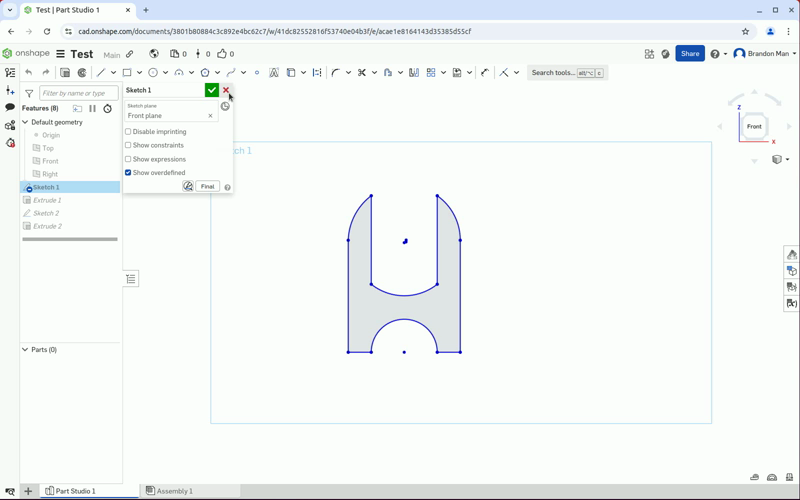
click(229, 92)
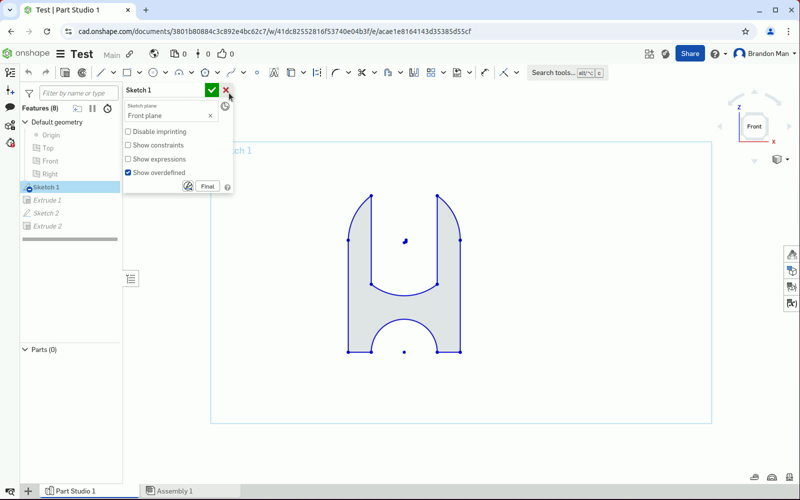
key(shift+s)
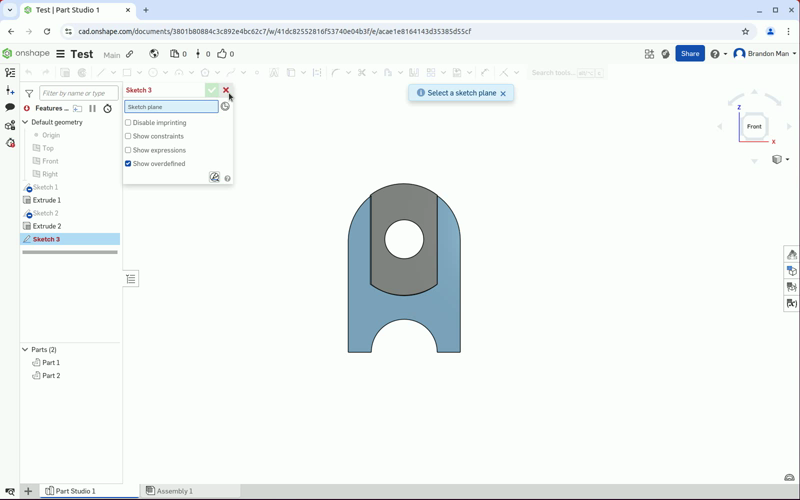
mouse_move(73, 163)
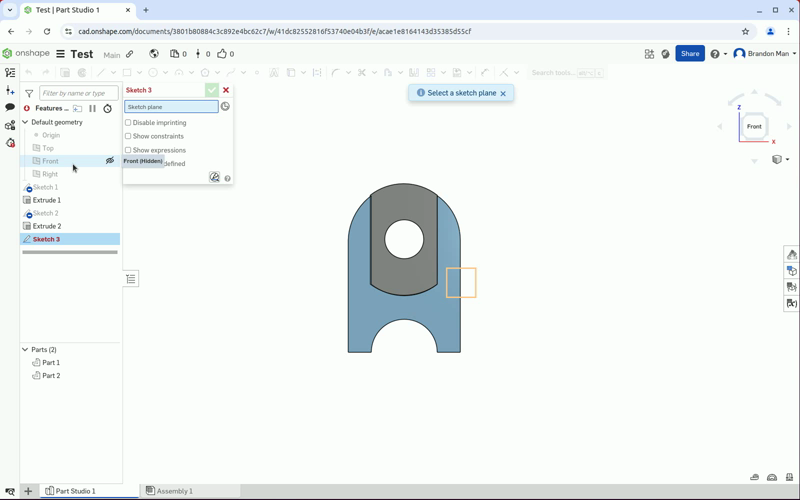
click(73, 163)
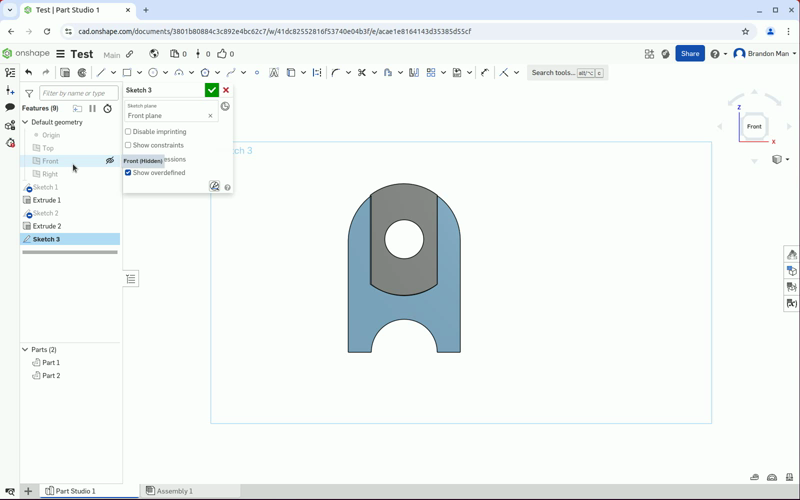
mouse_move(73, 352)
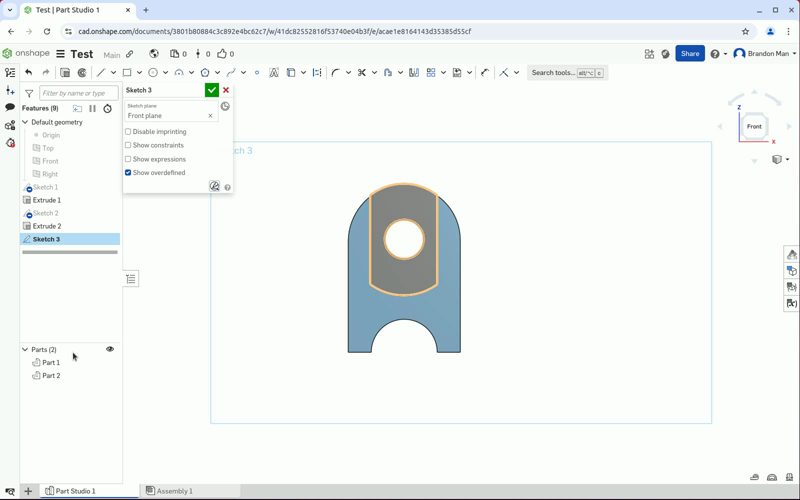
key(y)
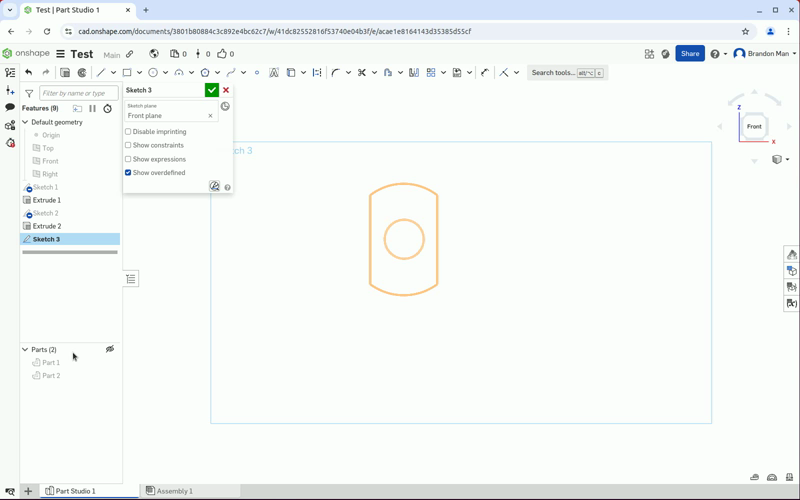
key(a)
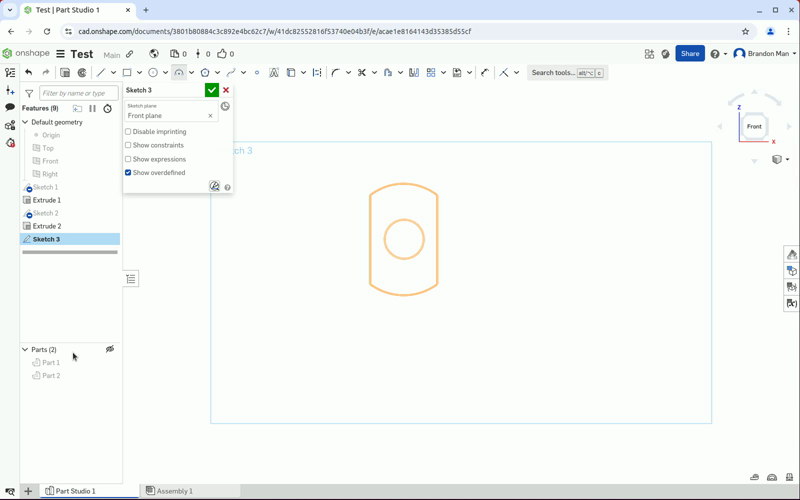
key_down(shift)
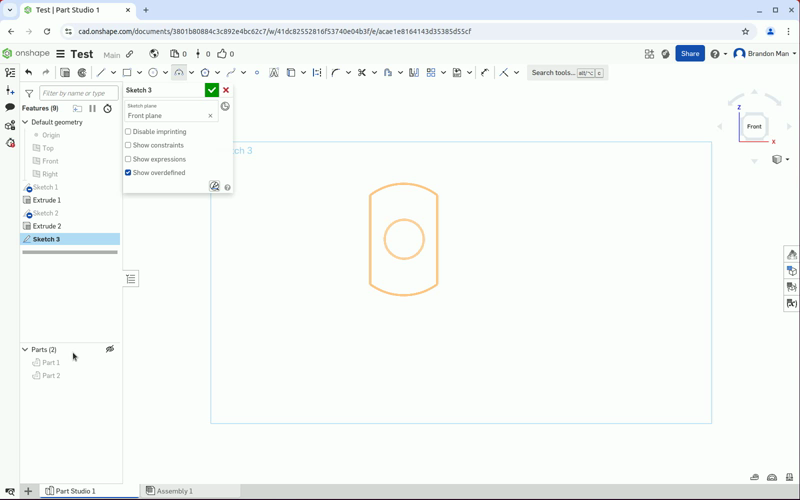
mouse_move(370, 284)
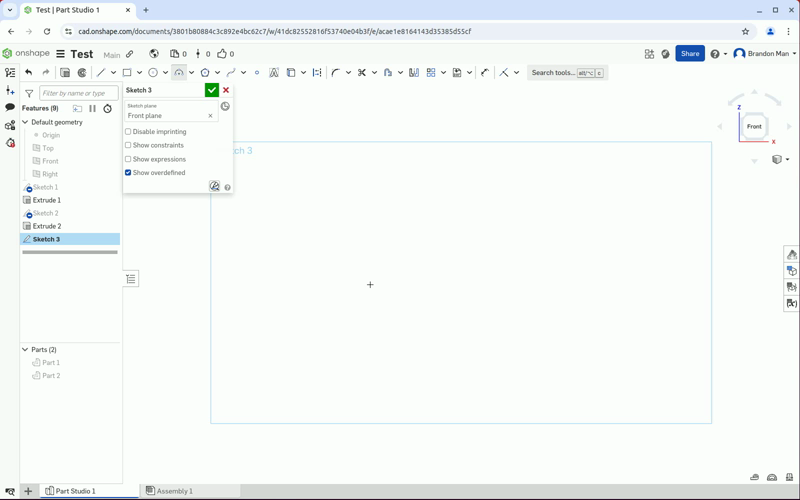
click(370, 284)
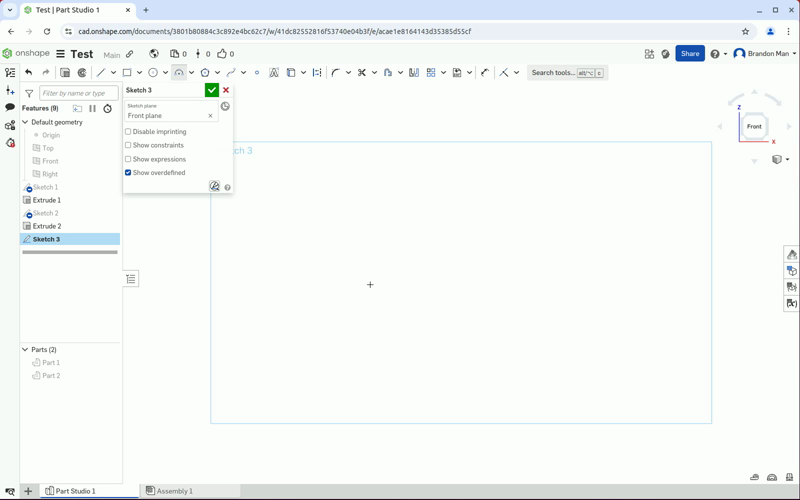
key_up(shift)
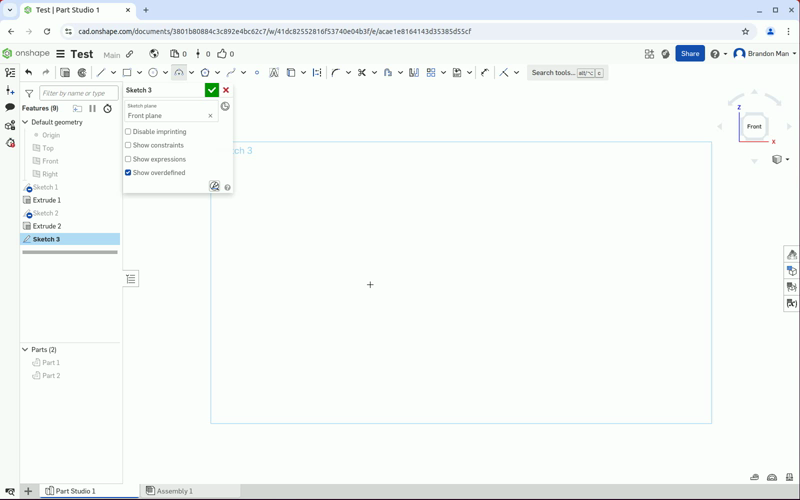
key_down(shift)
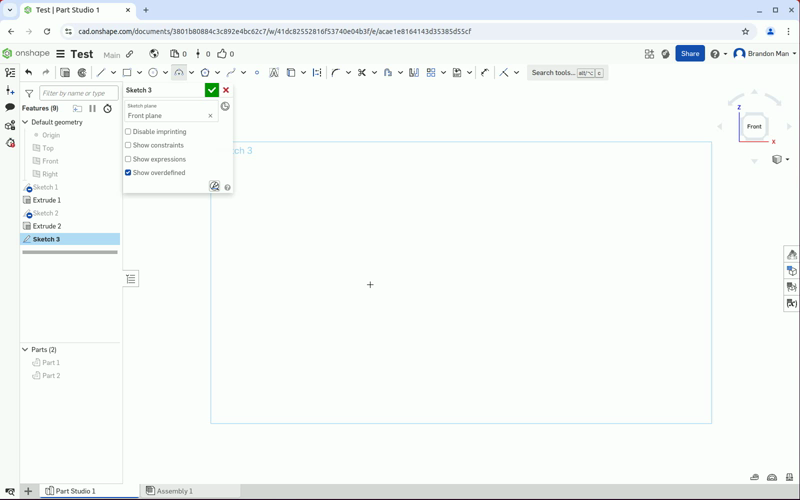
mouse_move(437, 284)
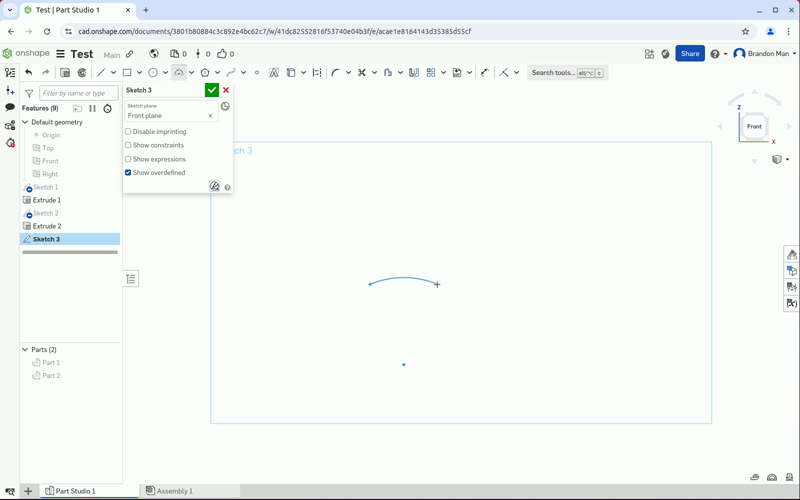
click(437, 284)
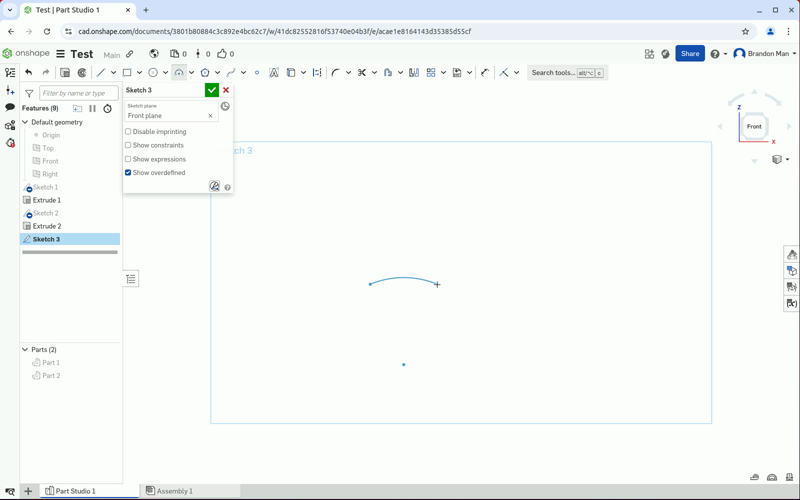
mouse_move(404, 295)
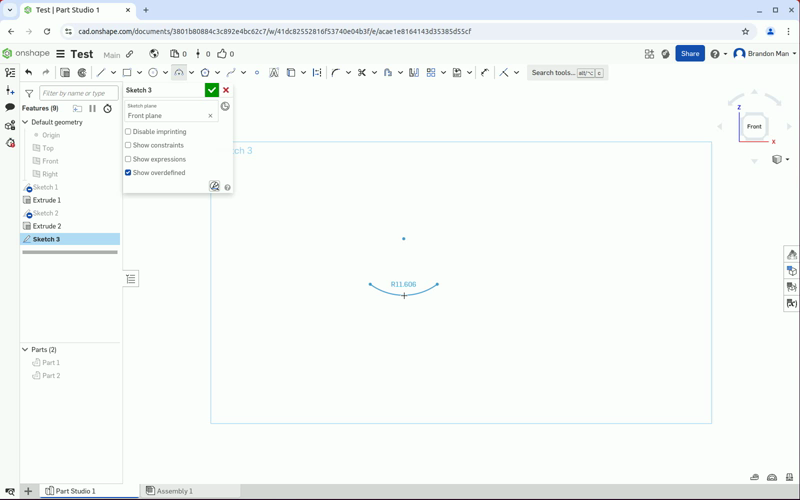
click(404, 295)
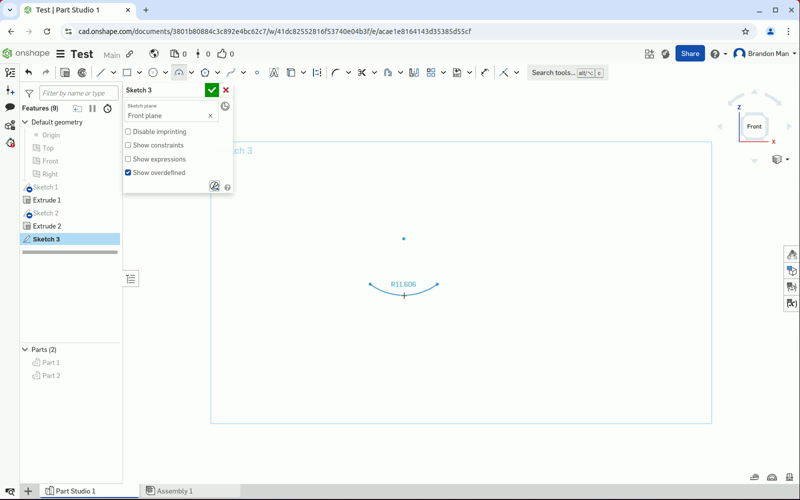
key_up(shift)
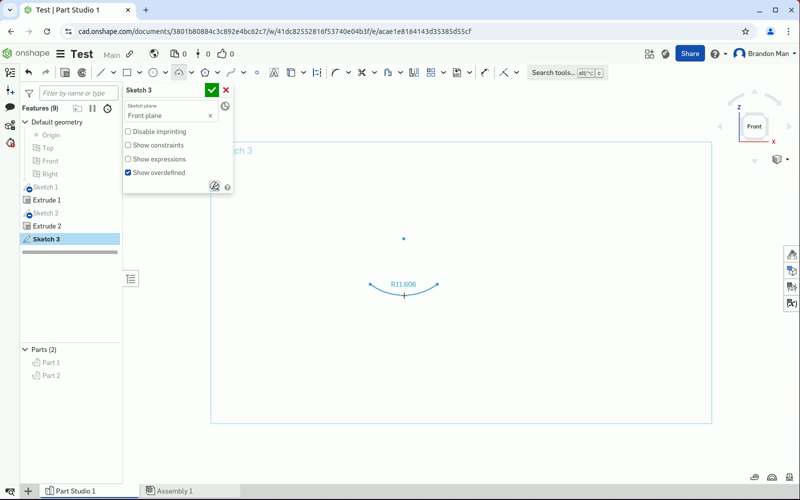
key(esc)
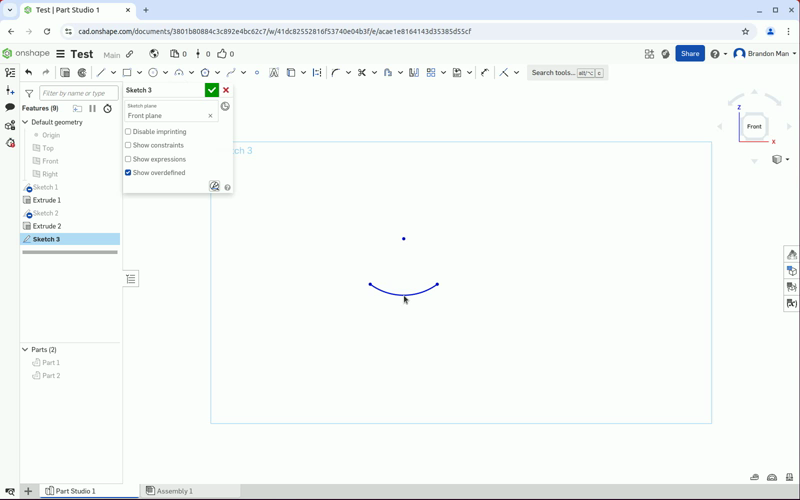
key(l)
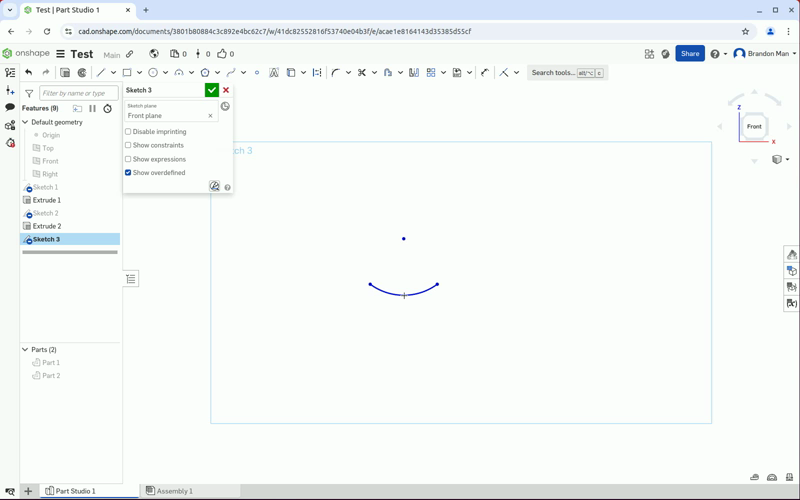
mouse_move(437, 284)
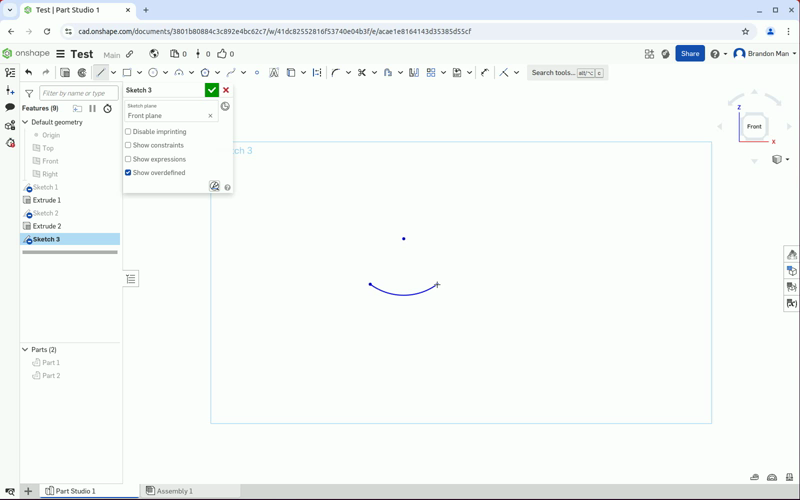
click(437, 284)
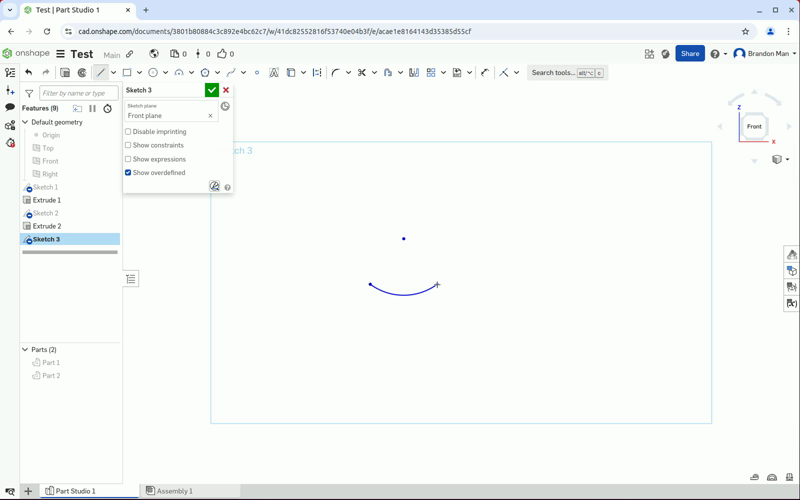
key_down(shift)
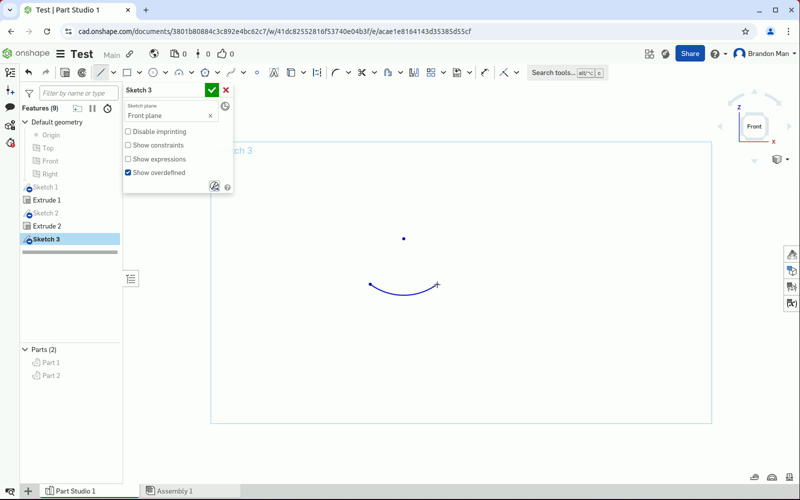
mouse_move(437, 195)
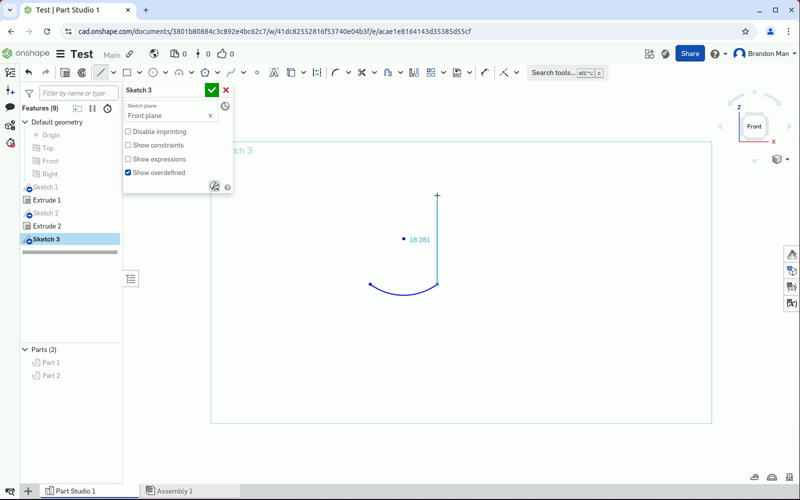
click(437, 195)
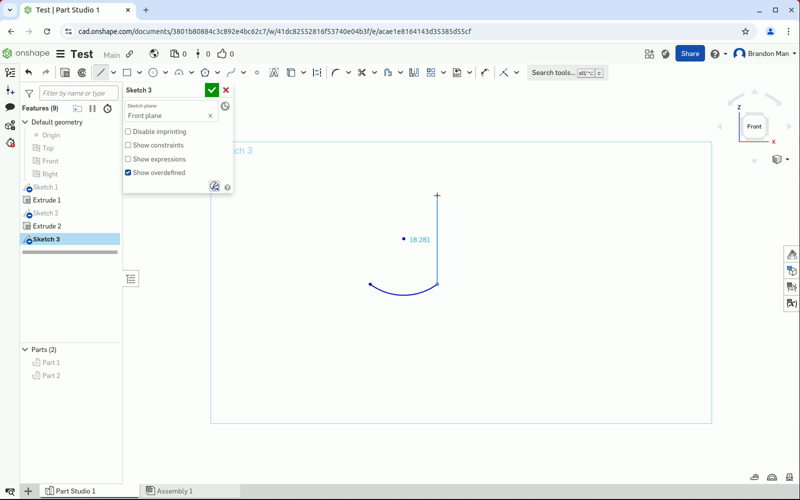
key_up(shift)
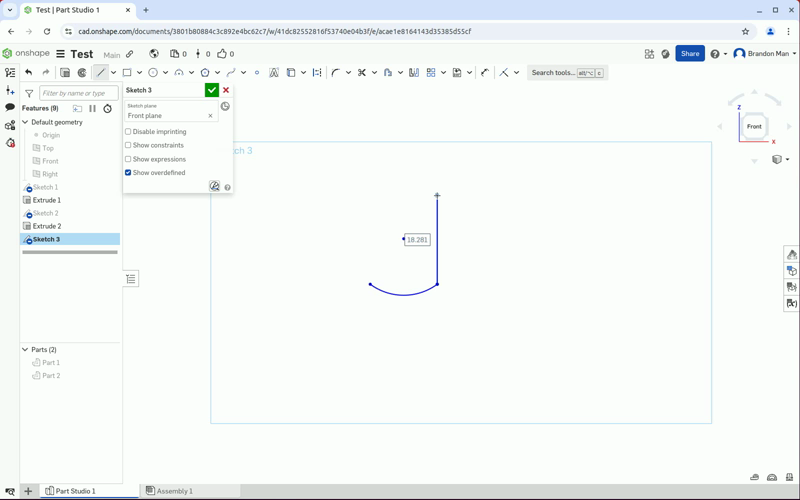
key(esc)
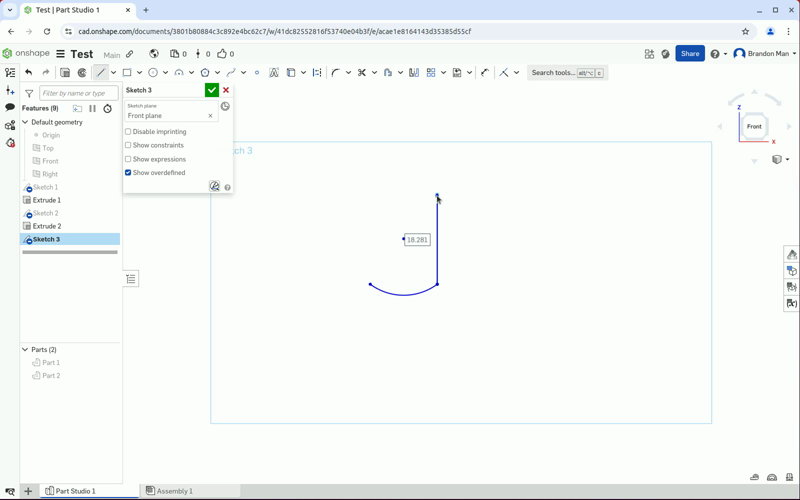
key(a)
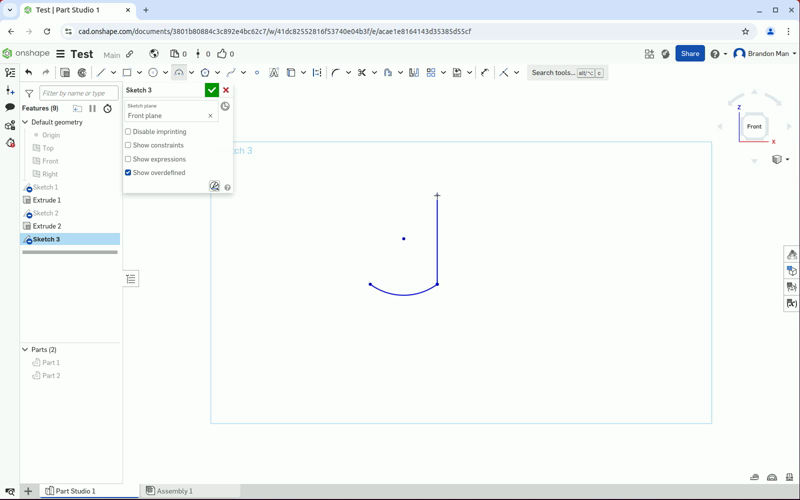
mouse_move(437, 195)
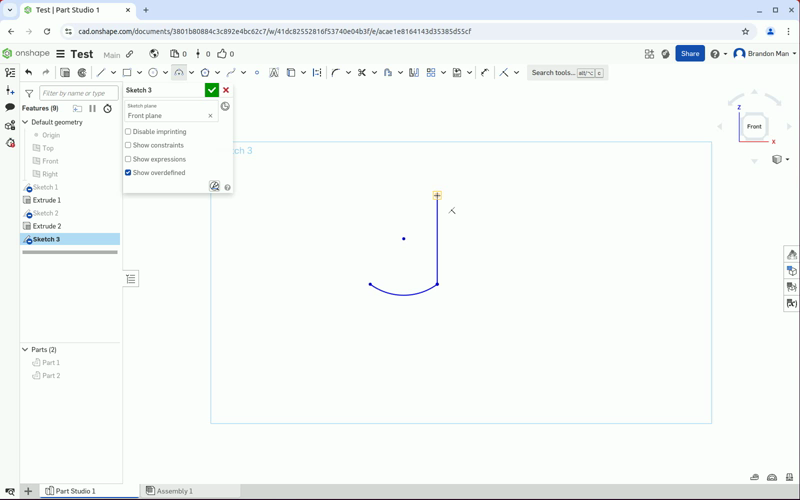
click(437, 195)
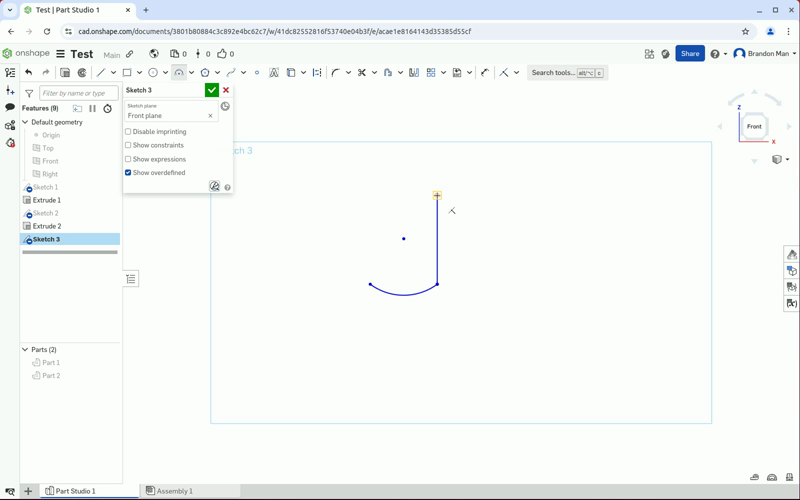
key_down(shift)
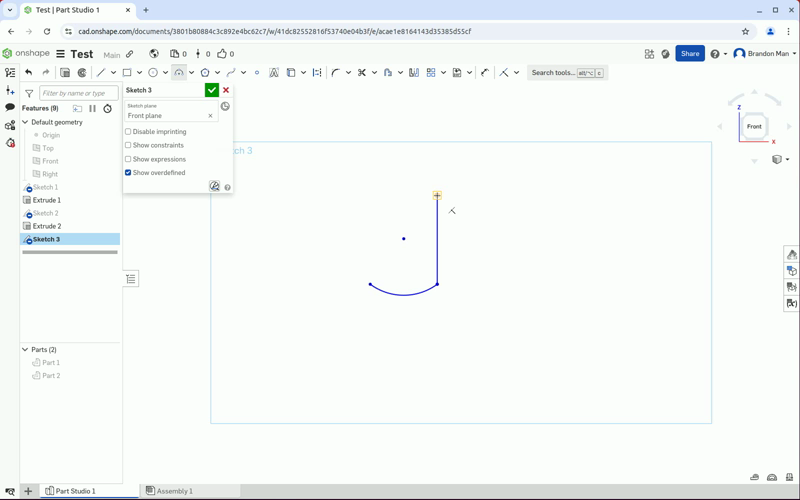
mouse_move(370, 195)
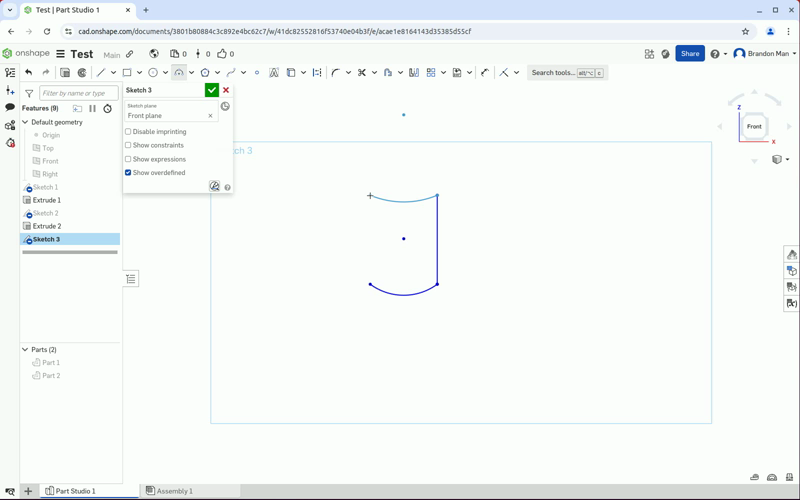
click(370, 195)
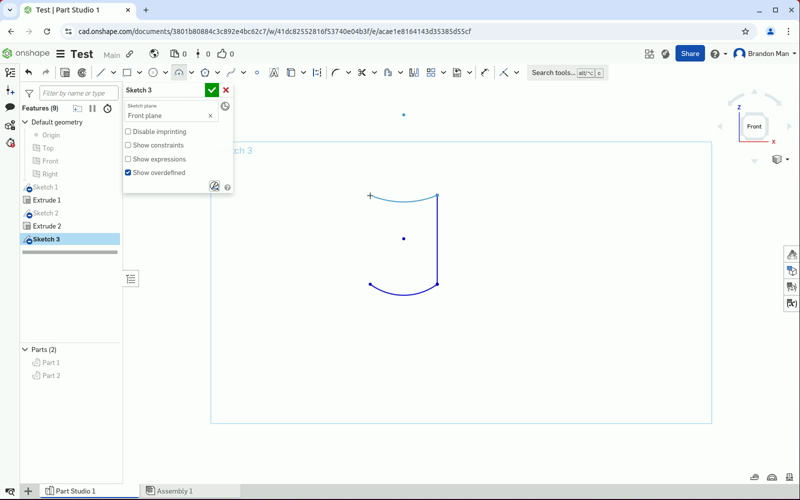
mouse_move(404, 183)
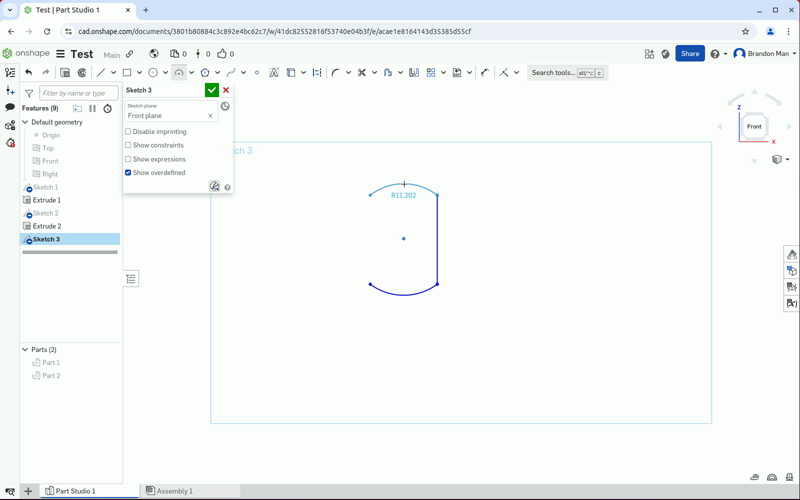
click(404, 183)
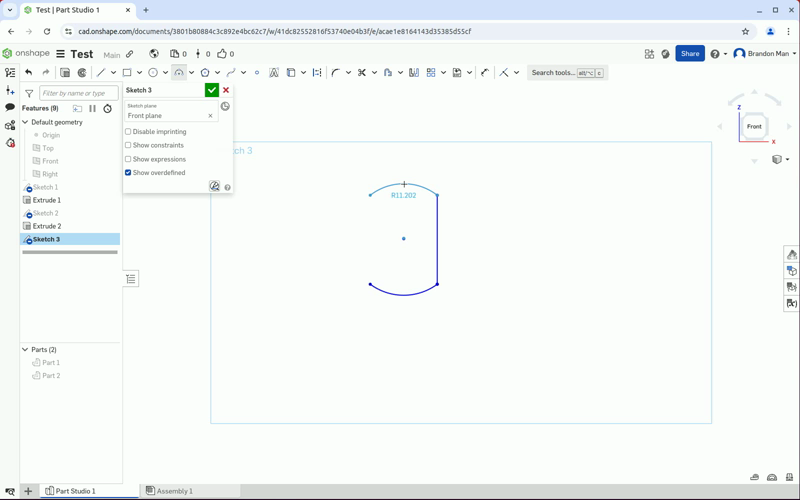
key_up(shift)
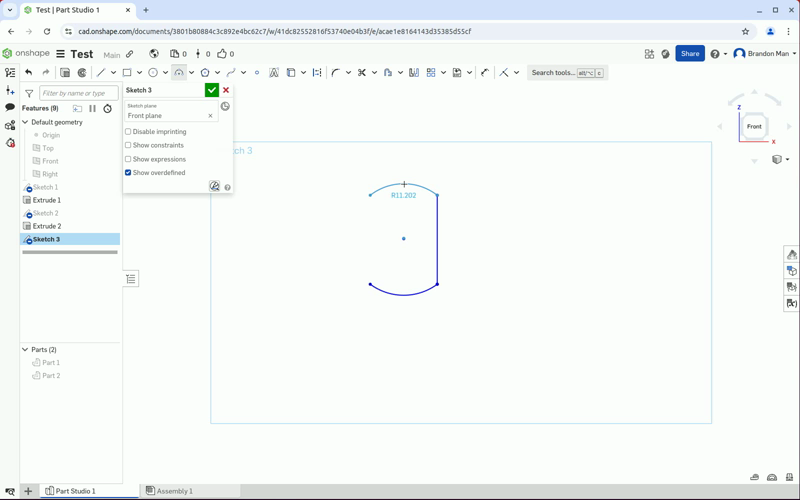
key(esc)
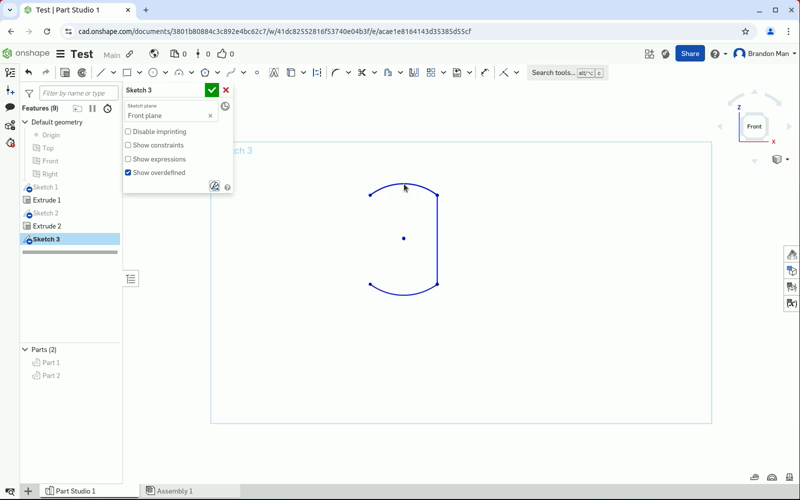
key(l)
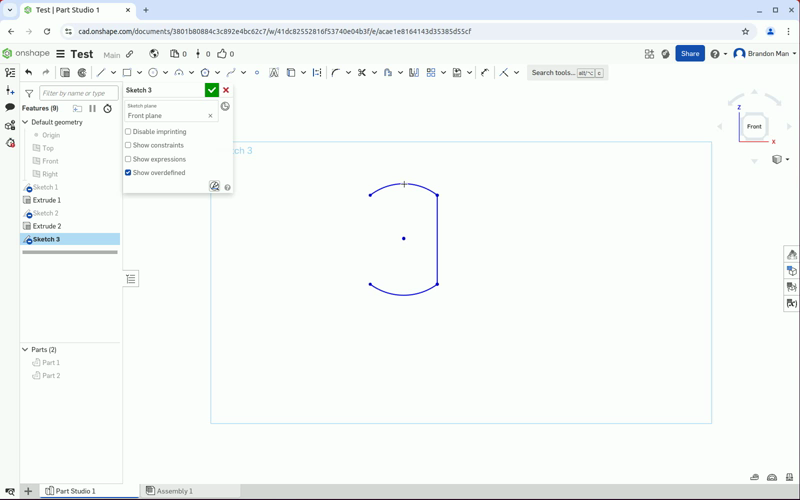
mouse_move(370, 195)
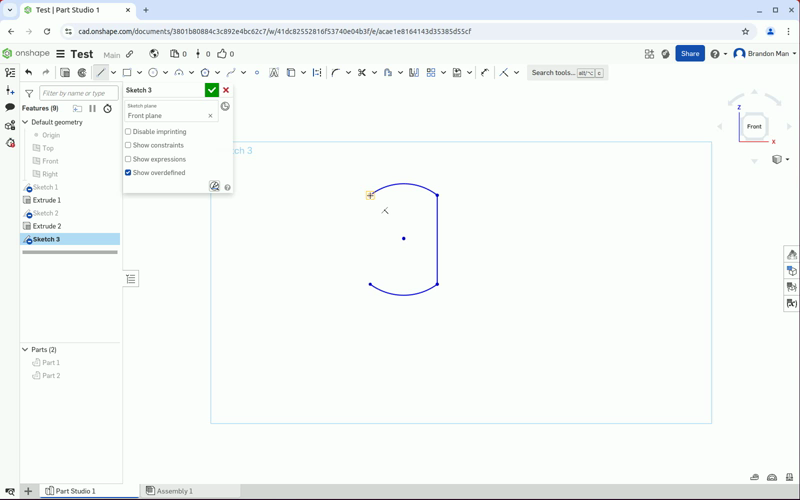
click(370, 195)
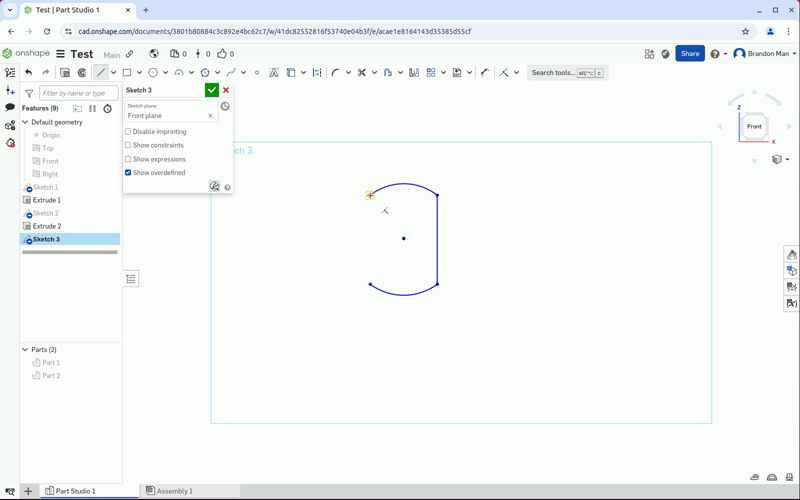
key_down(shift)
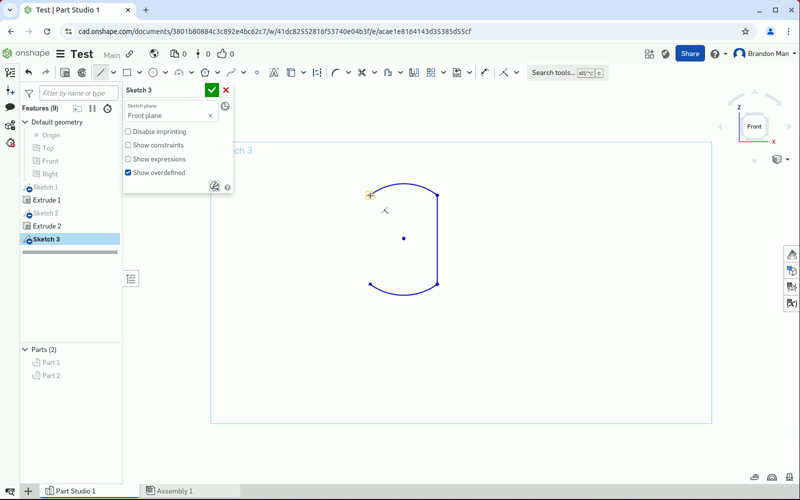
mouse_move(370, 284)
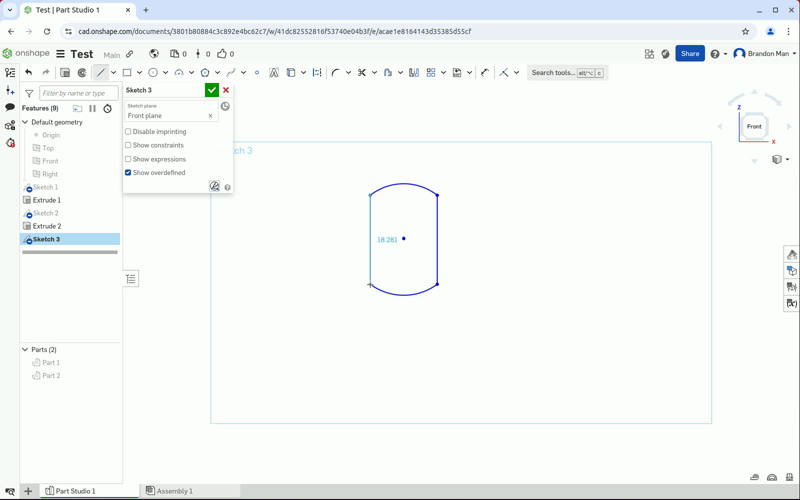
key_up(shift)
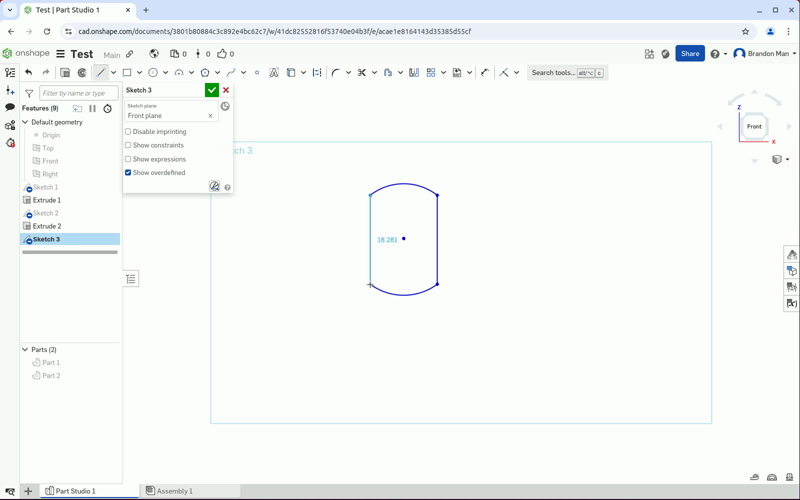
click(370, 284)
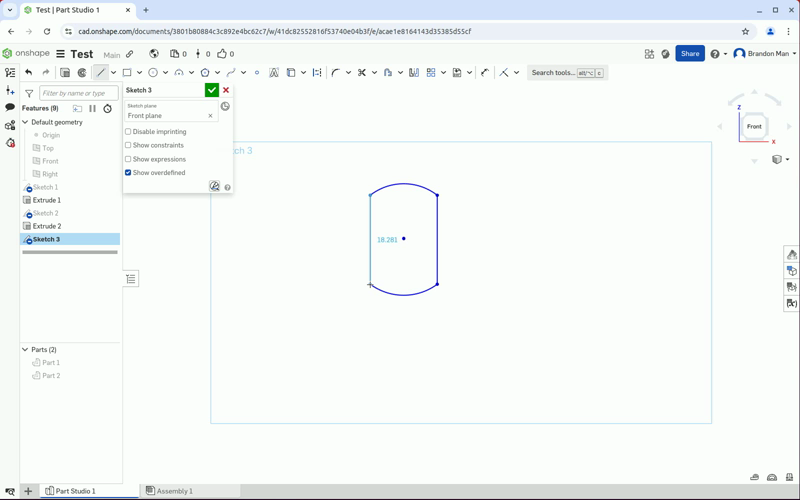
key(esc)
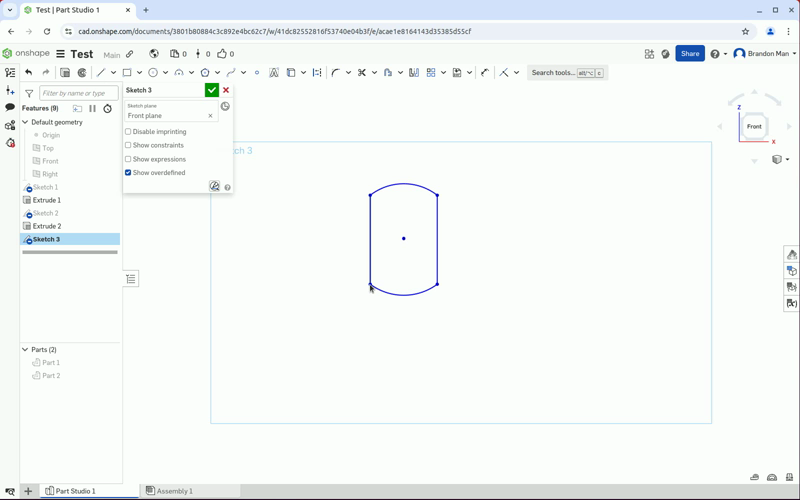
key(c)
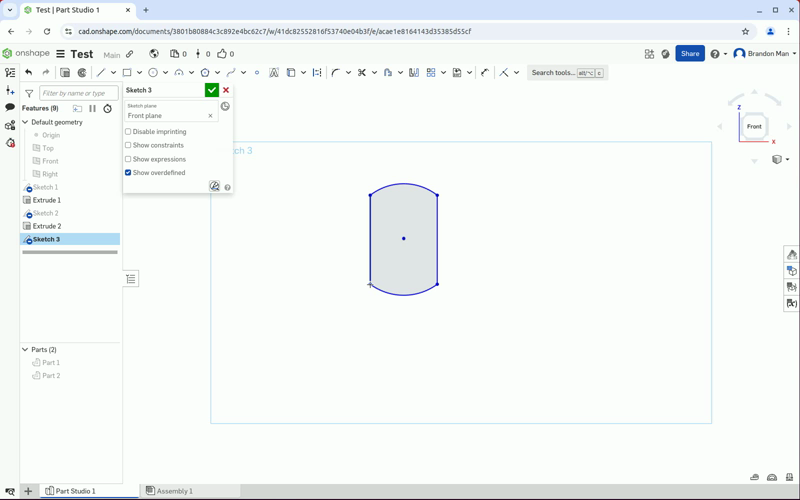
key_down(shift)
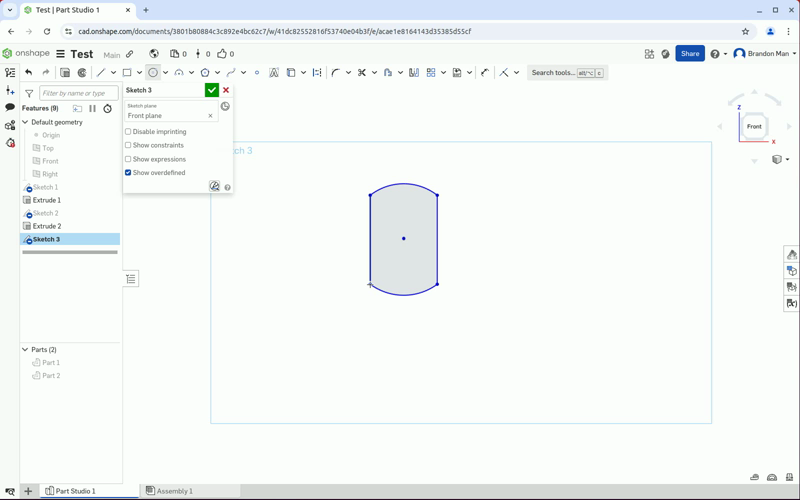
mouse_move(404, 239)
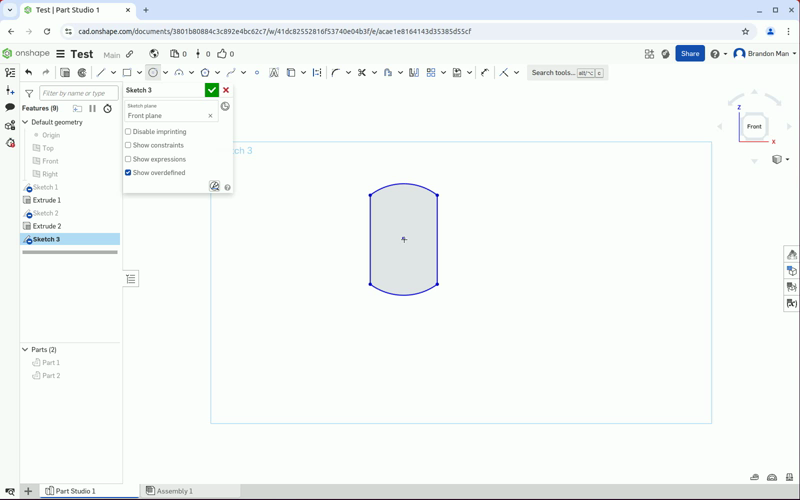
scroll(6)
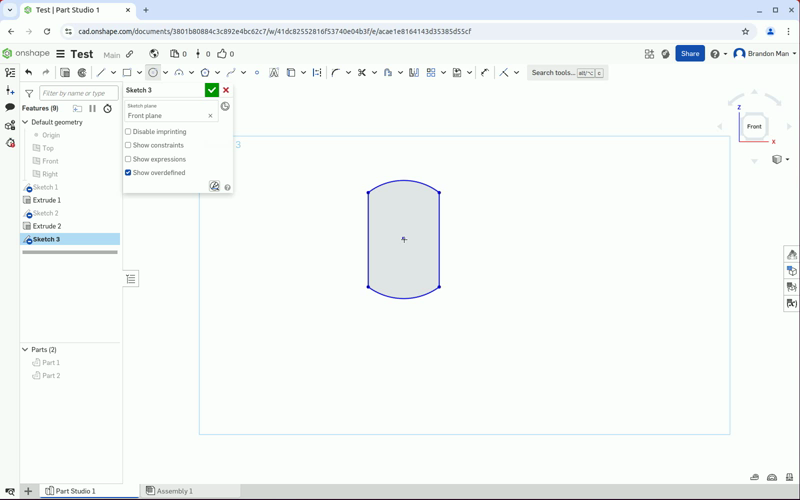
scroll(6)
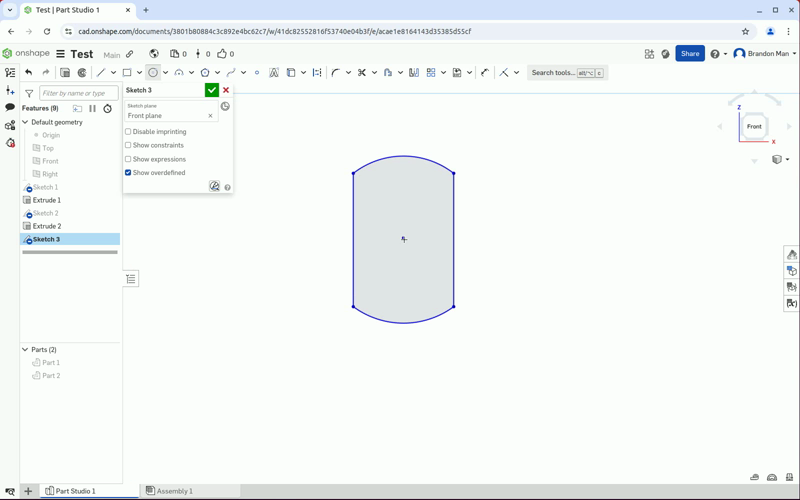
scroll(6)
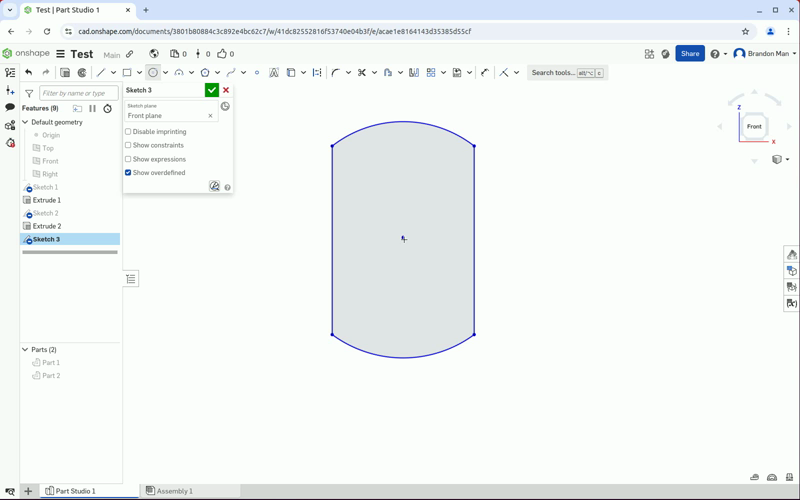
scroll(6)
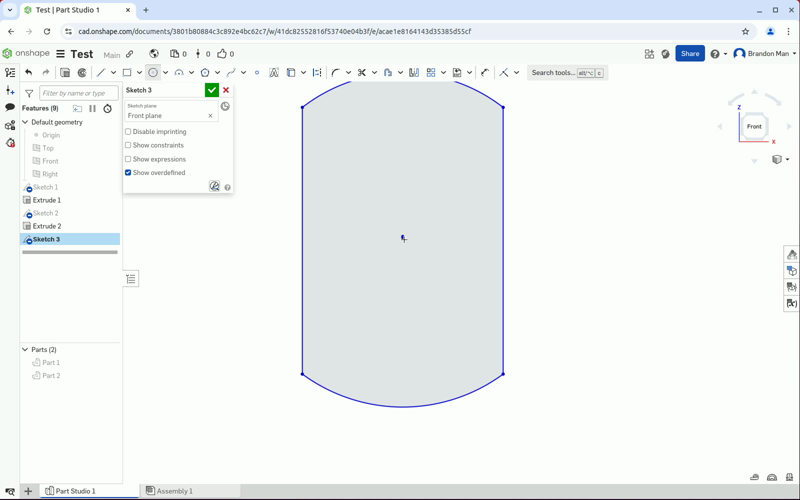
scroll(6)
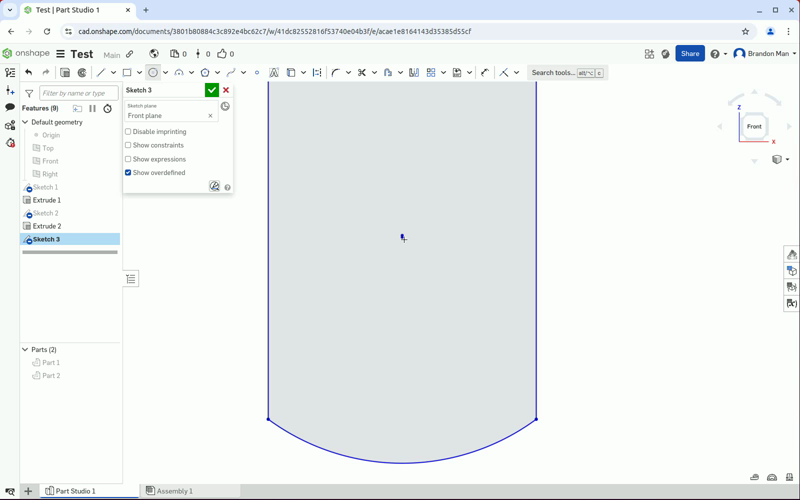
scroll(6)
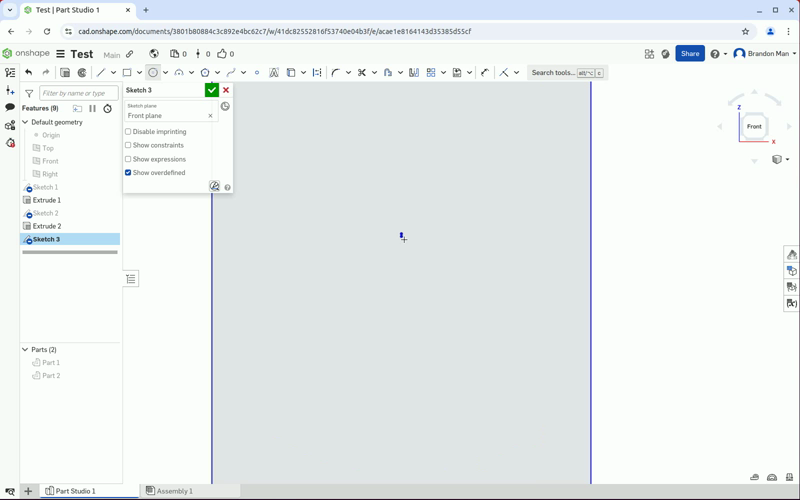
scroll(6)
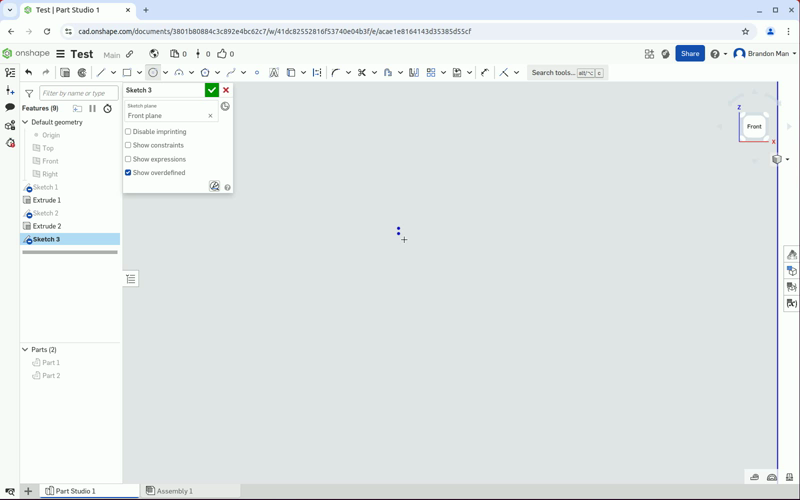
click(404, 239)
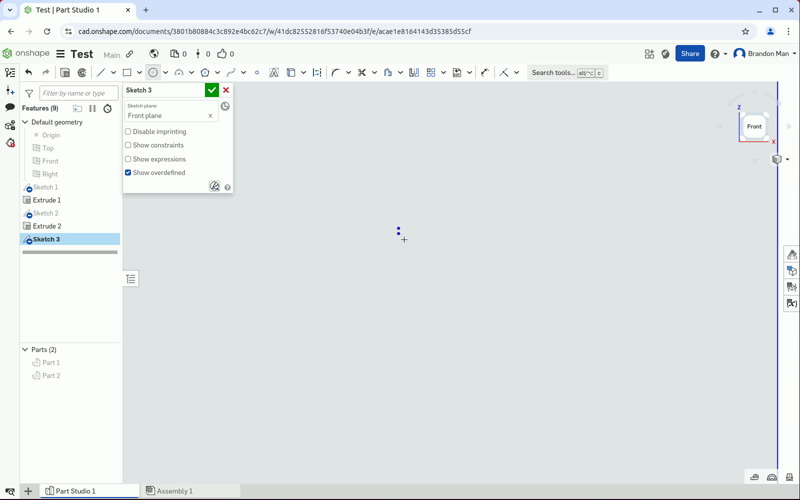
scroll(-6)
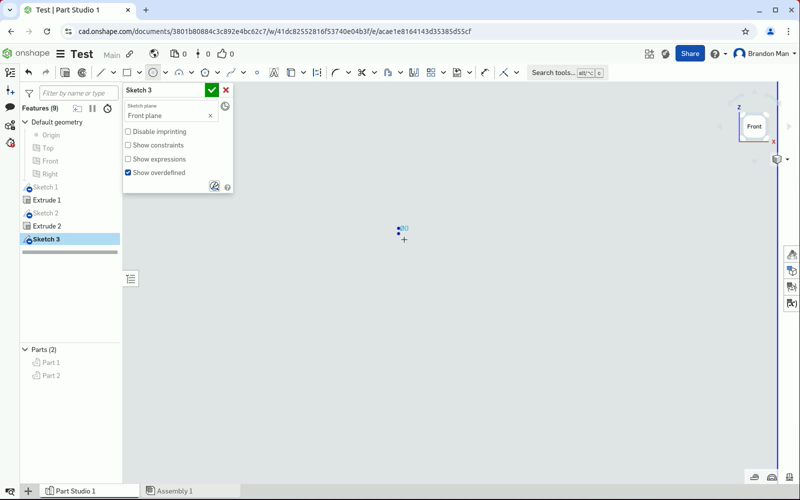
scroll(-6)
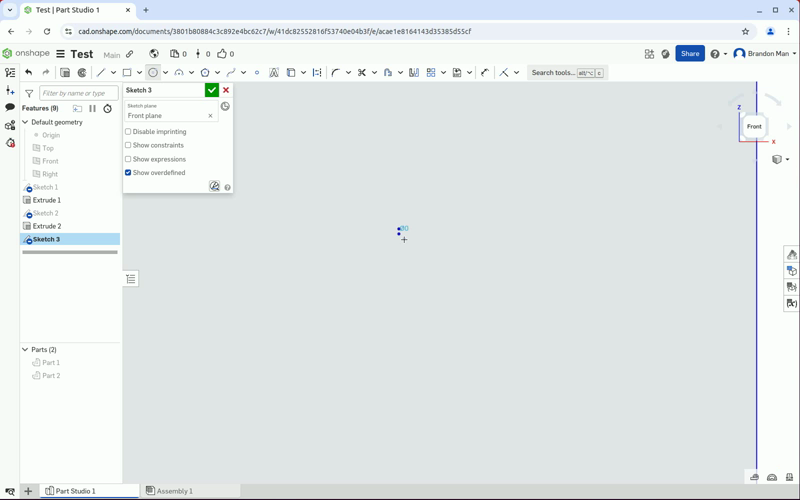
scroll(-6)
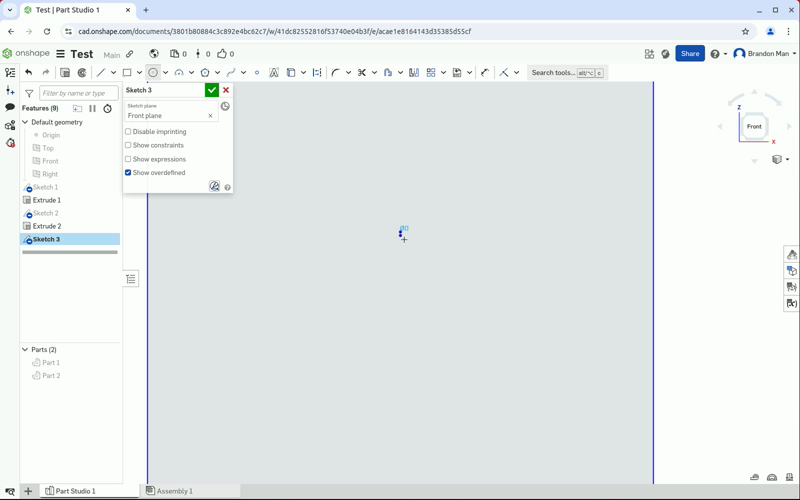
scroll(-6)
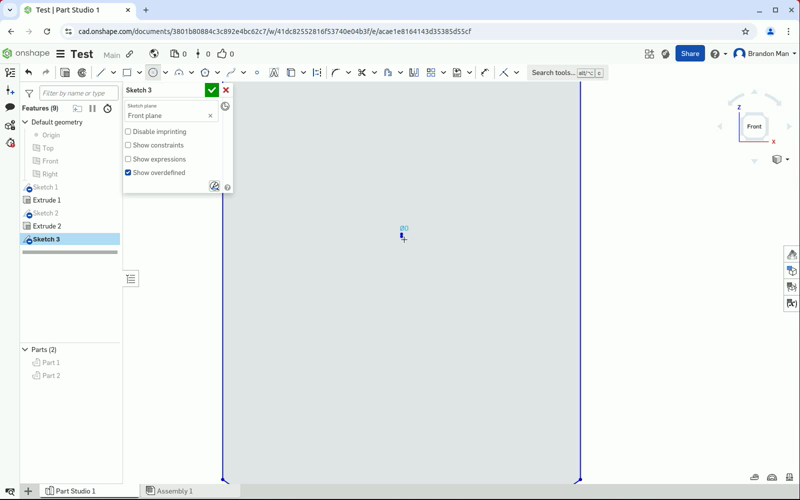
scroll(-6)
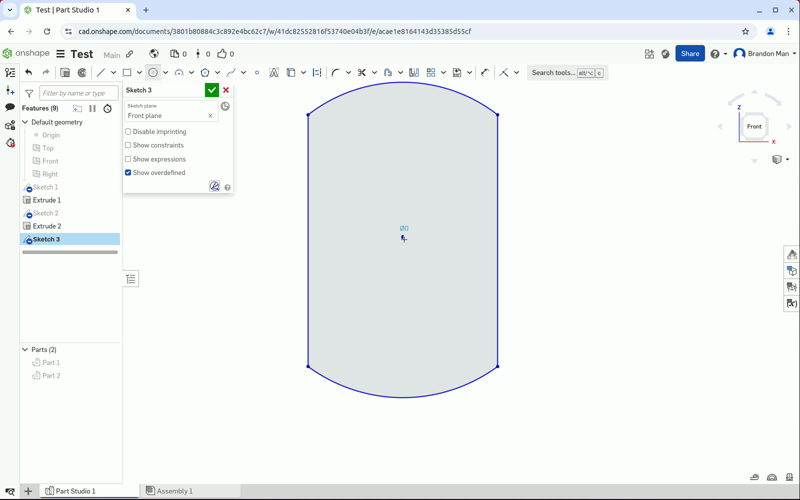
scroll(-6)
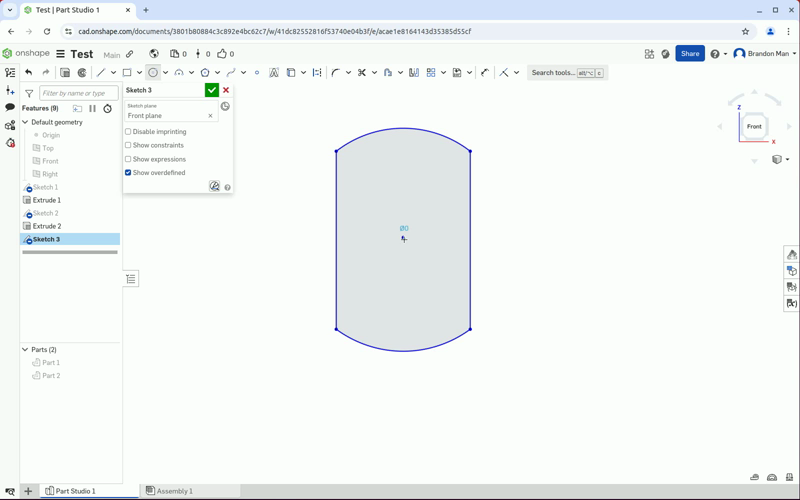
scroll(-6)
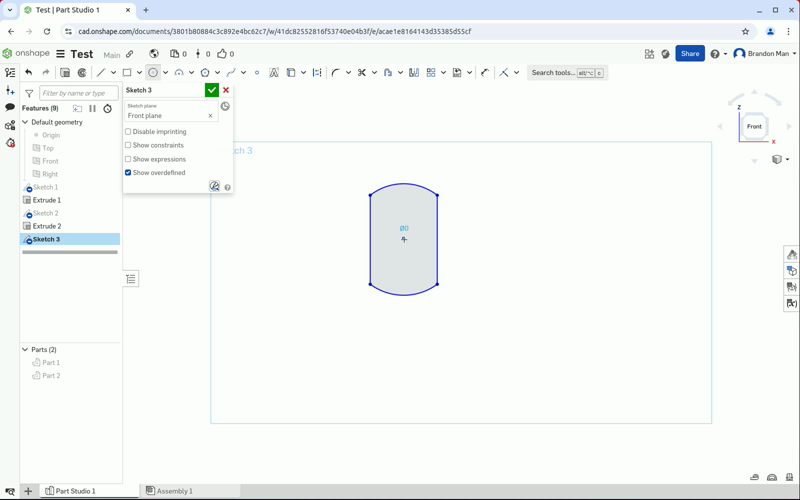
key_up(shift)
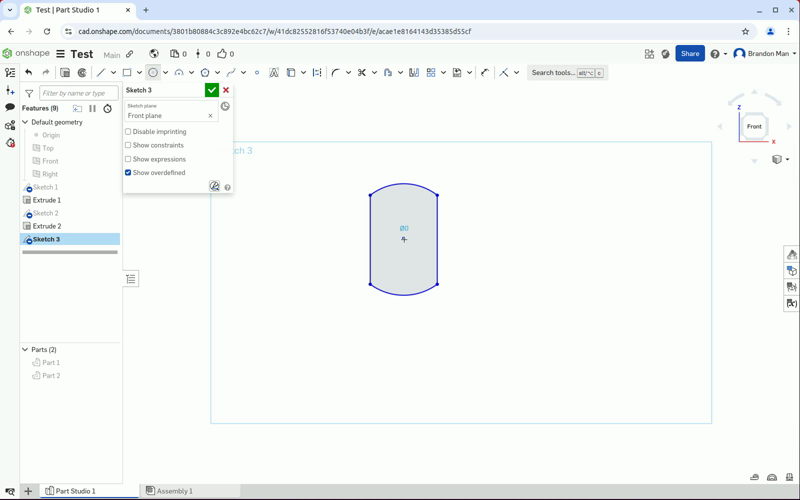
mouse_move(423, 239)
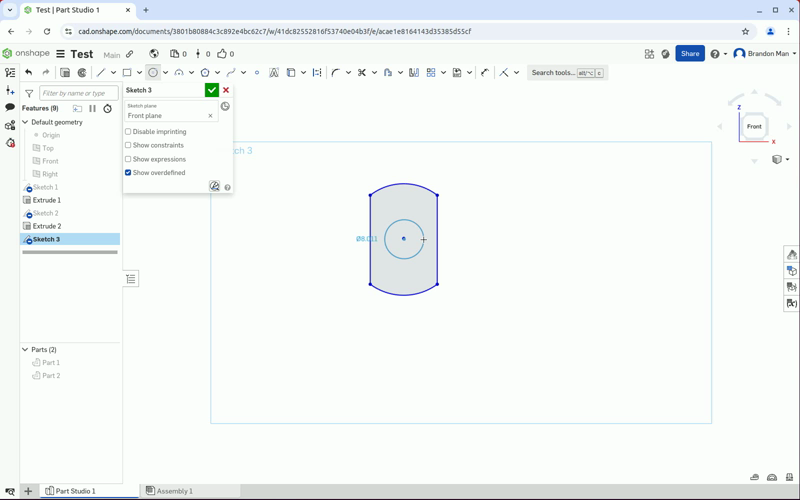
click(423, 239)
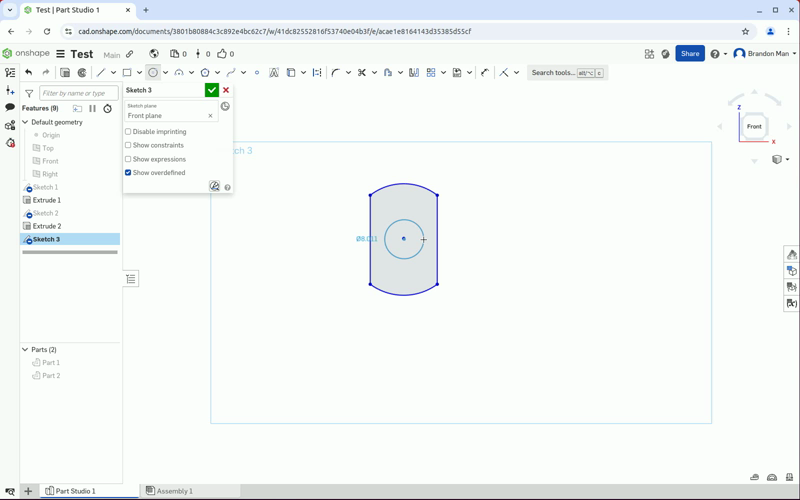
key(esc)
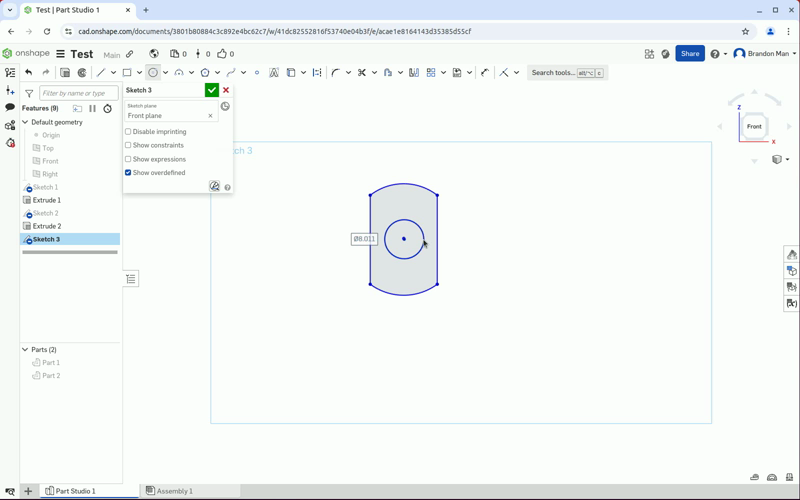
mouse_move(379, 274)
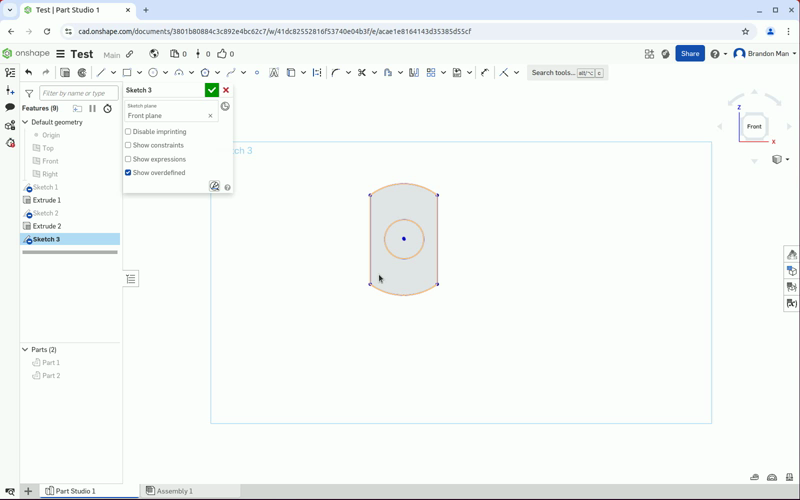
click(379, 274)
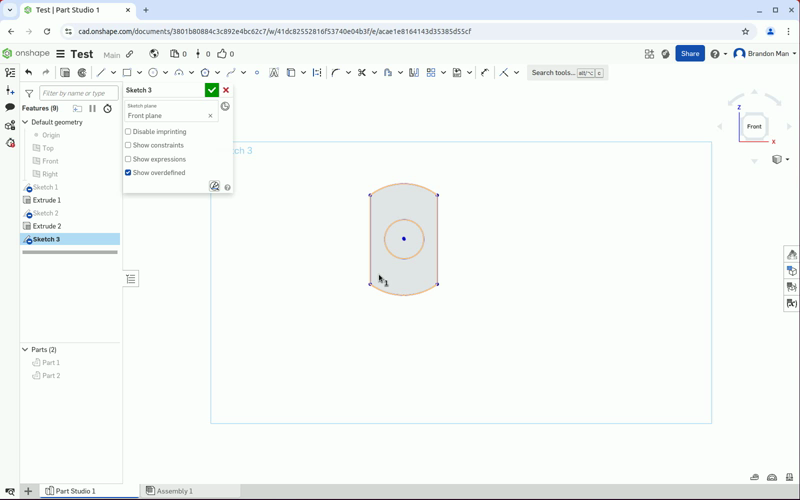
mouse_move(73, 352)
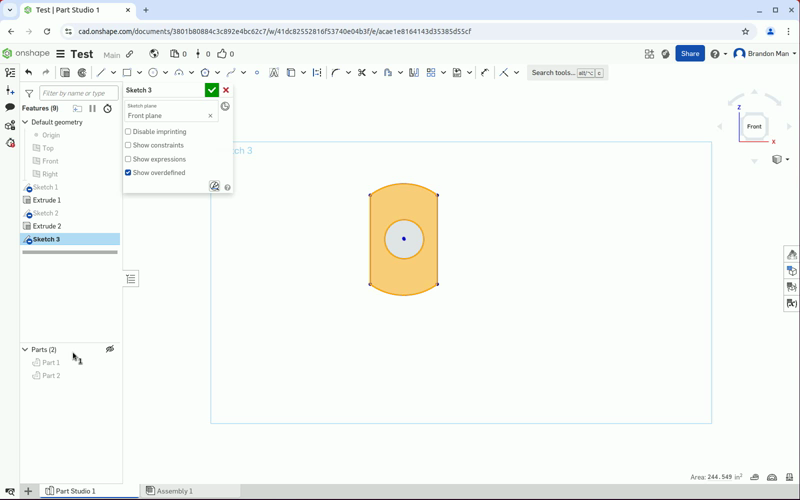
key(shift+y)
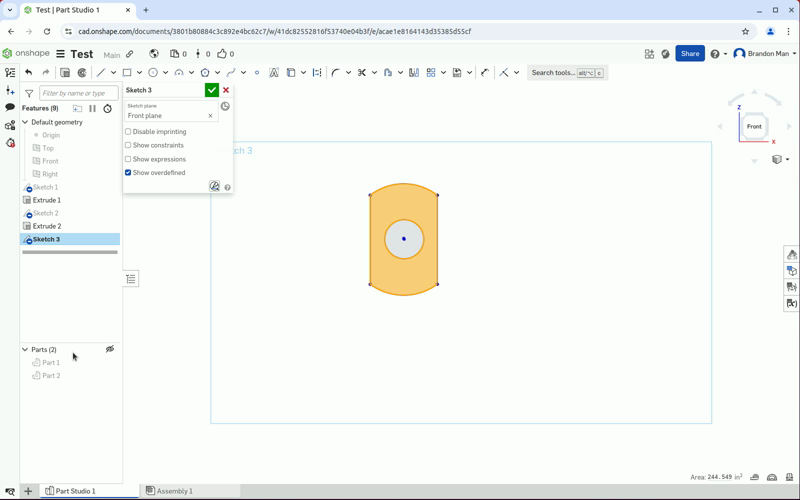
key(shift+e)
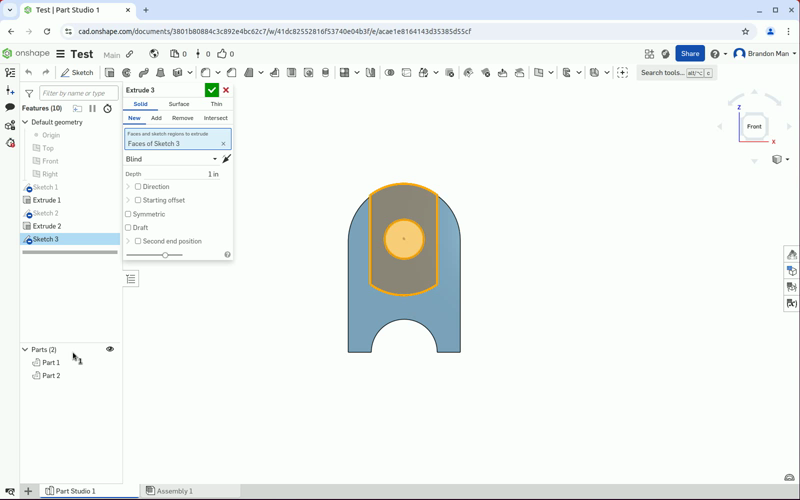
mouse_move(143, 106)
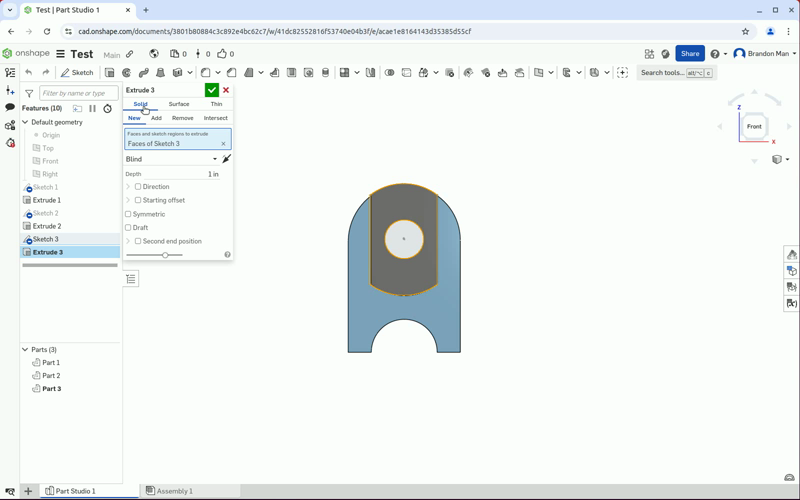
click(143, 106)
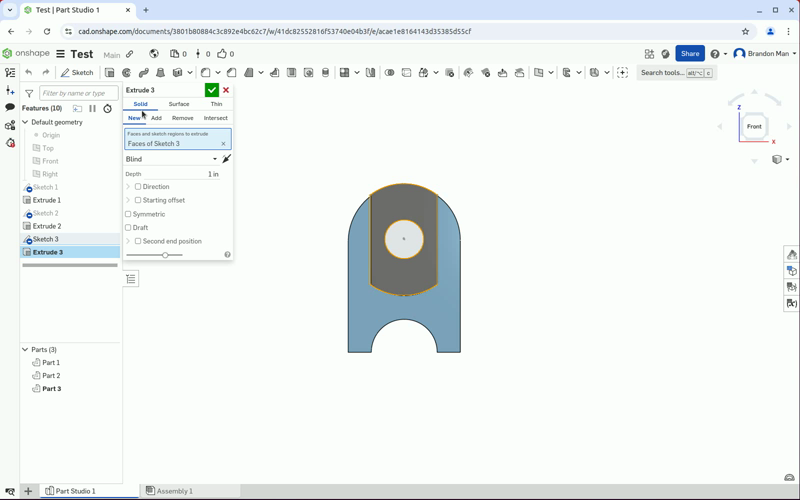
mouse_move(137, 120)
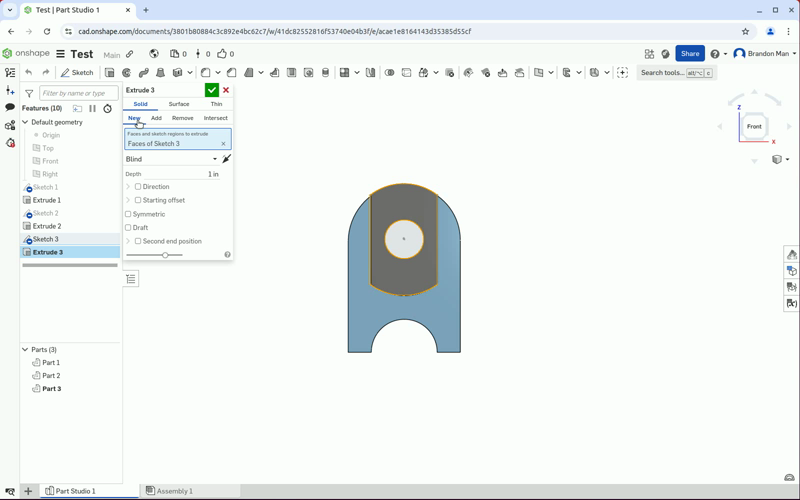
click(137, 120)
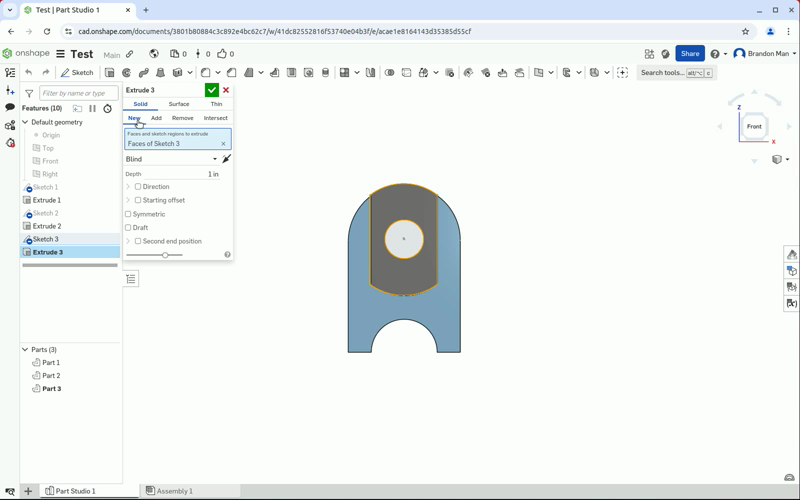
key(tab, 4)
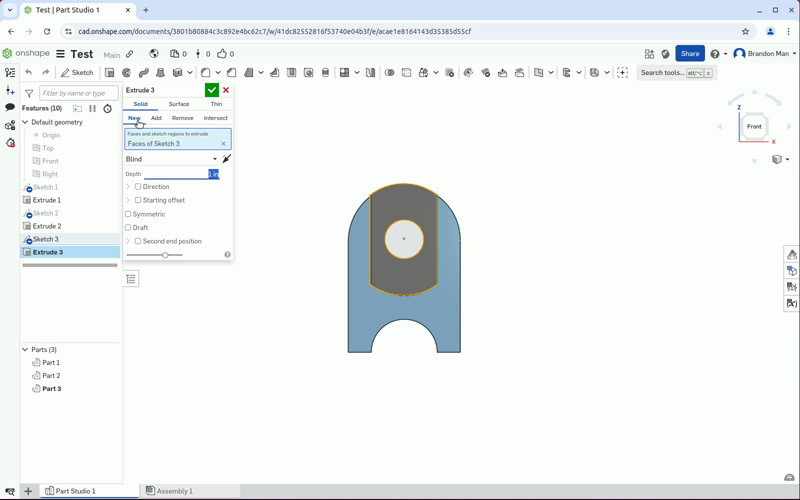
text(-7.703)
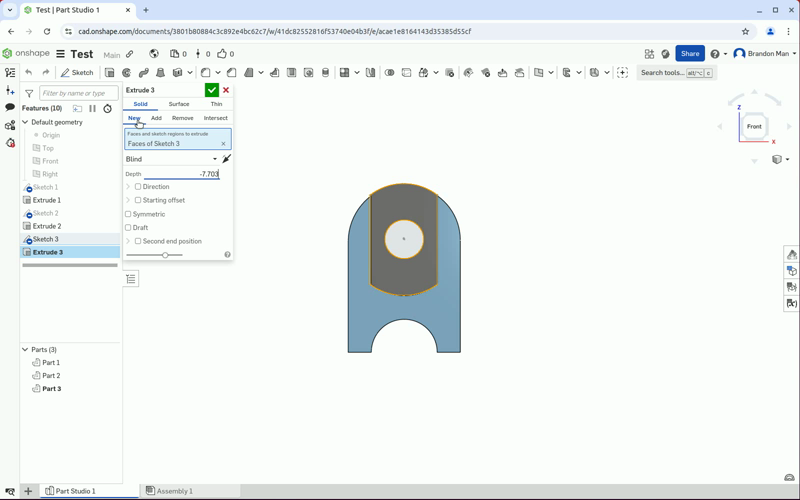
key(enter)
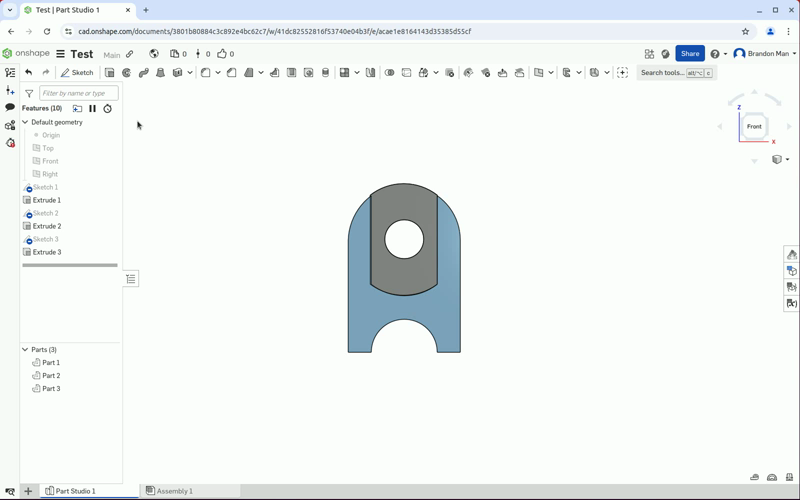
key(shift+h)
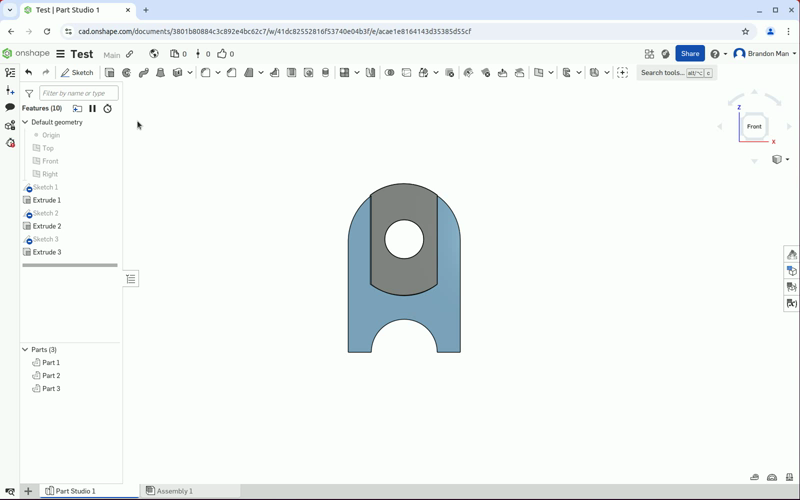
key(shift+h)
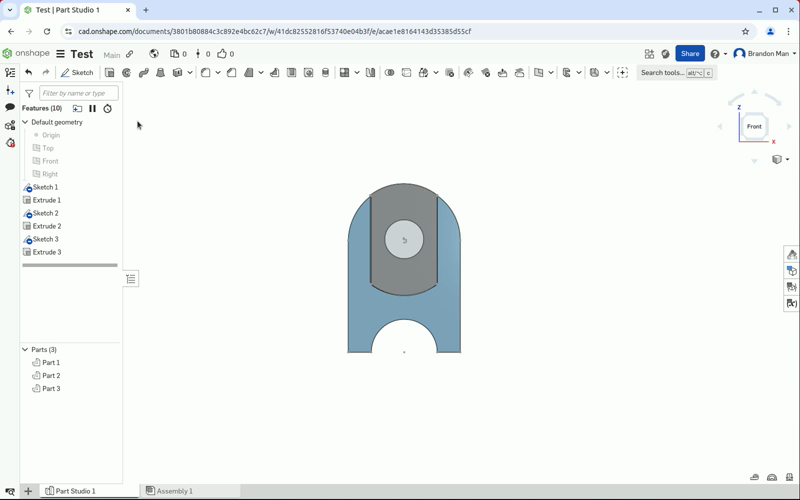
key(shift+7)
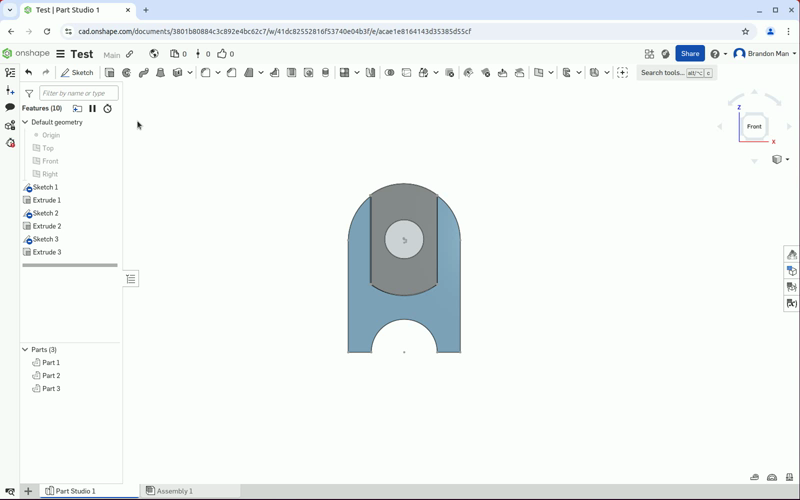
key(left, 2)
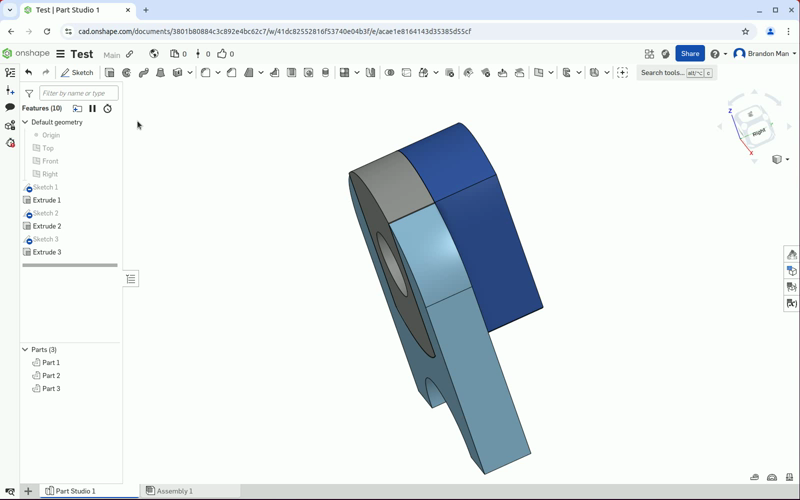
key(down, 2)
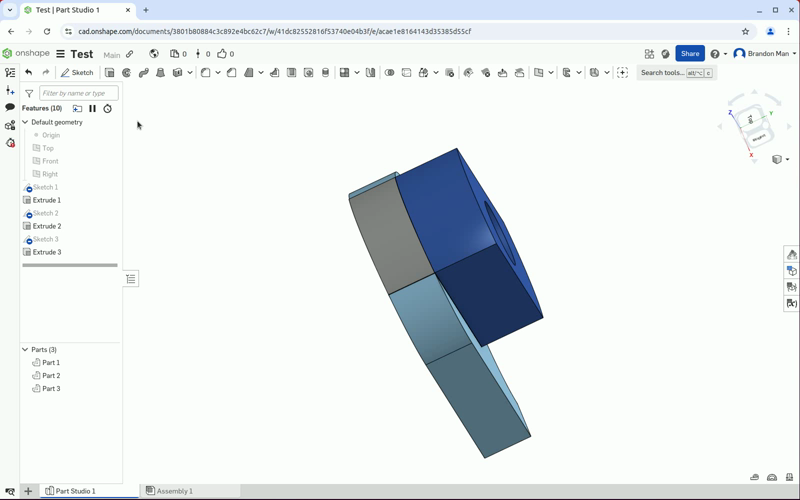
key(up, 2)
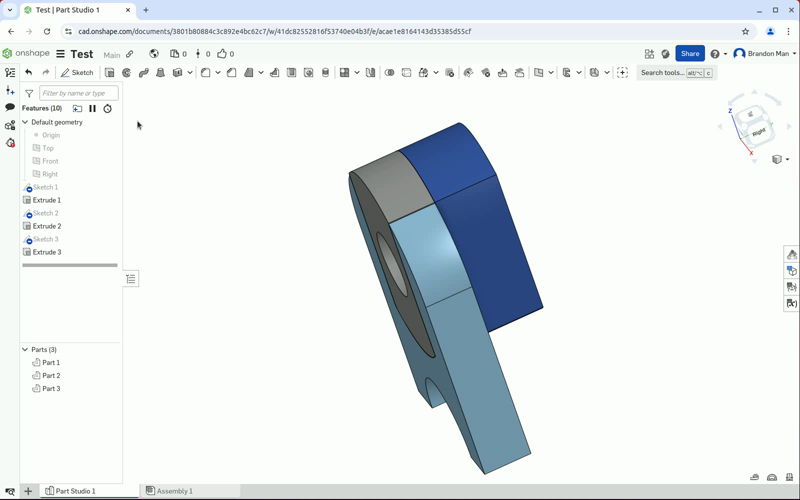
key(right, 2)
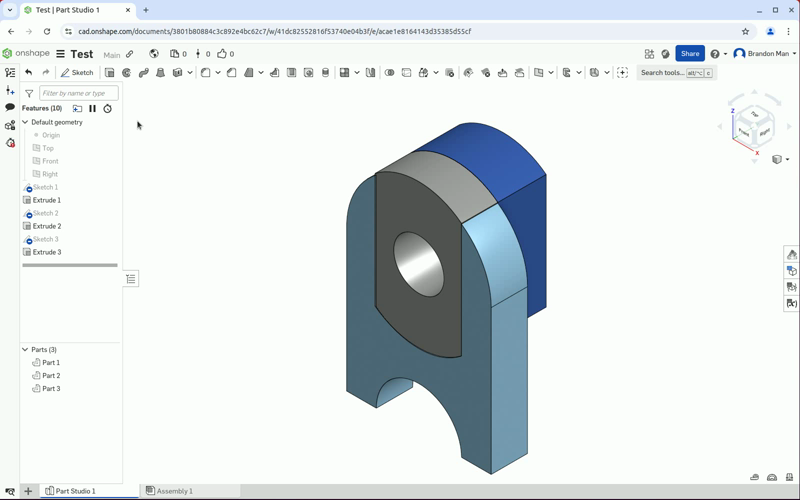
mouse_move(73, 189)
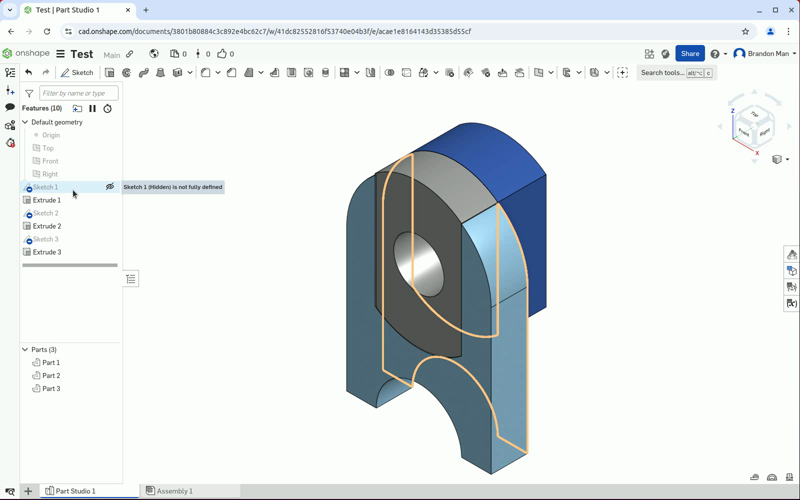
click(73, 189)